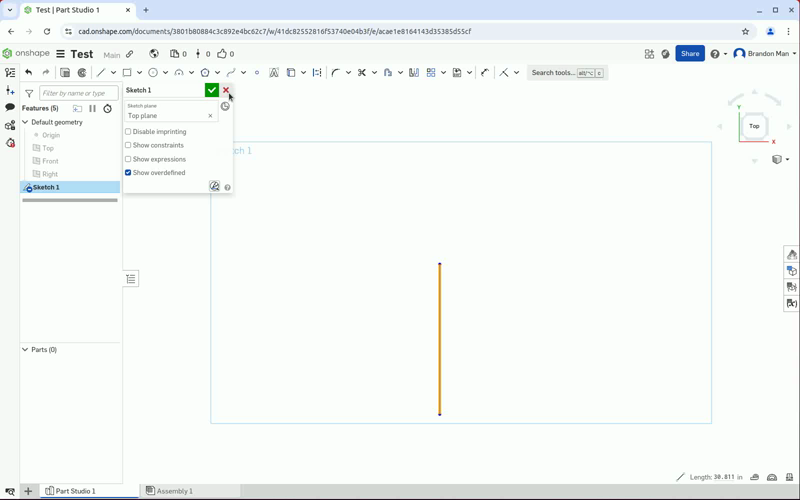
key(shift+h)
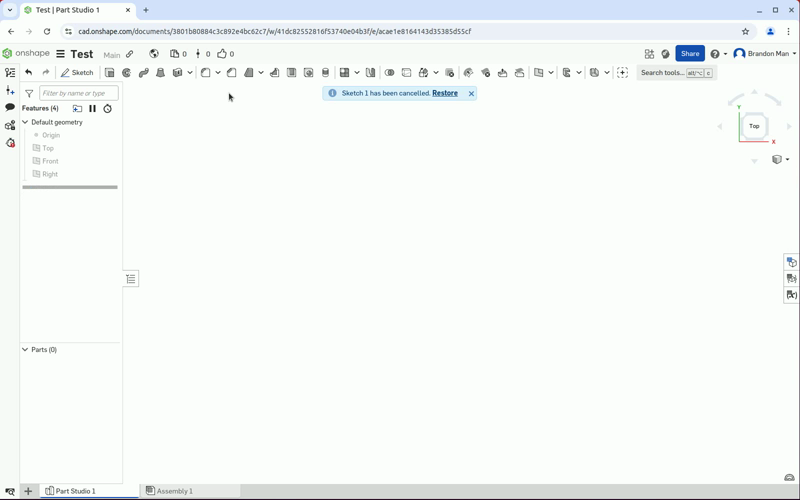
mouse_move(73, 352)
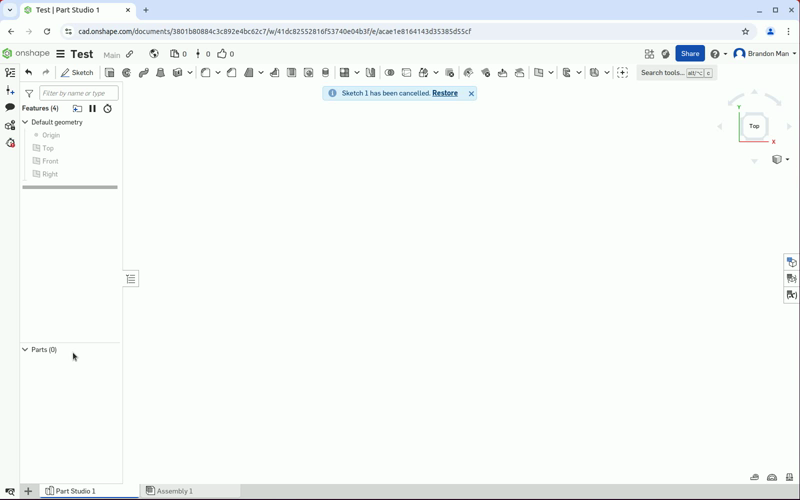
key(y)
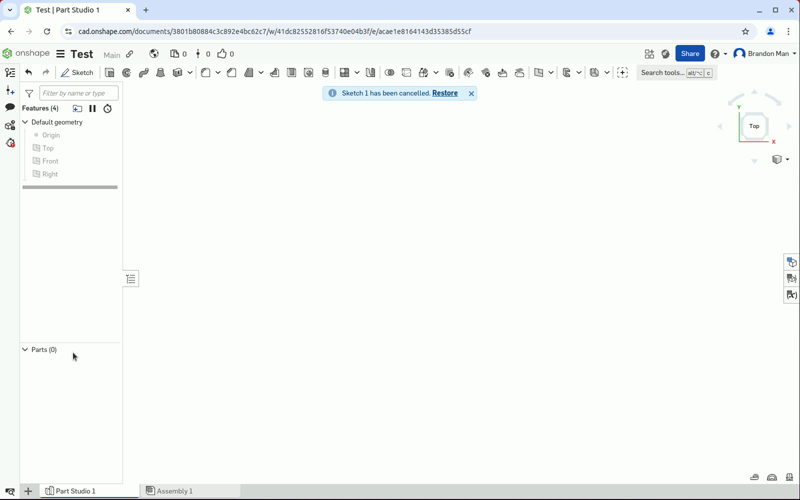
key(shift+p)
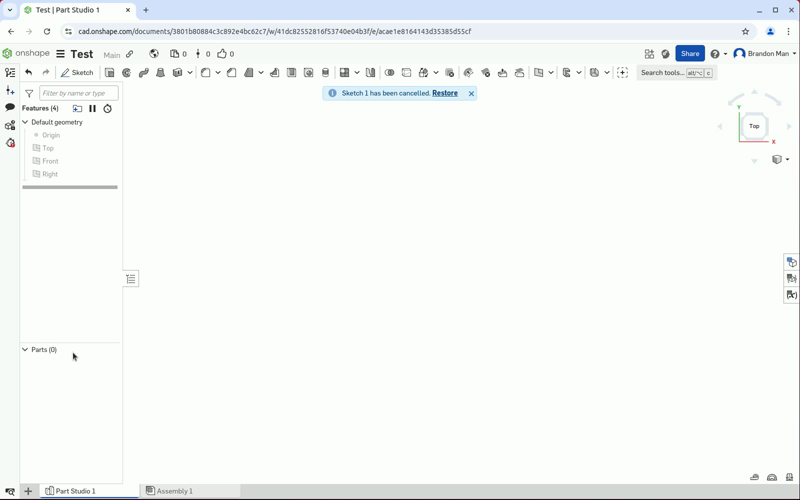
key(space)
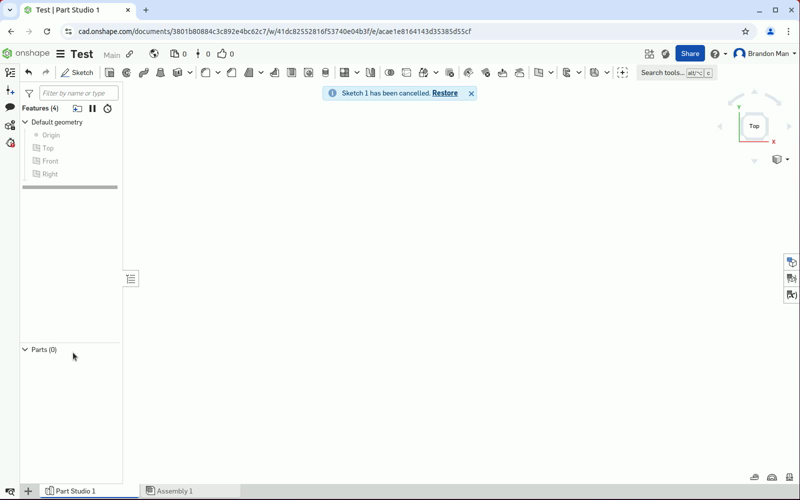
key_down(shift)
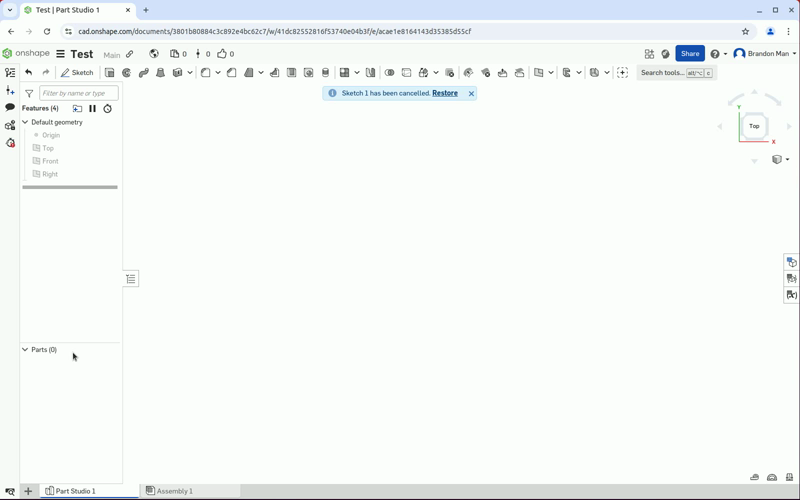
key(up)
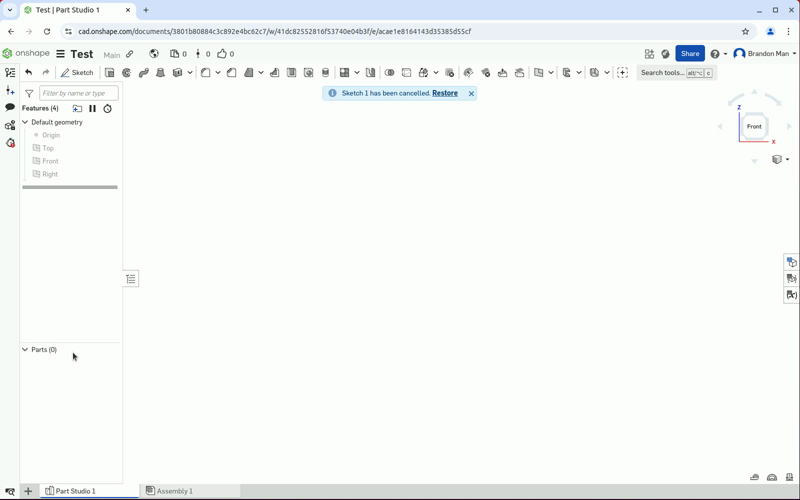
key_up(shift)
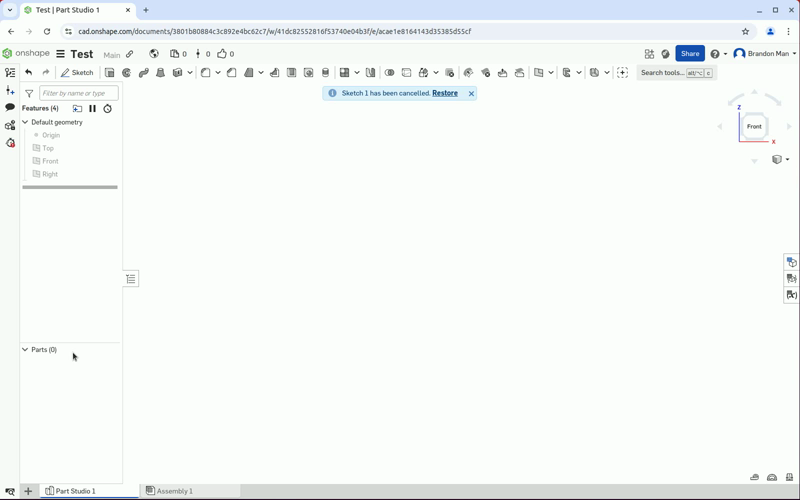
mouse_move(73, 352)
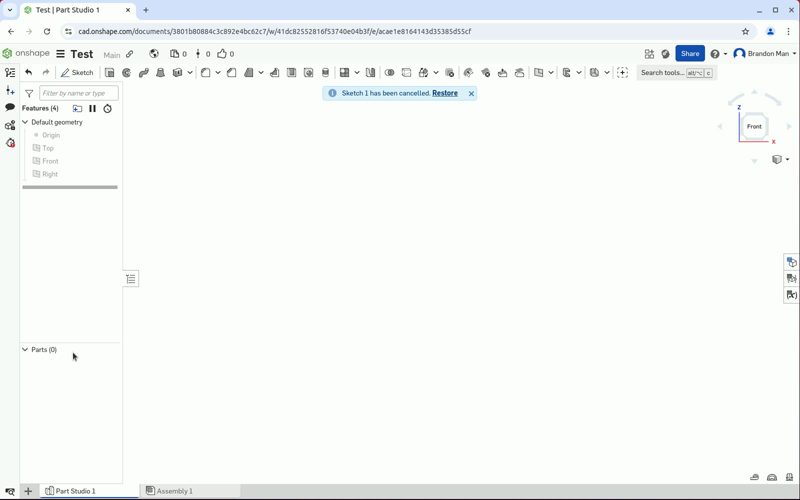
key(shift+y)
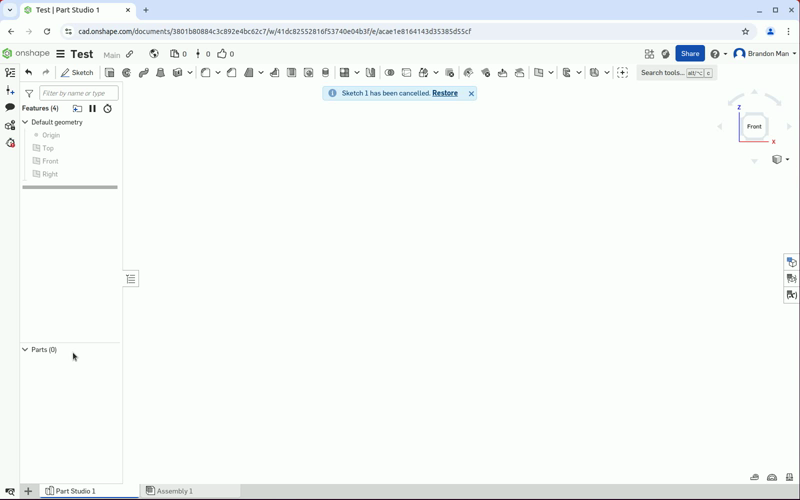
key(shift+s)
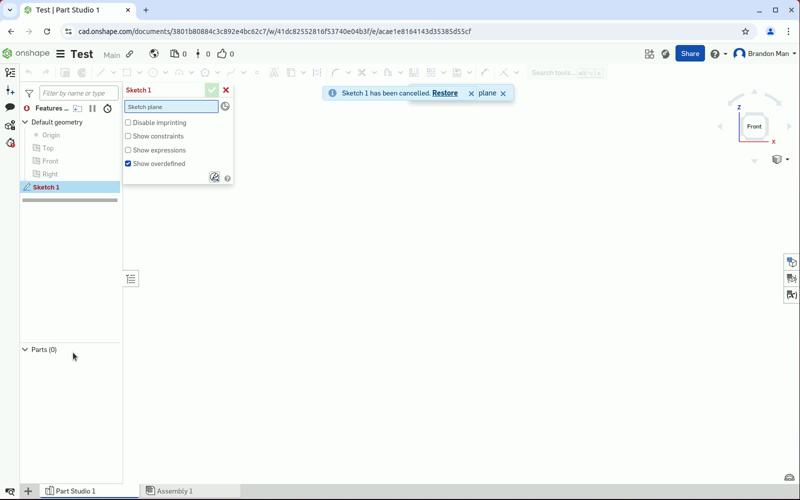
mouse_move(73, 163)
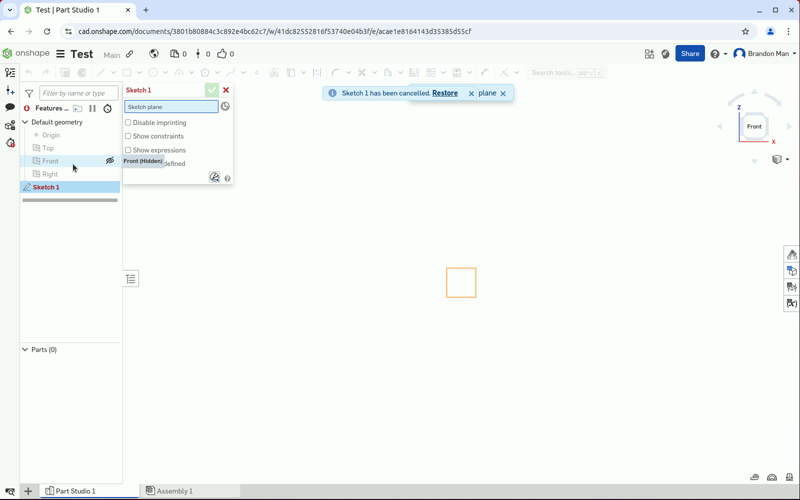
click(73, 163)
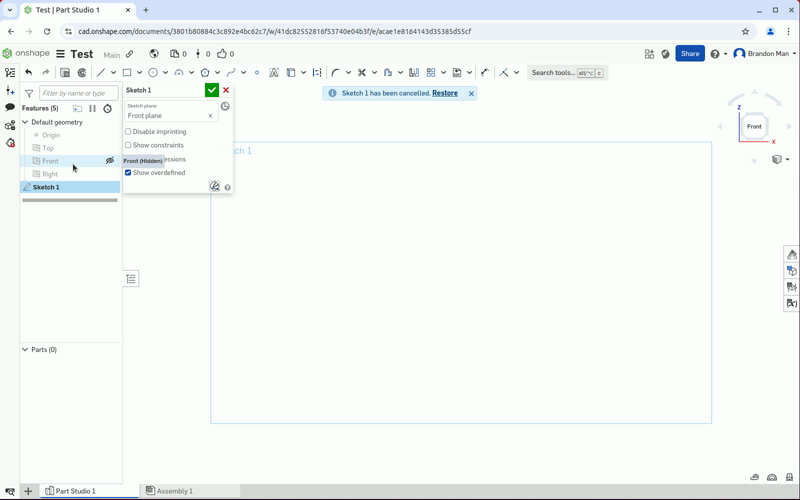
mouse_move(73, 352)
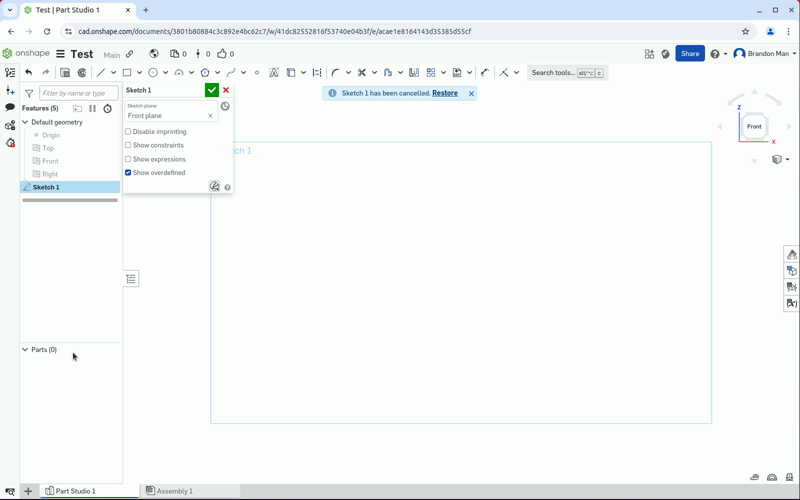
key(y)
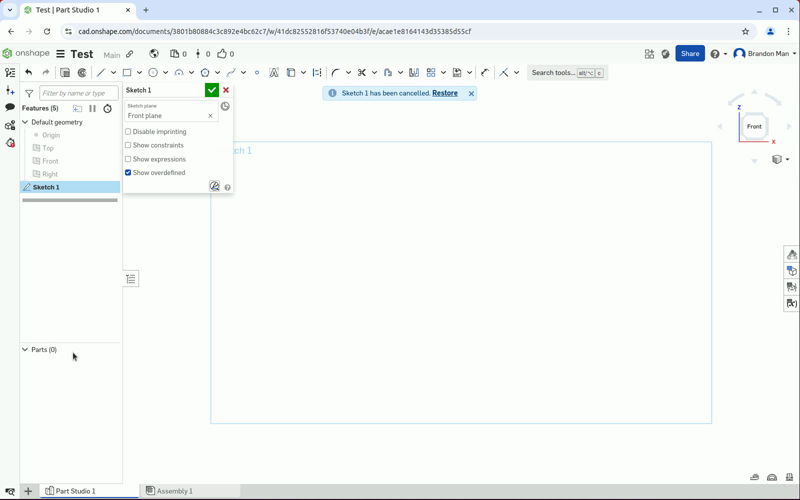
key(l)
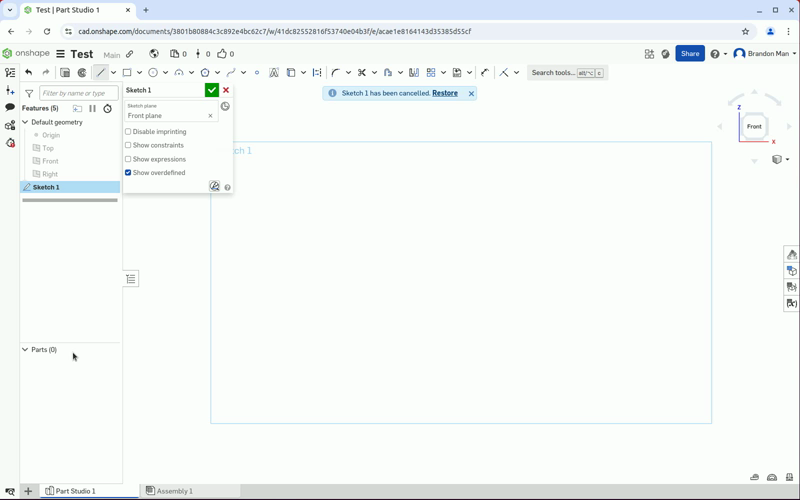
key_down(shift)
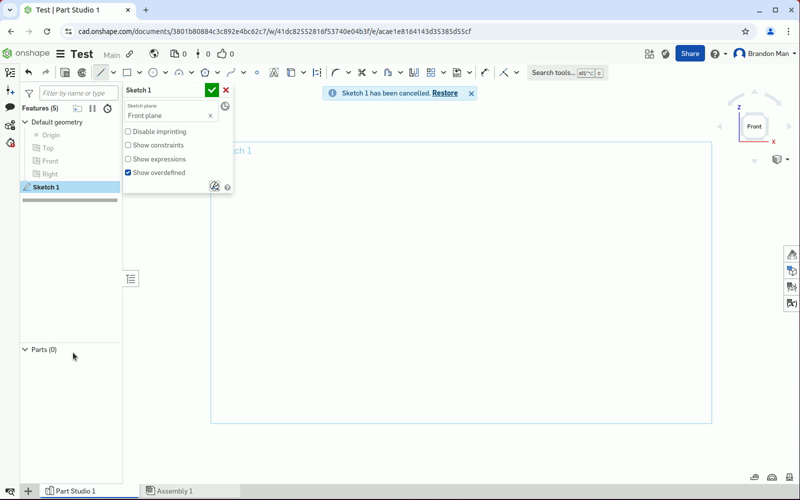
mouse_move(460, 282)
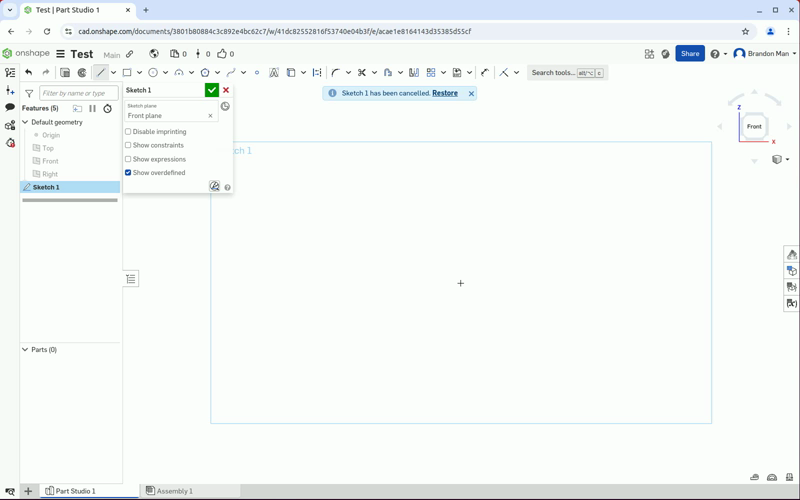
click(460, 282)
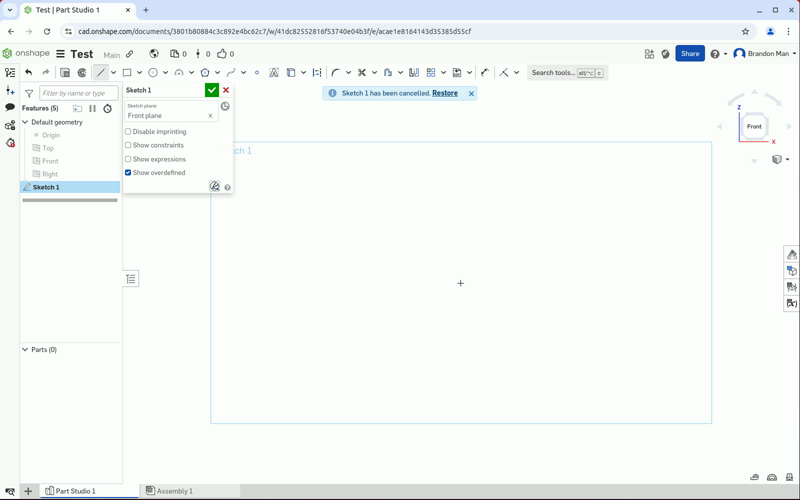
key_up(shift)
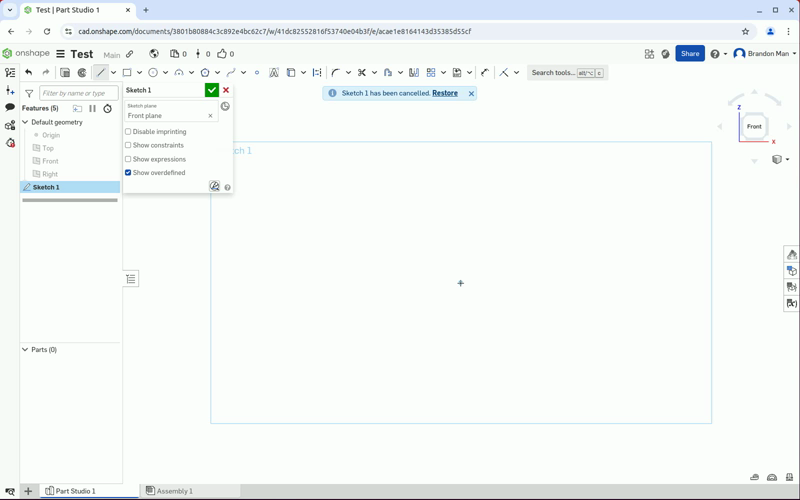
key_down(shift)
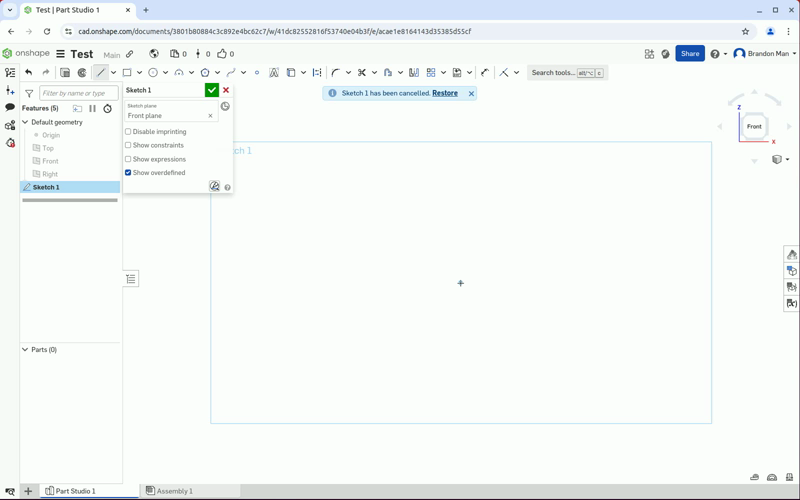
mouse_move(573, 282)
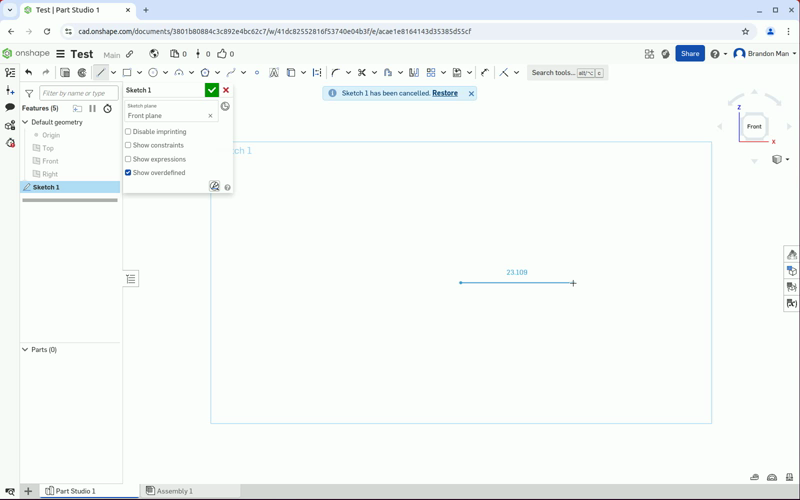
click(573, 282)
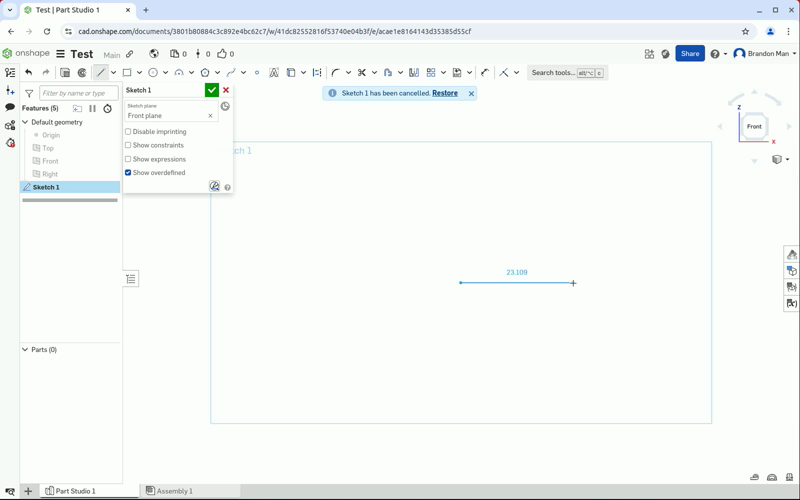
key_up(shift)
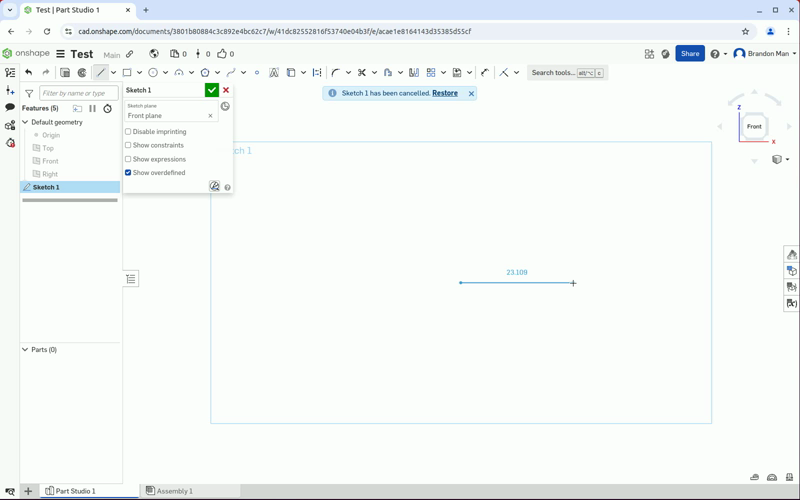
key_down(shift)
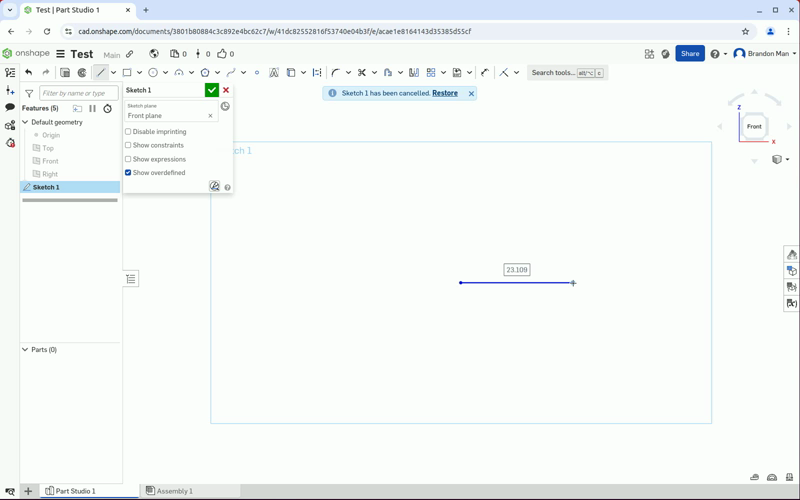
mouse_move(589, 282)
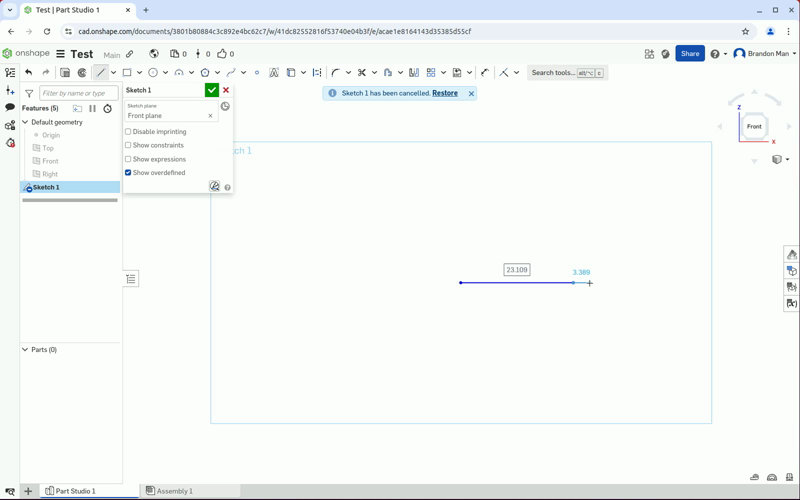
mouse_move(573, 245)
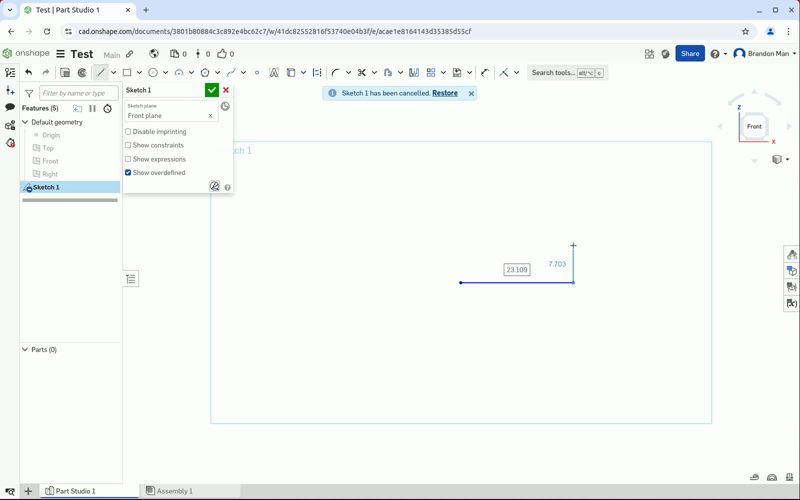
click(573, 245)
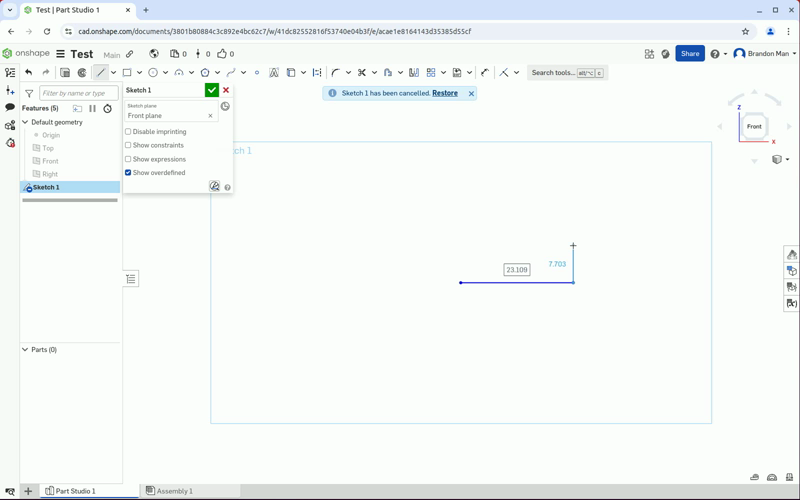
key_up(shift)
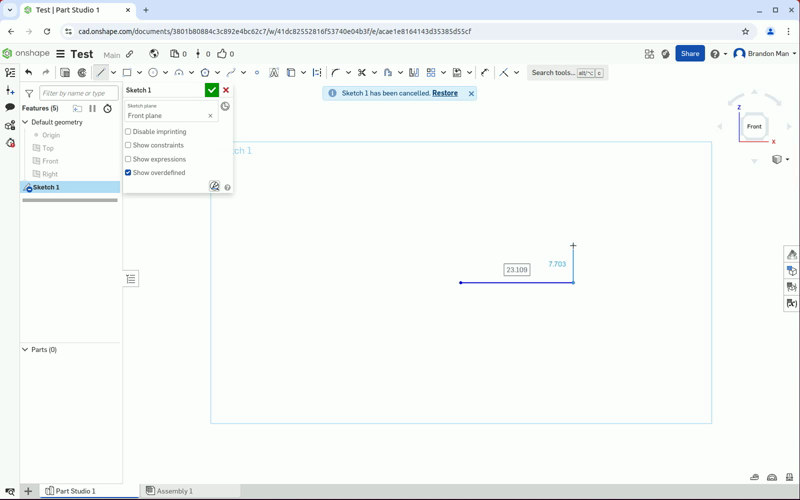
key_down(shift)
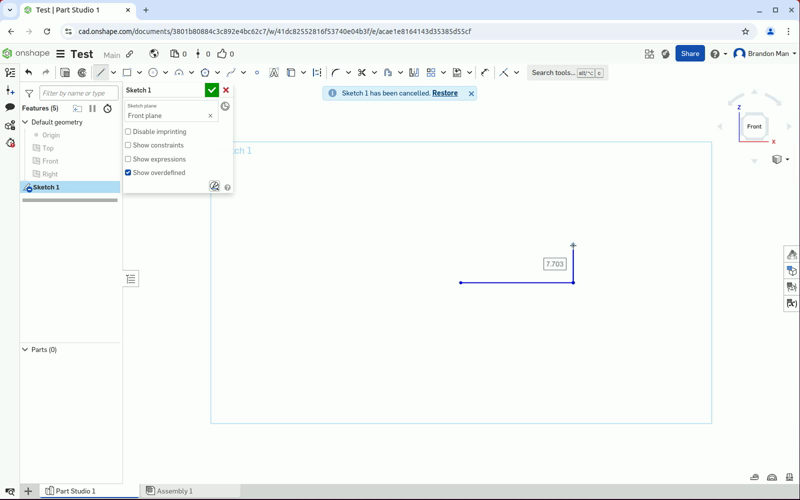
mouse_move(460, 245)
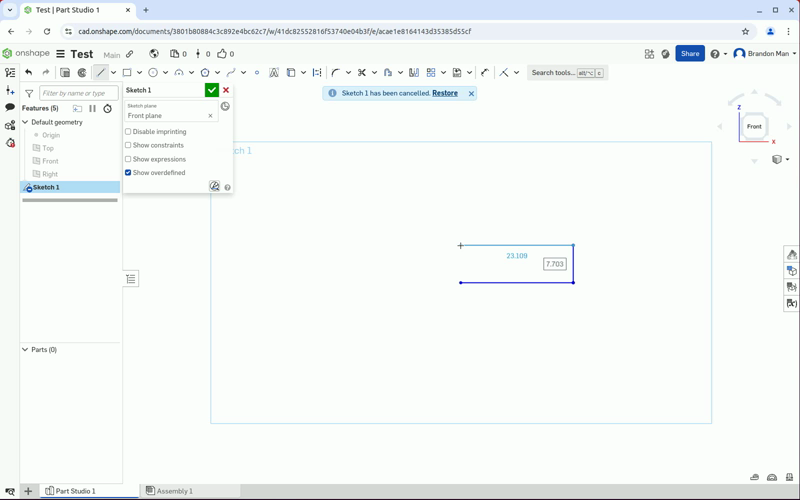
click(460, 245)
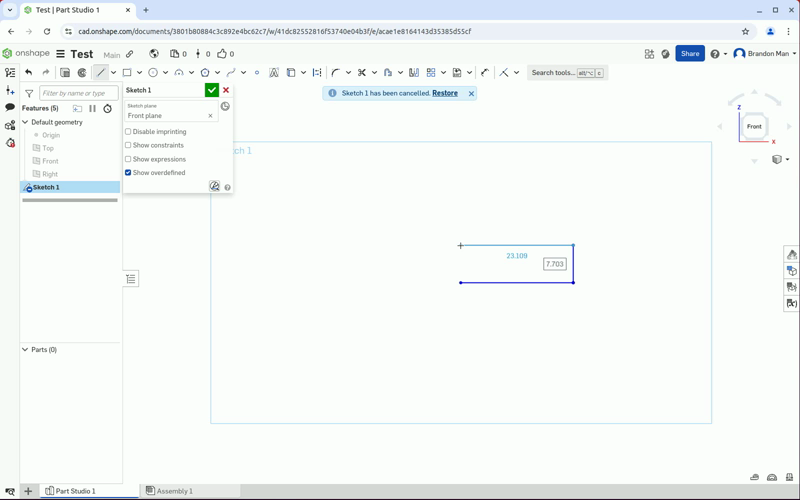
key_up(shift)
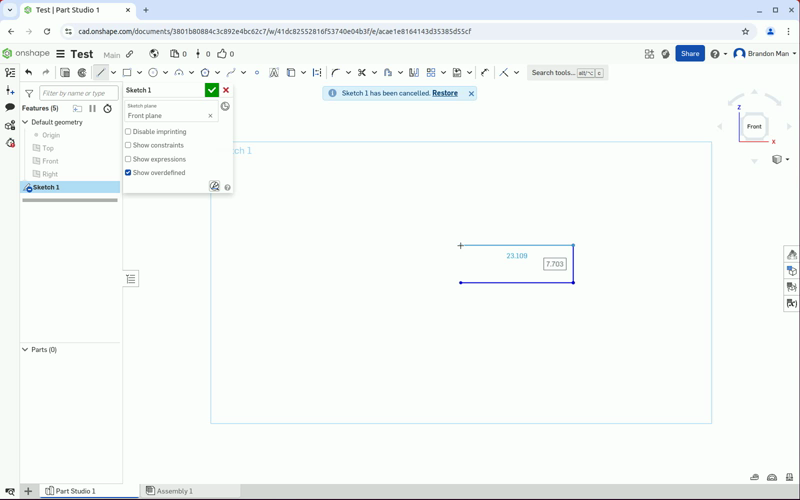
mouse_move(490, 245)
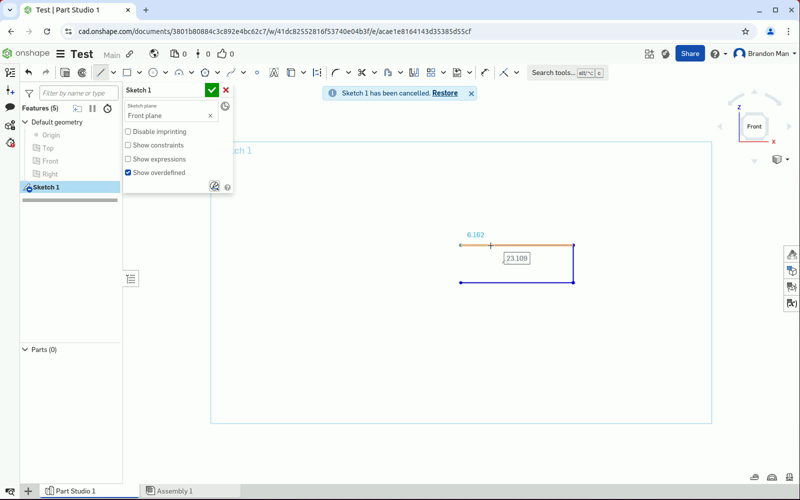
key_down(shift)
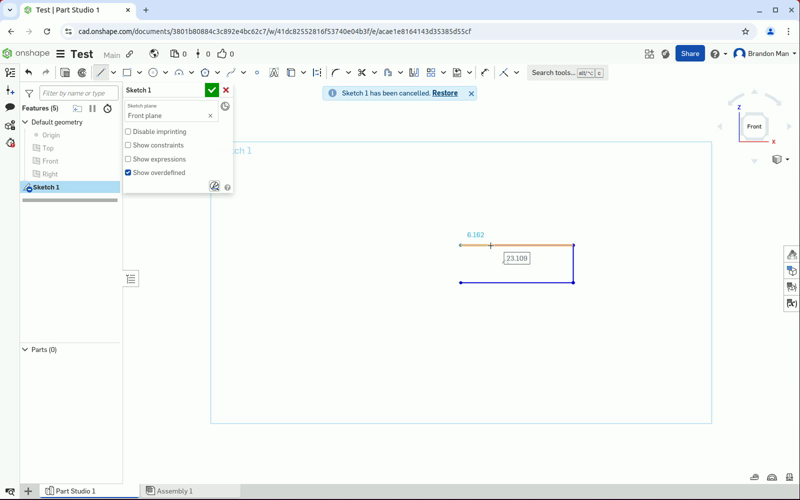
mouse_move(460, 282)
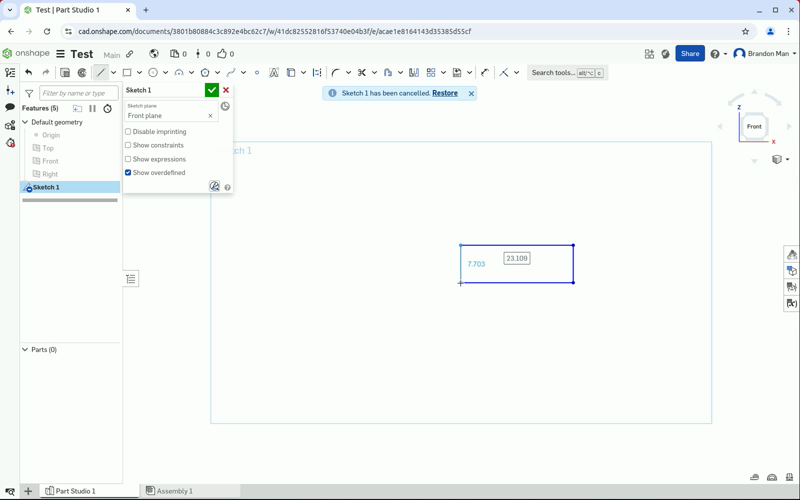
key_up(shift)
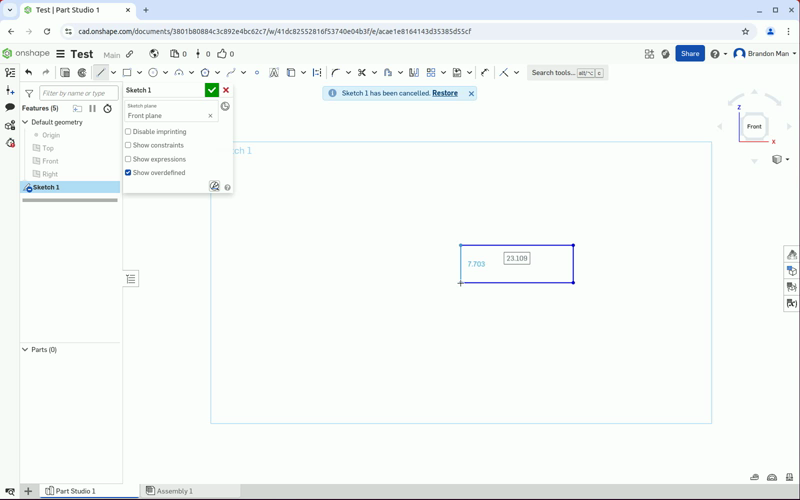
click(460, 282)
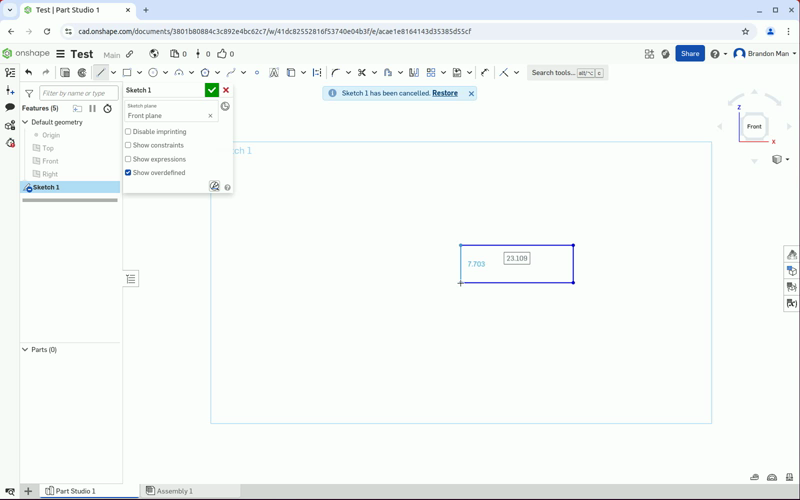
key(esc)
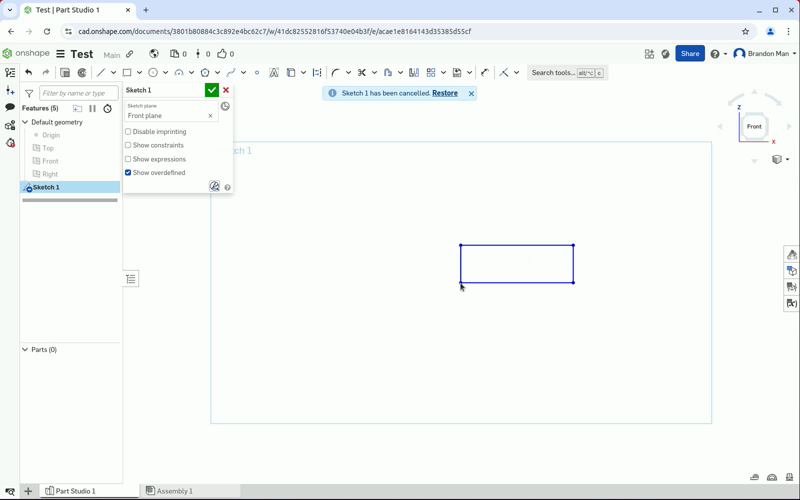
mouse_move(511, 250)
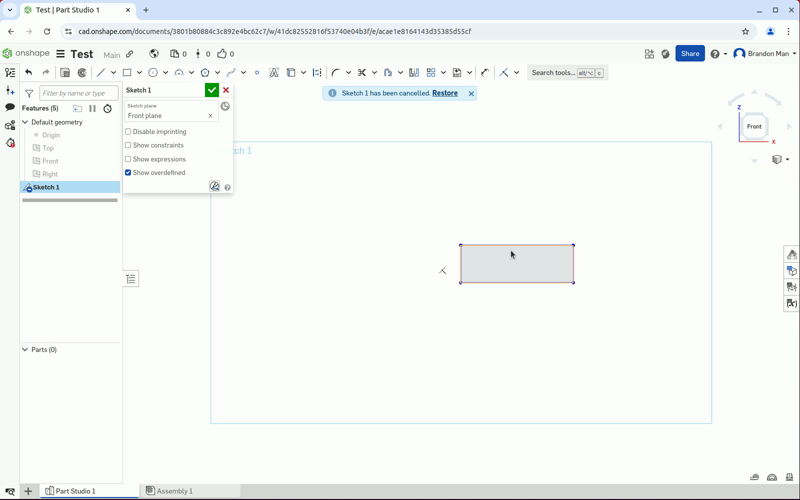
click(511, 250)
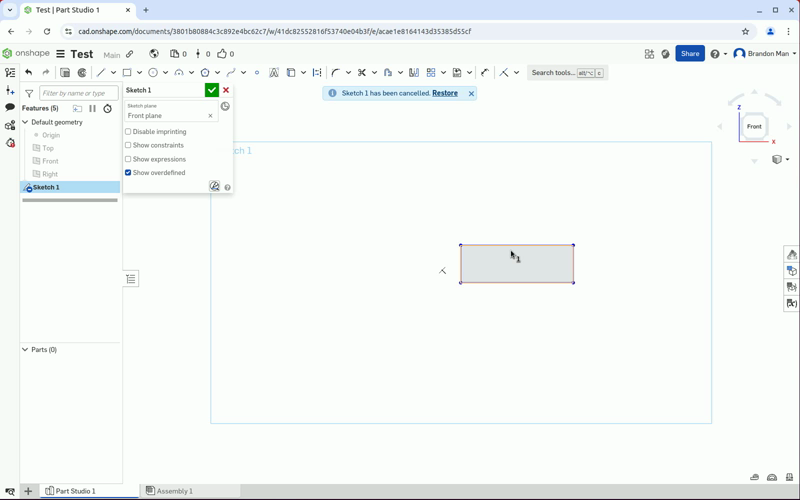
mouse_move(73, 352)
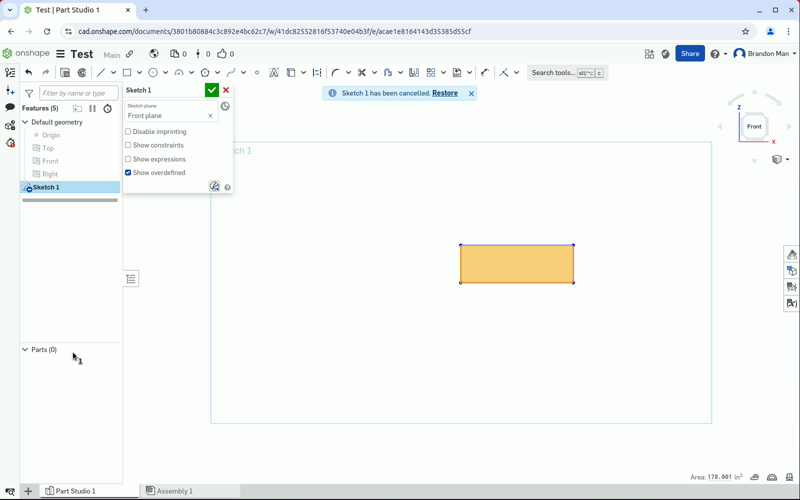
key(shift+y)
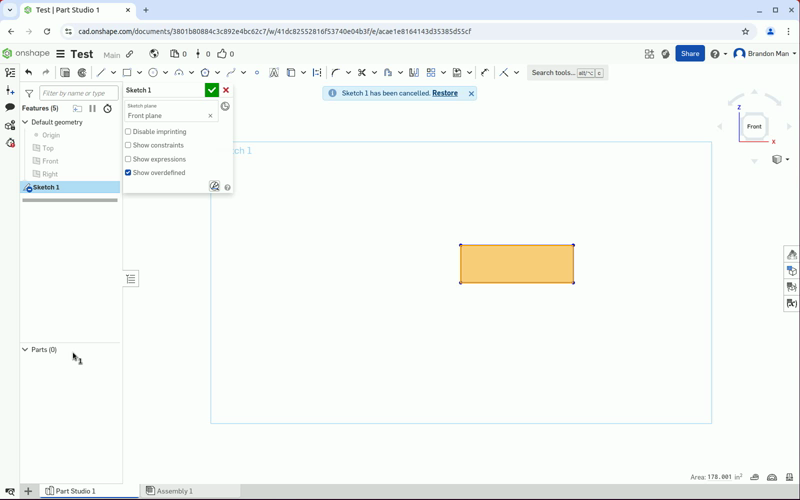
key(shift+e)
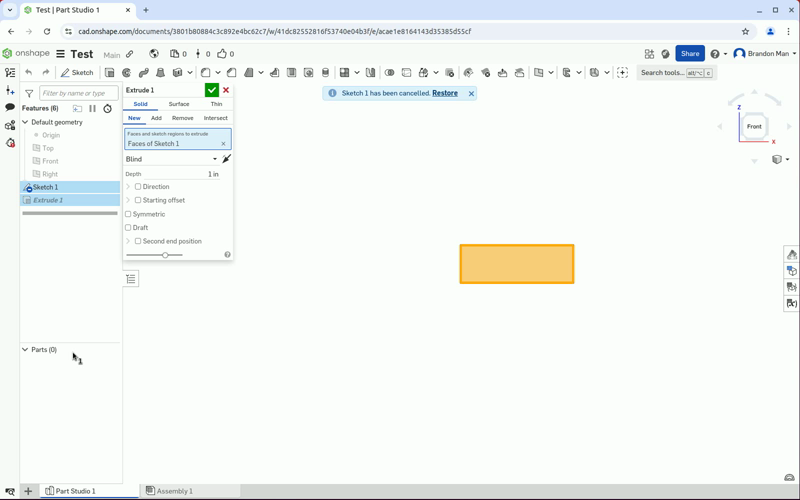
mouse_move(143, 106)
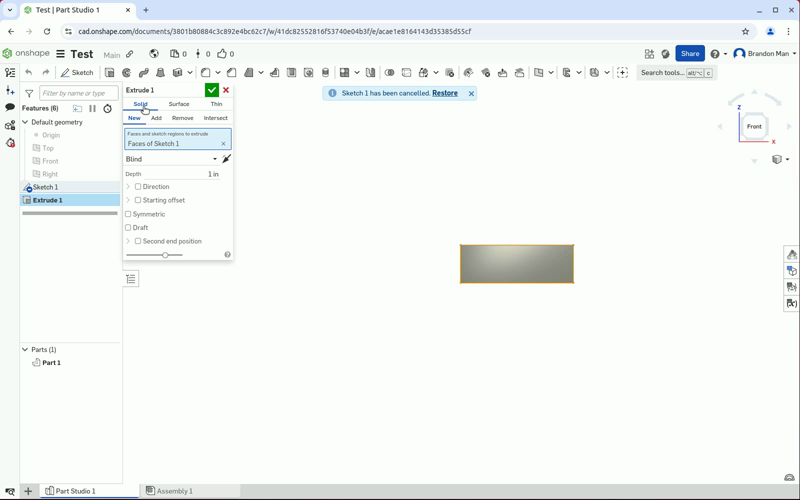
click(143, 106)
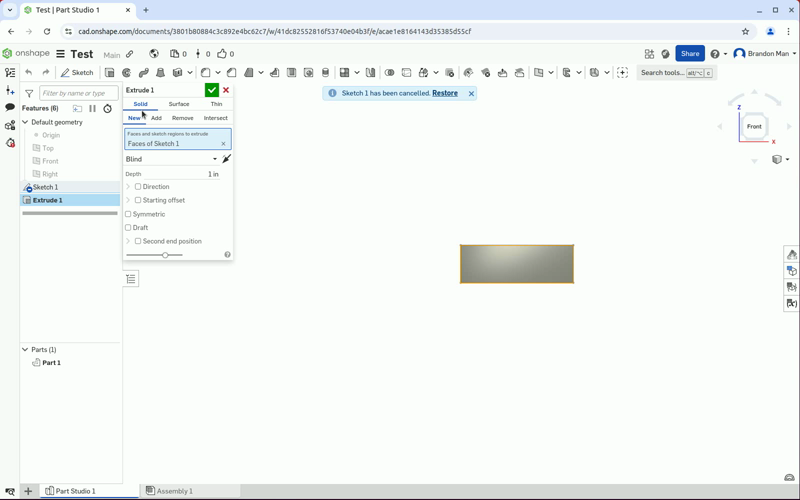
mouse_move(137, 120)
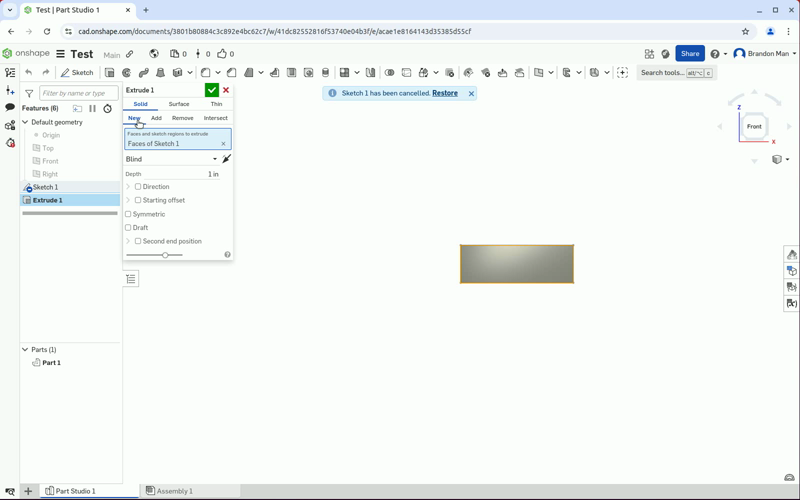
click(137, 120)
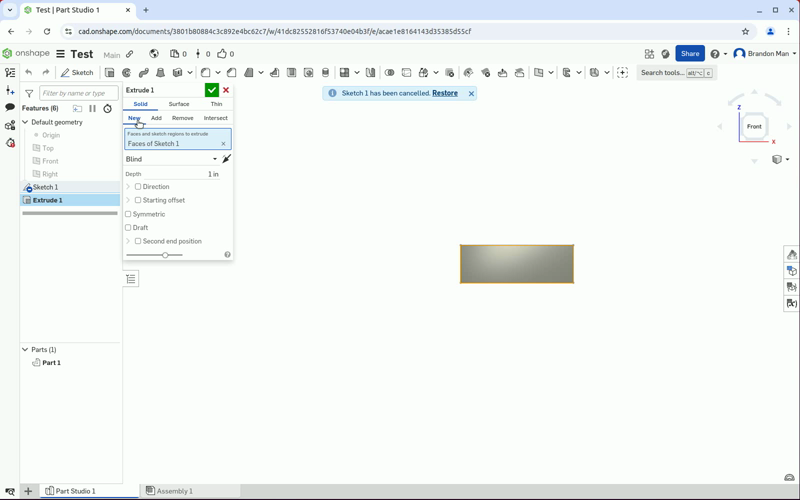
key(tab, 4)
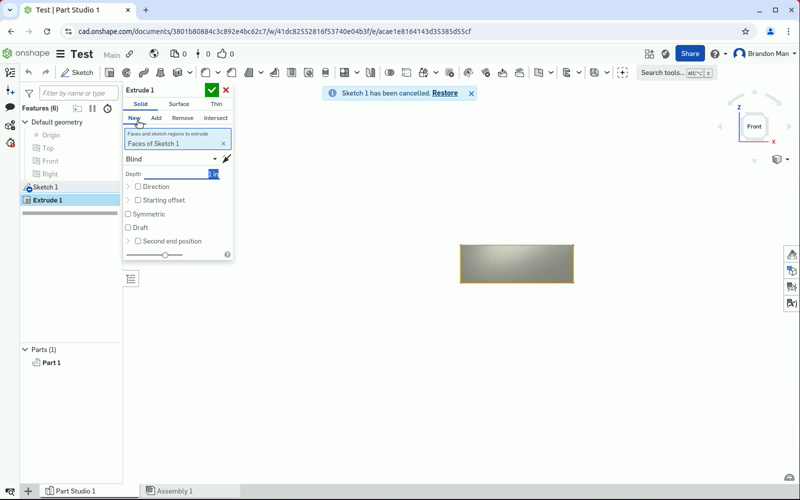
text(11.554)
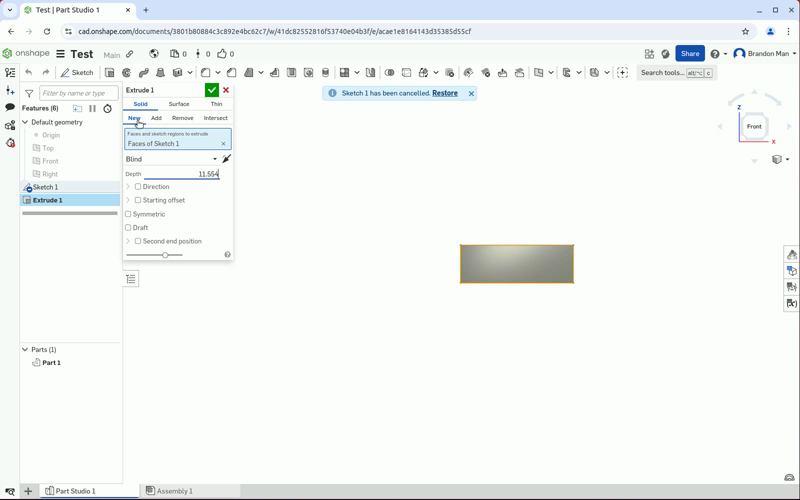
key(enter)
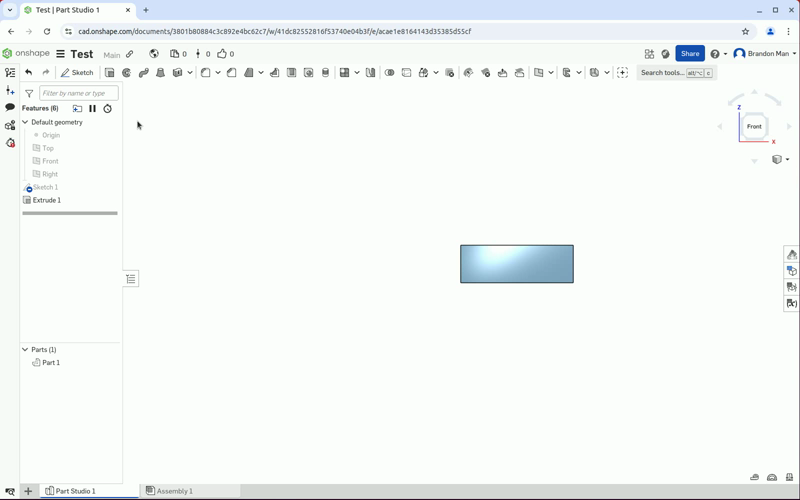
key(shift+h)
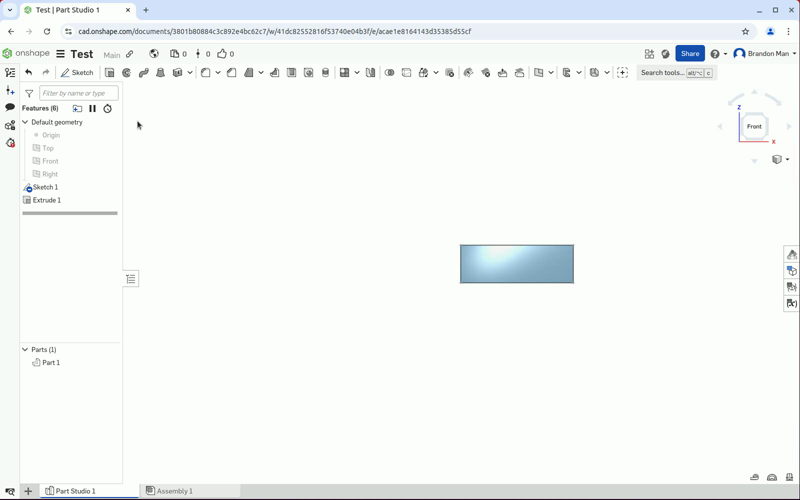
key(shift+h)
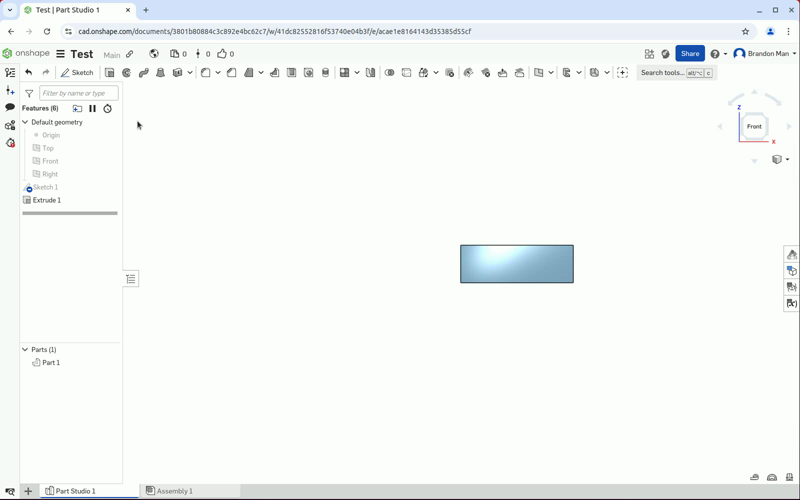
mouse_move(73, 189)
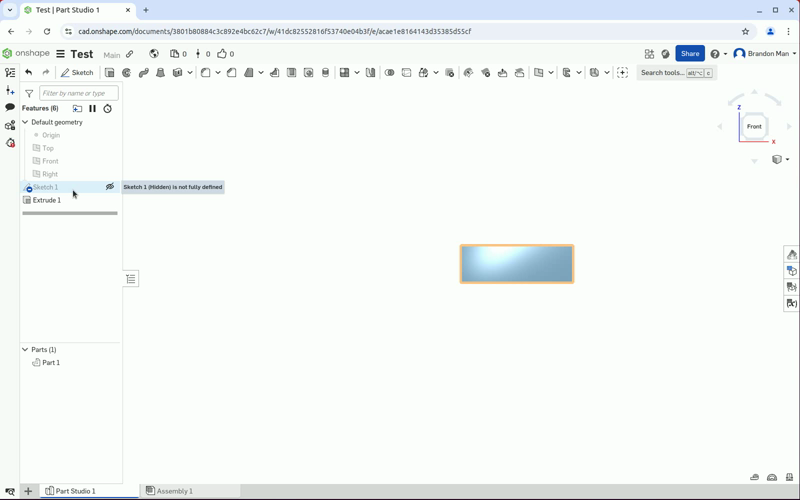
click(73, 189)
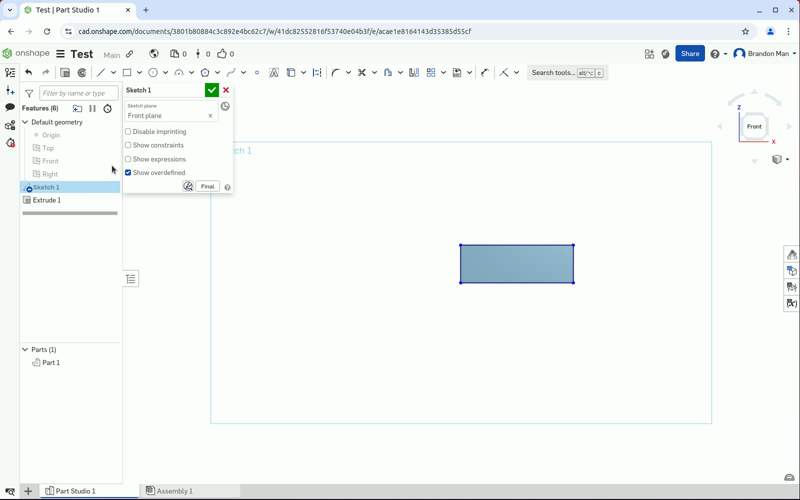
mouse_move(229, 92)
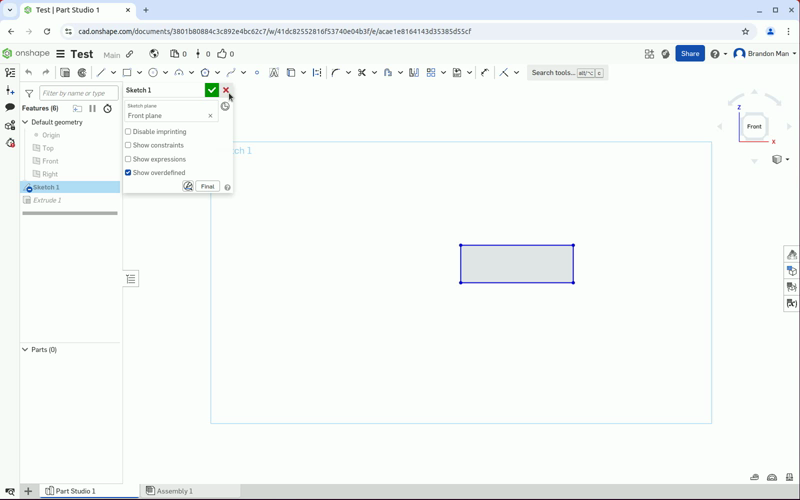
click(229, 92)
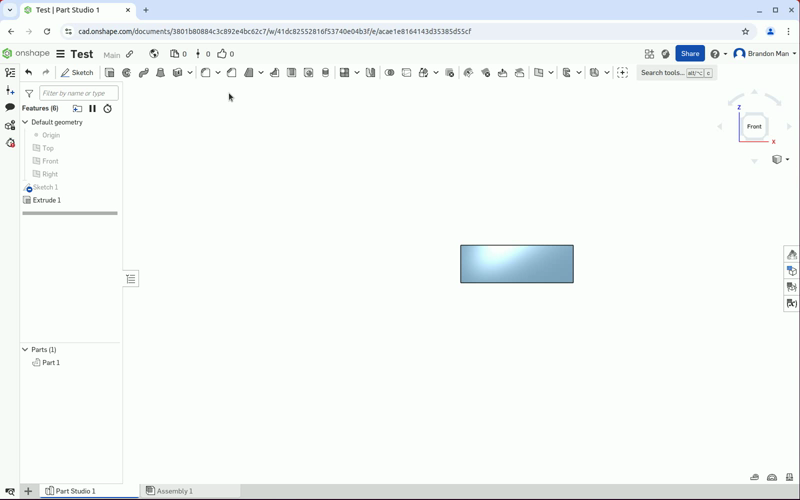
mouse_move(541, 75)
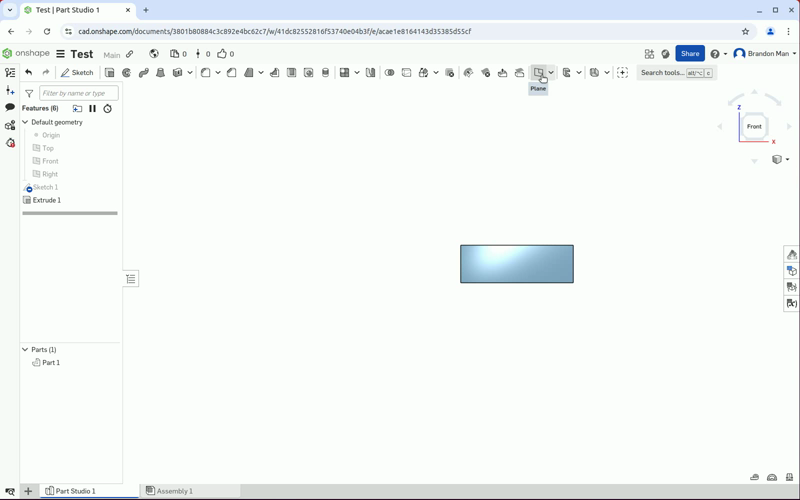
click(541, 75)
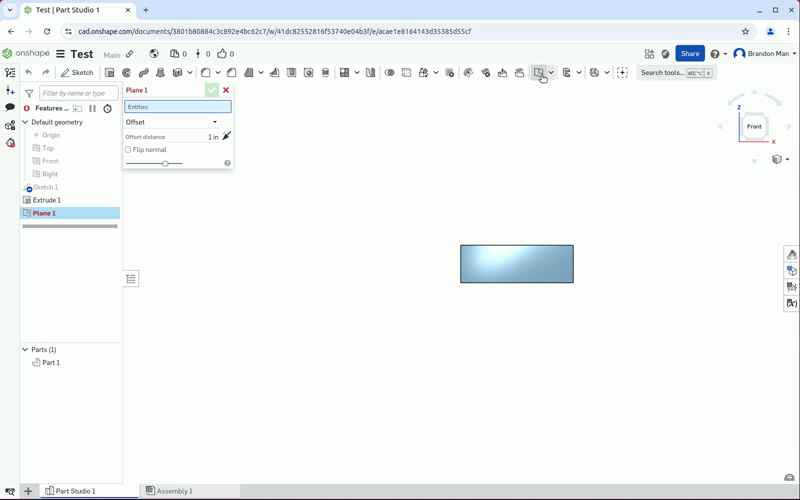
mouse_move(73, 163)
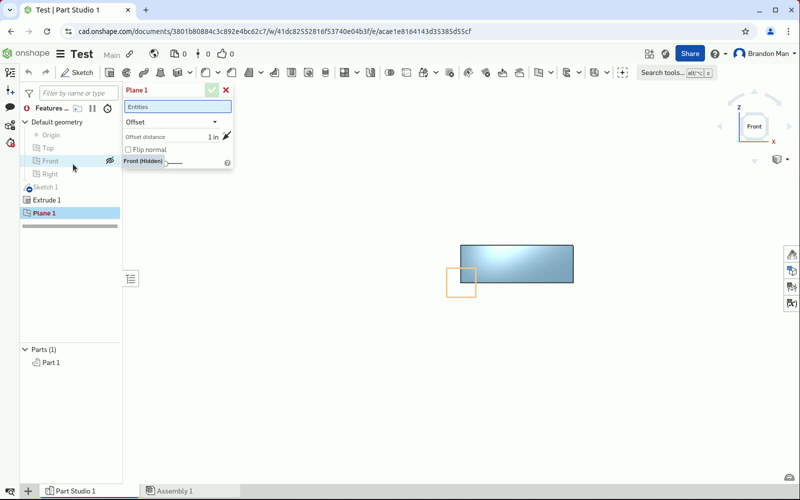
click(73, 163)
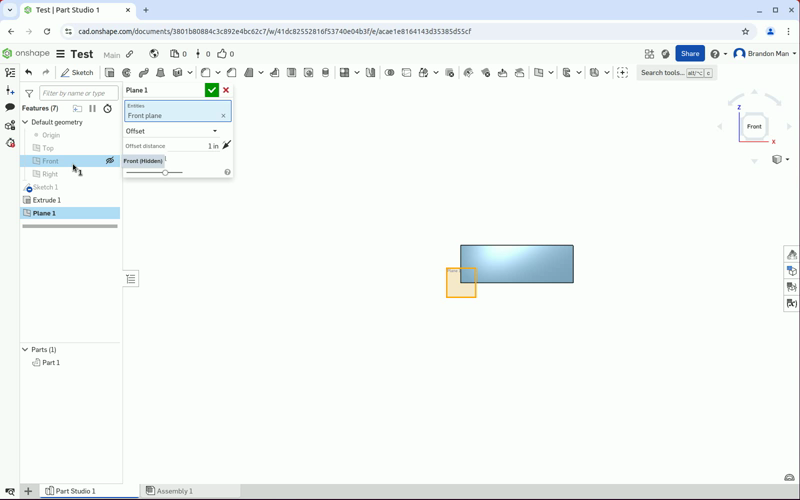
key(tab, 2)
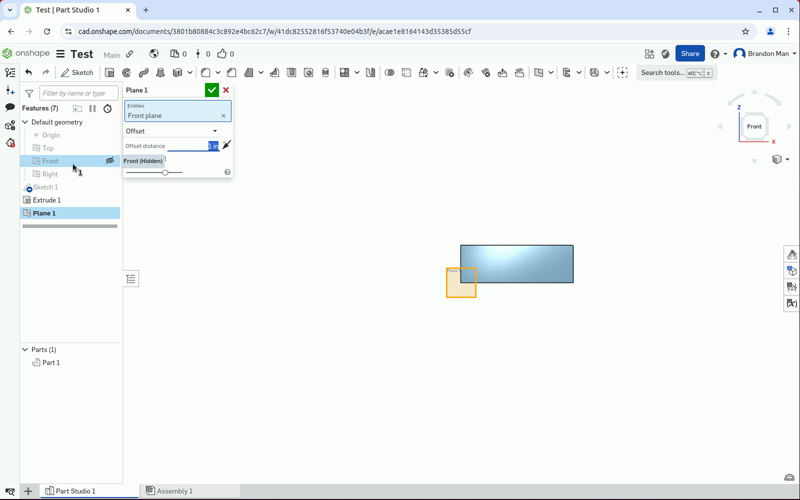
text(11.554)
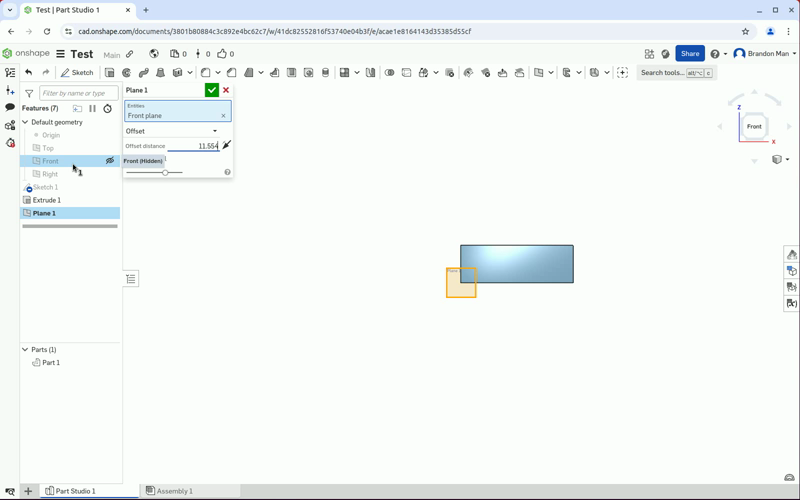
key(enter, 2)
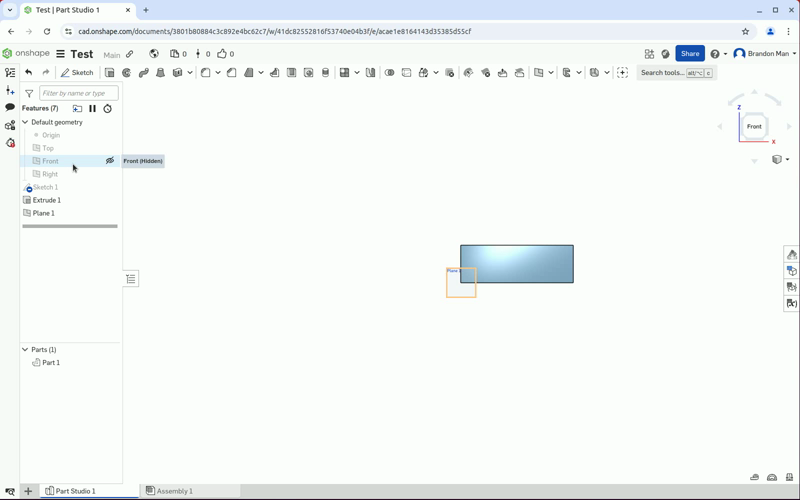
key(shift+s)
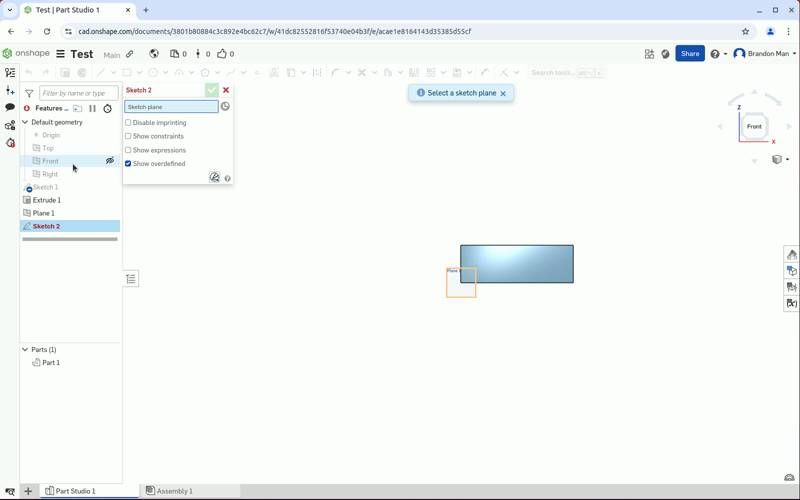
mouse_move(73, 215)
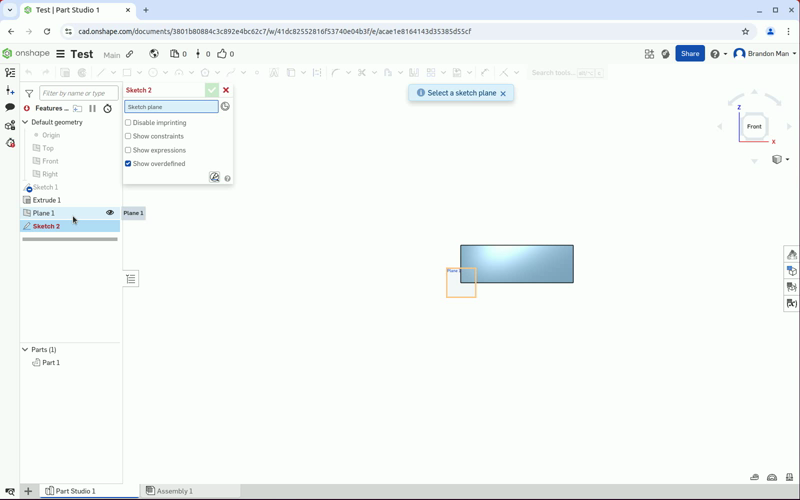
click(73, 215)
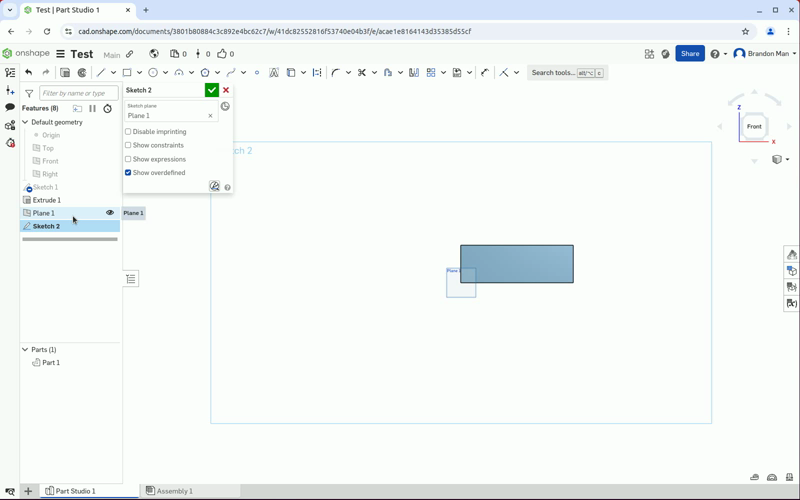
mouse_move(73, 352)
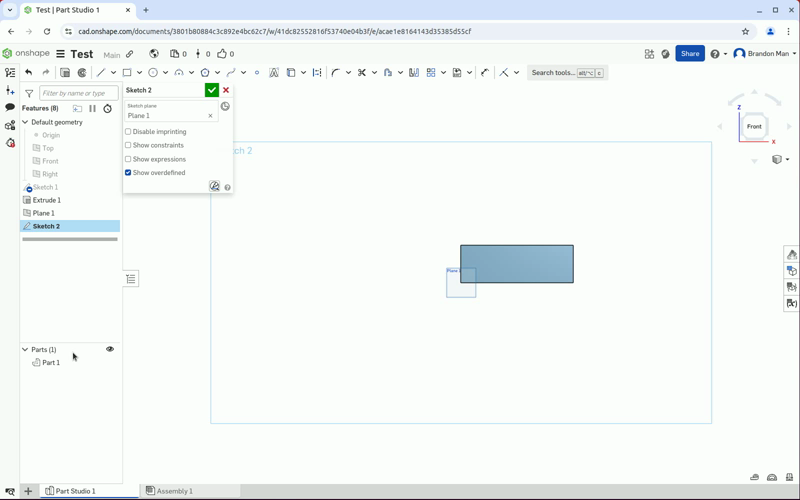
key(y)
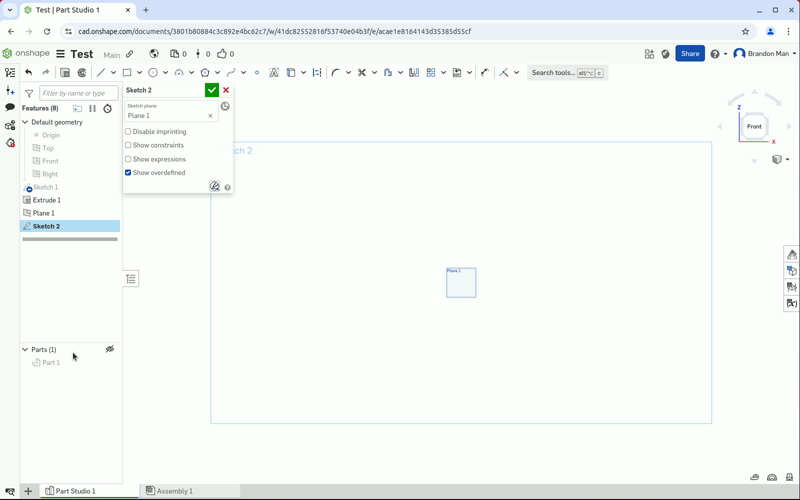
key(l)
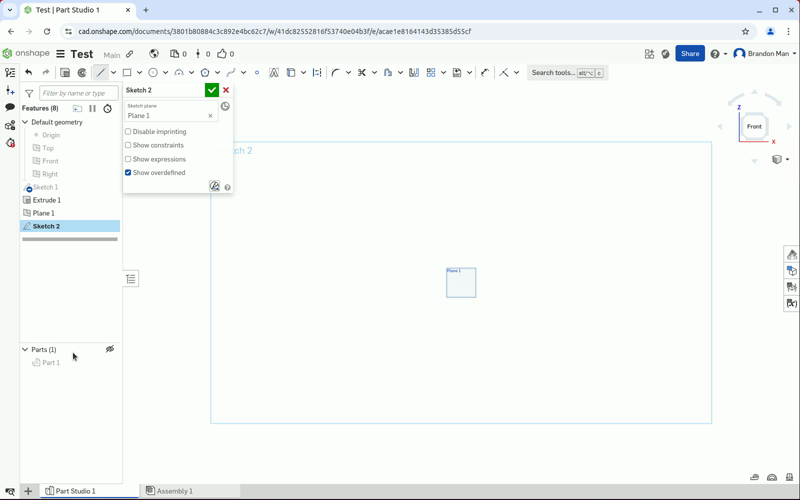
key_down(shift)
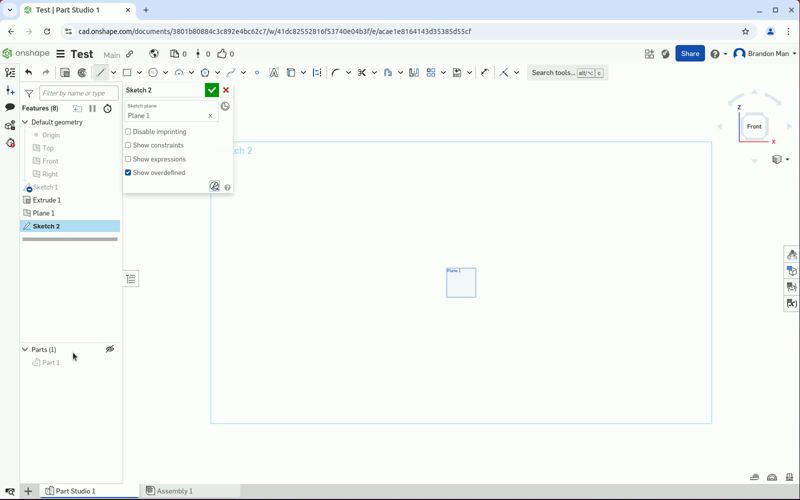
mouse_move(460, 254)
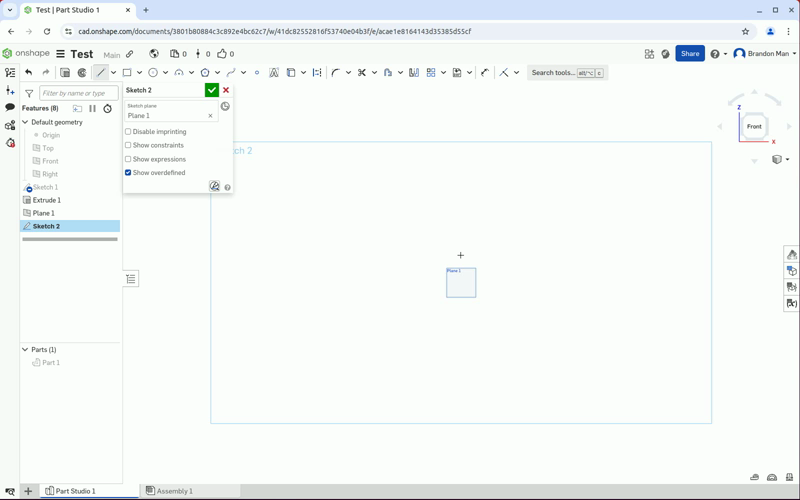
click(460, 254)
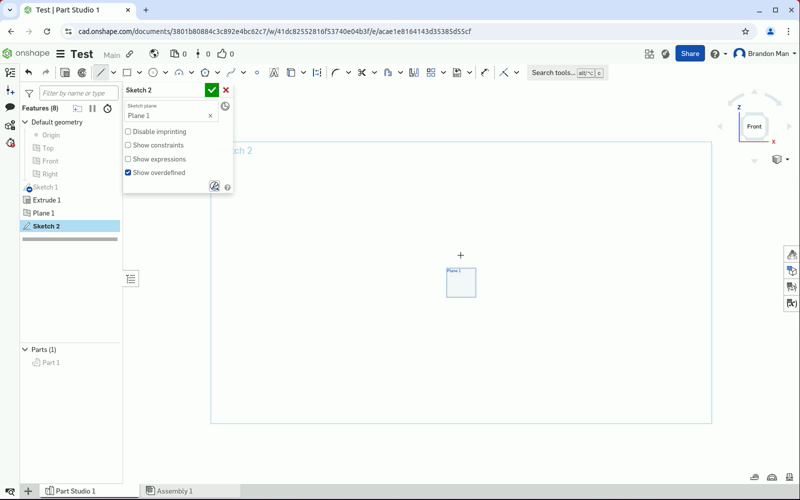
key_up(shift)
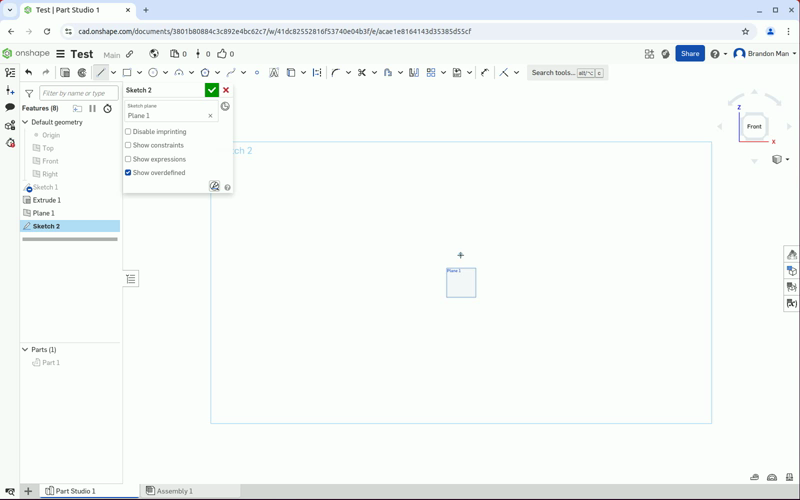
key_down(shift)
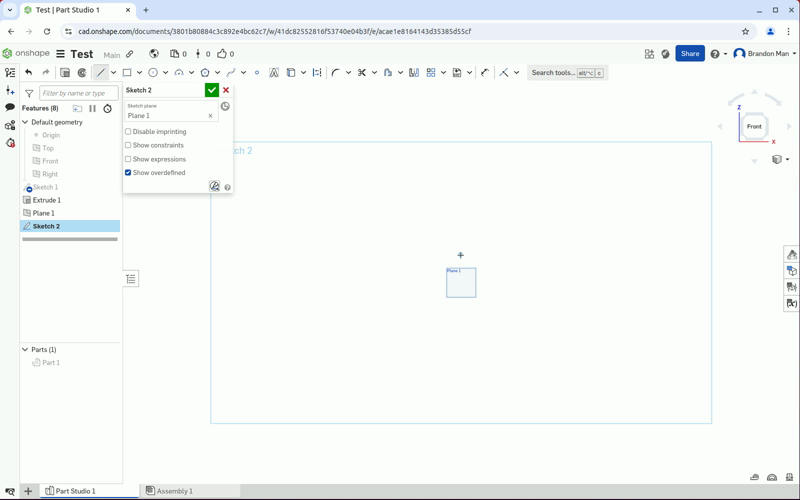
mouse_move(490, 254)
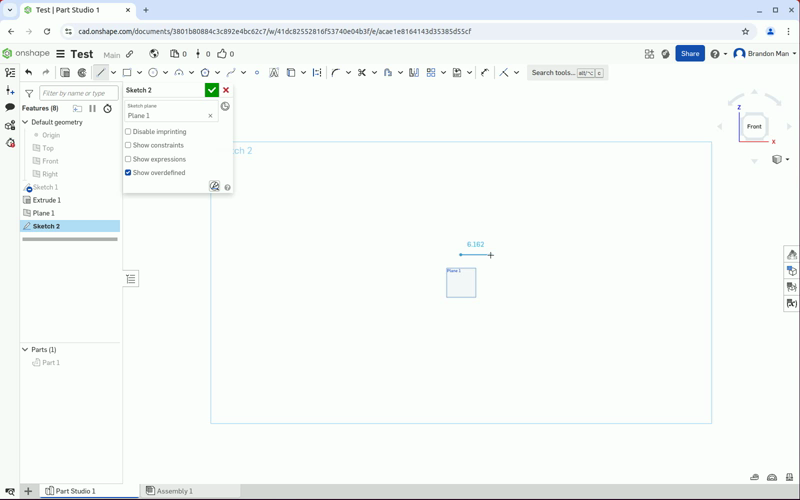
mouse_move(489, 254)
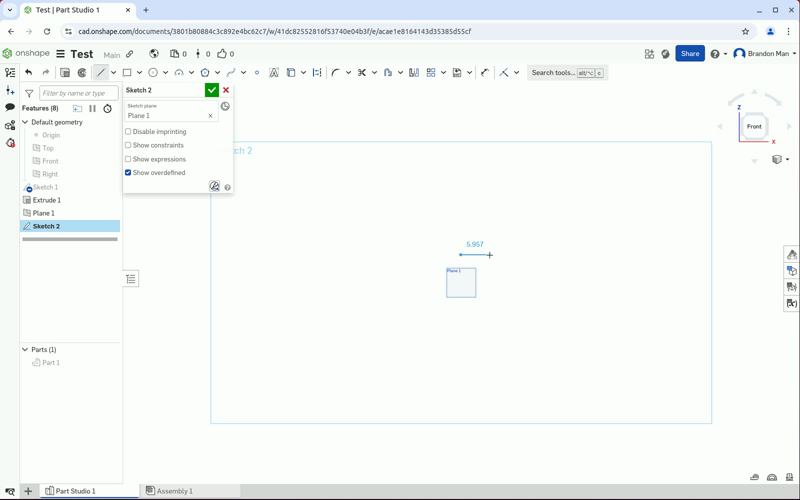
click(489, 254)
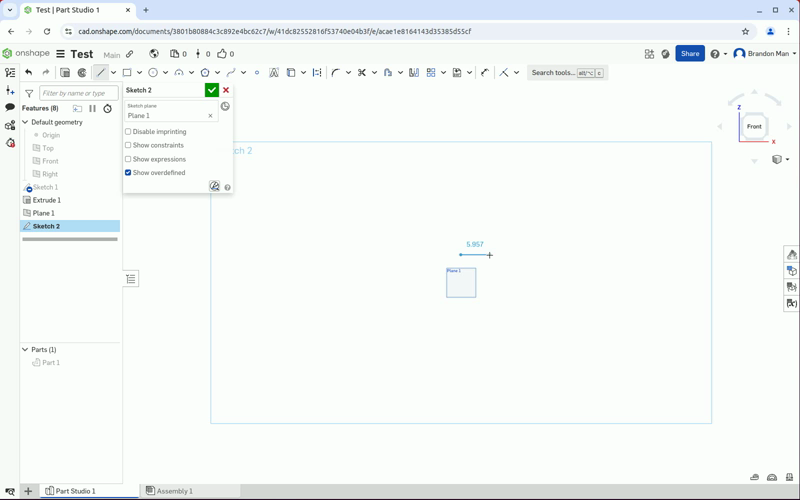
key_up(shift)
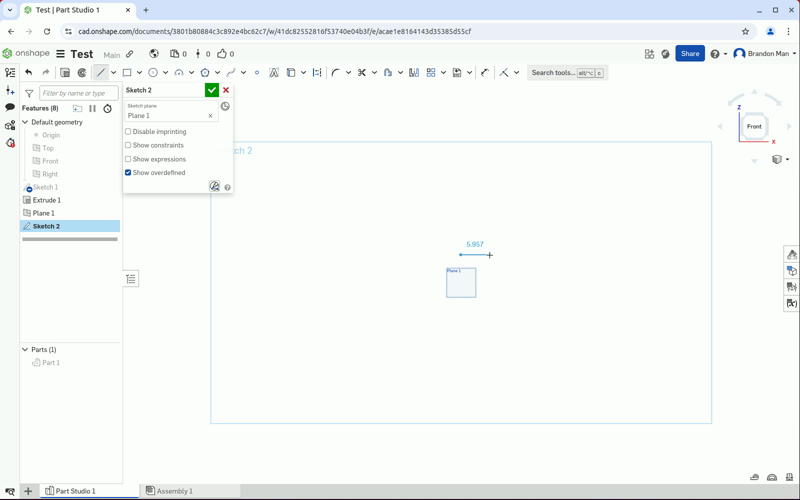
key_down(shift)
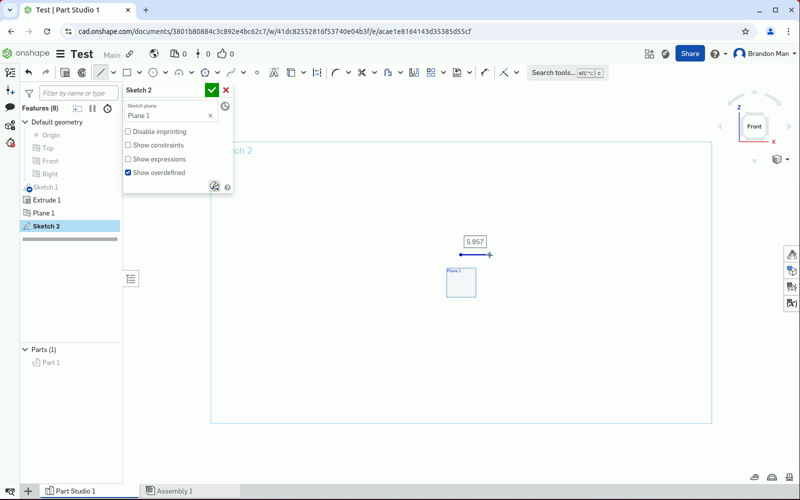
mouse_move(519, 254)
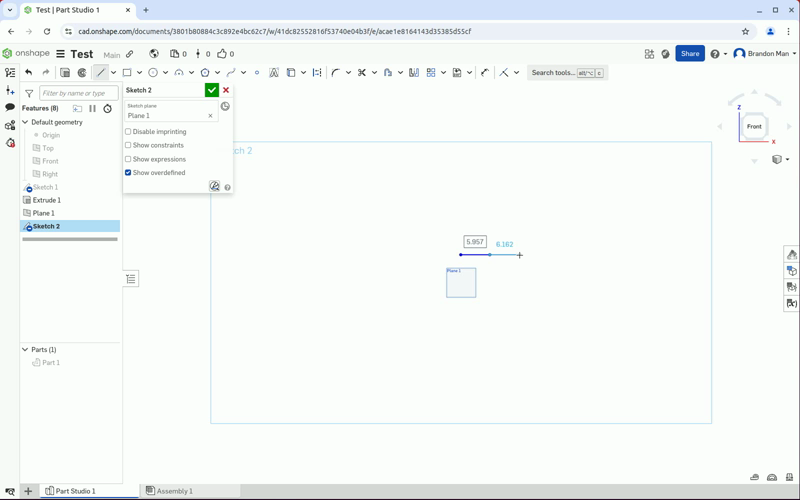
mouse_move(480, 244)
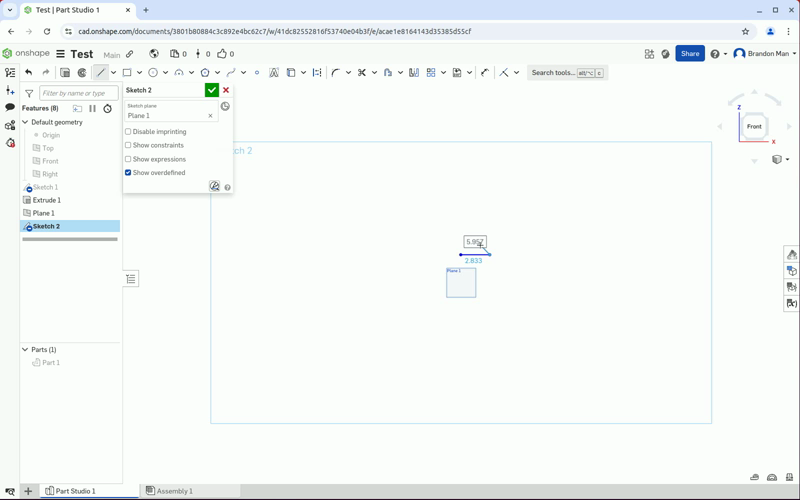
click(480, 244)
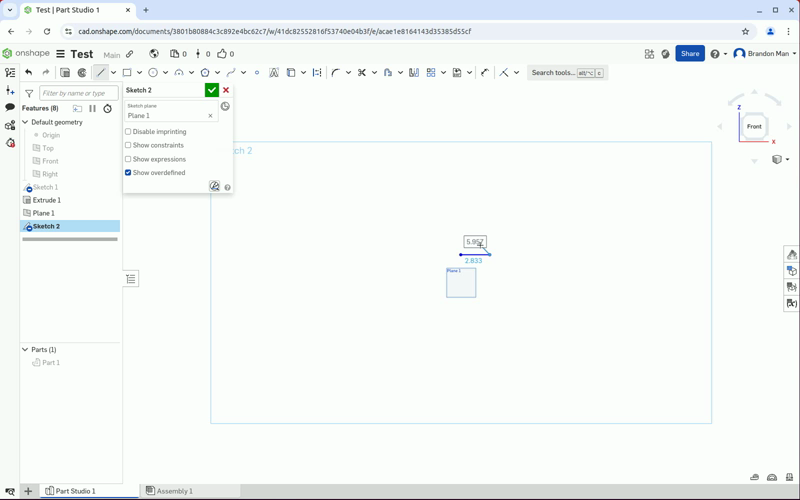
key_up(shift)
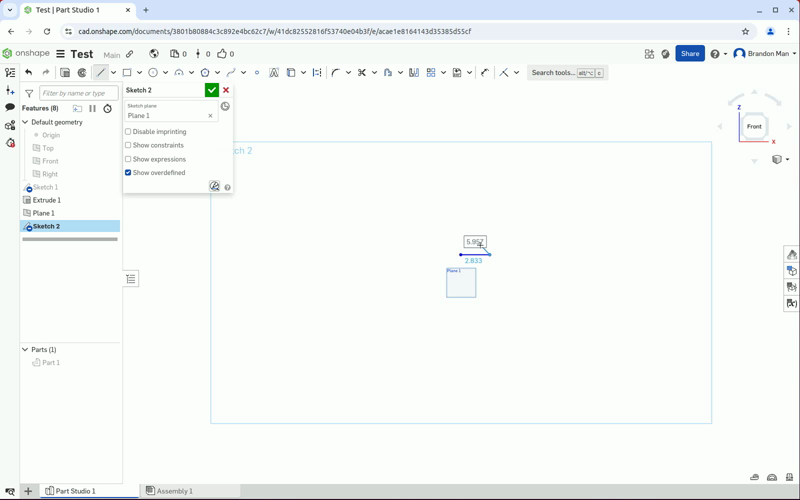
key_down(shift)
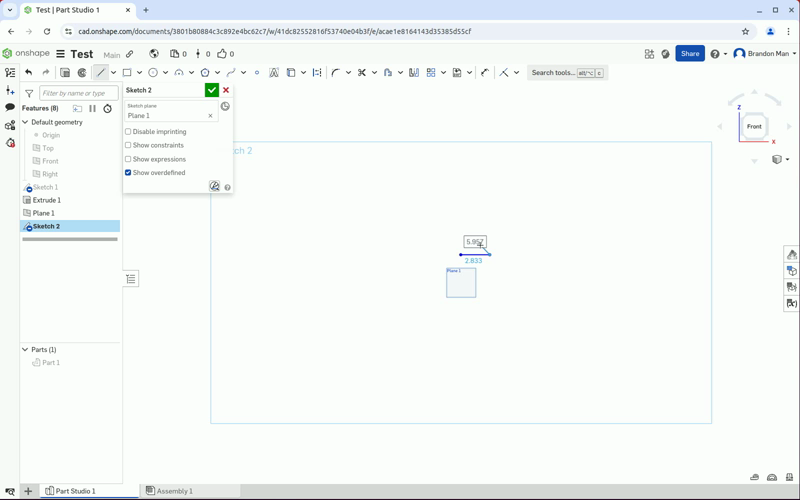
mouse_move(510, 244)
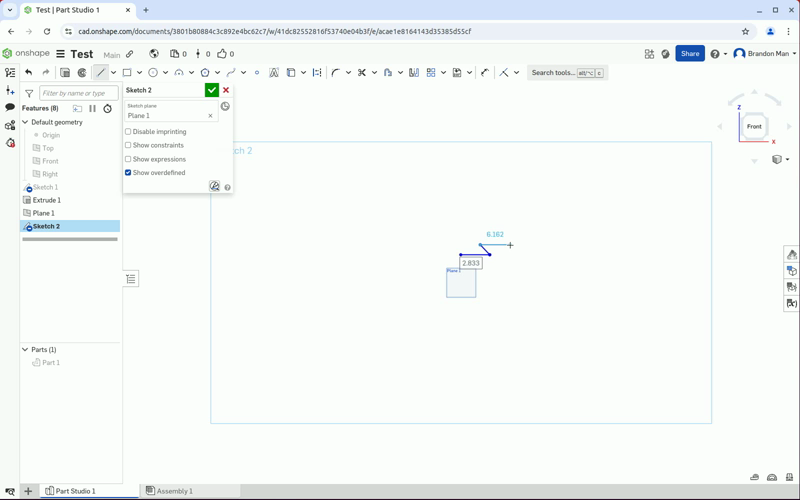
mouse_move(460, 244)
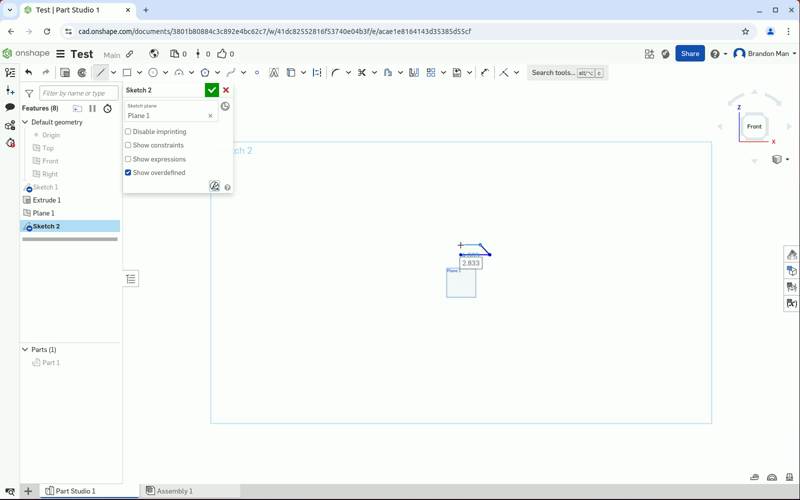
click(460, 244)
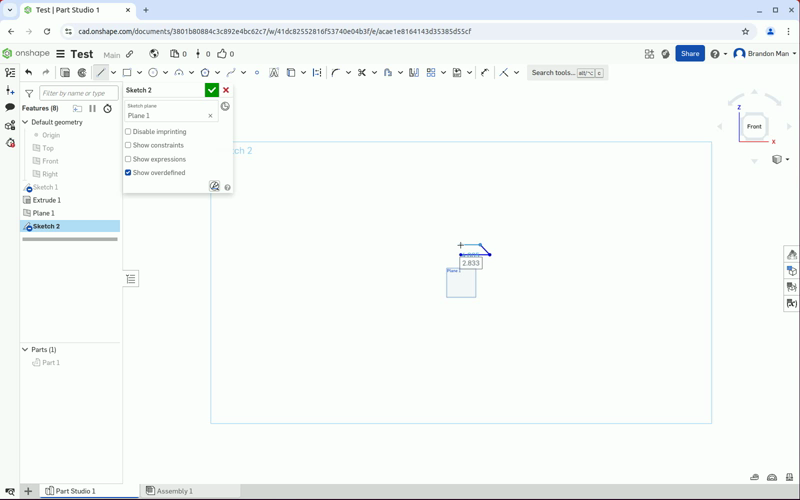
key_up(shift)
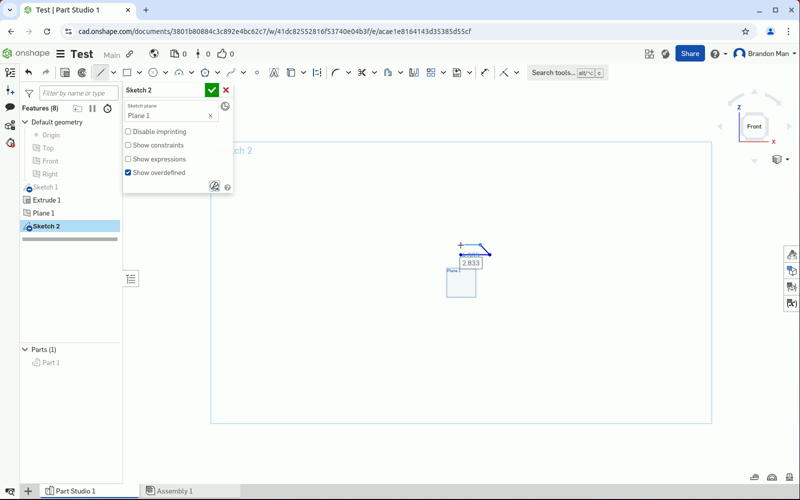
mouse_move(490, 244)
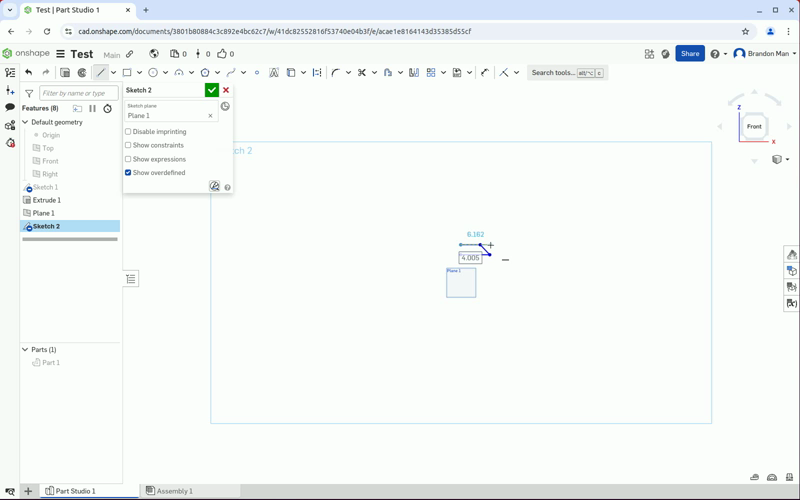
key_down(shift)
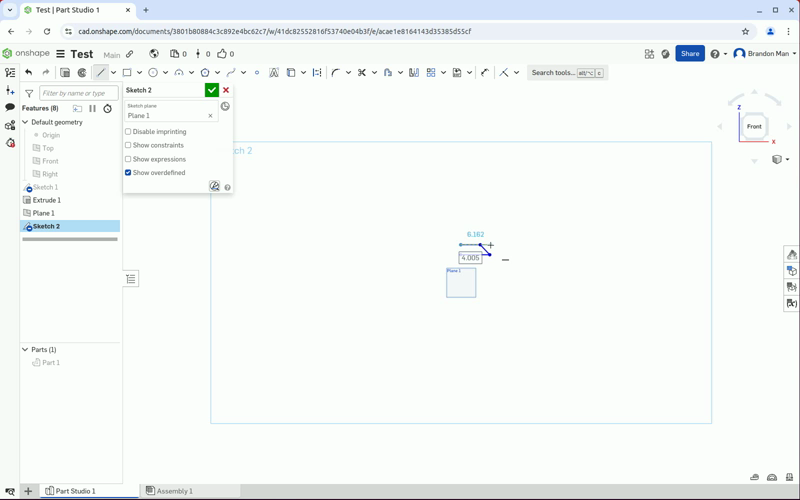
mouse_move(460, 254)
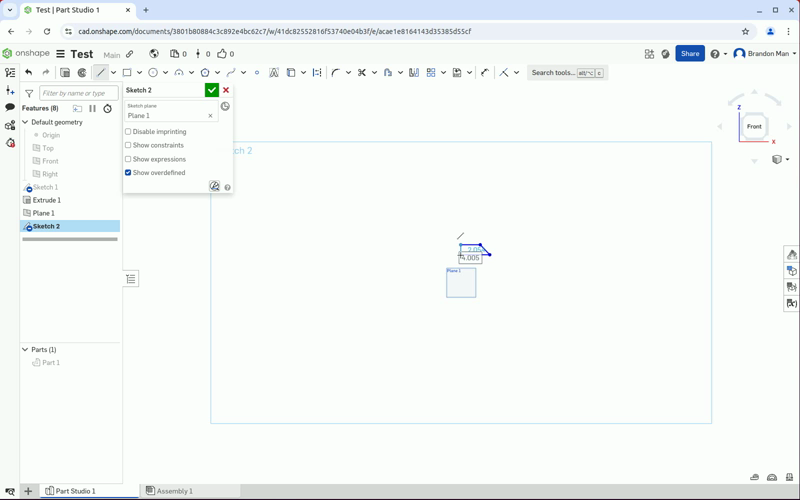
key_up(shift)
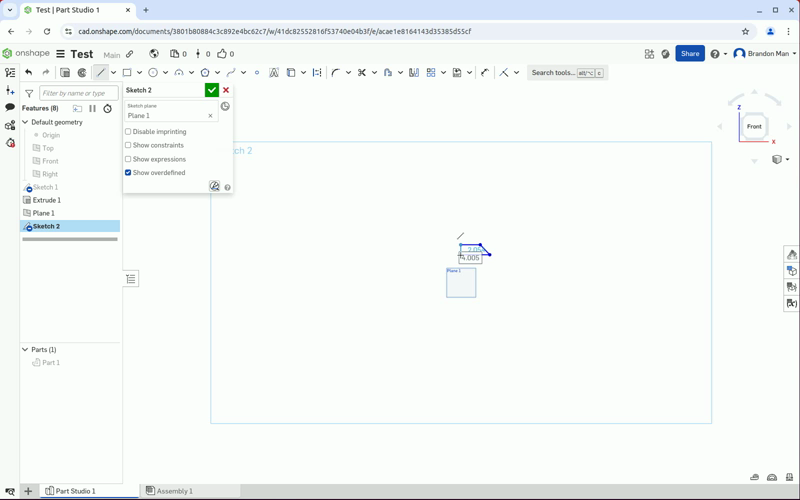
click(460, 254)
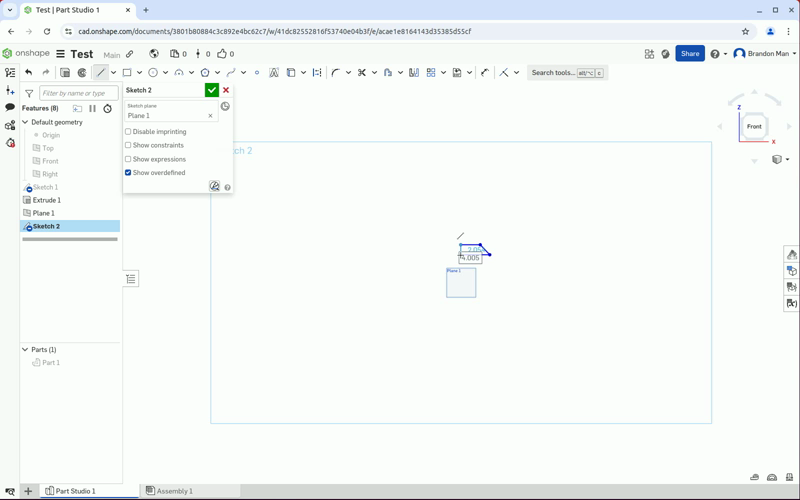
key(esc)
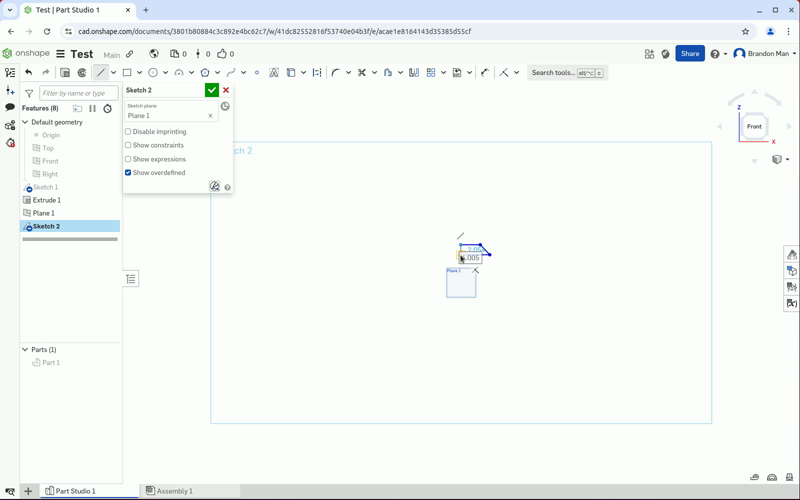
mouse_move(483, 251)
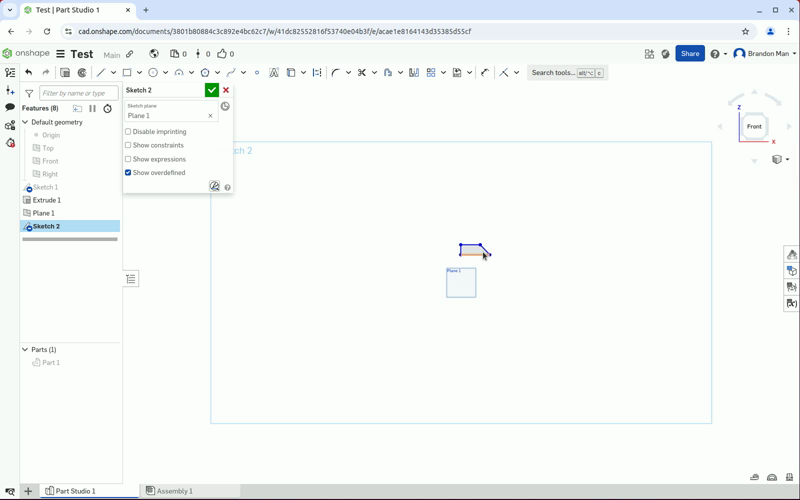
scroll(6)
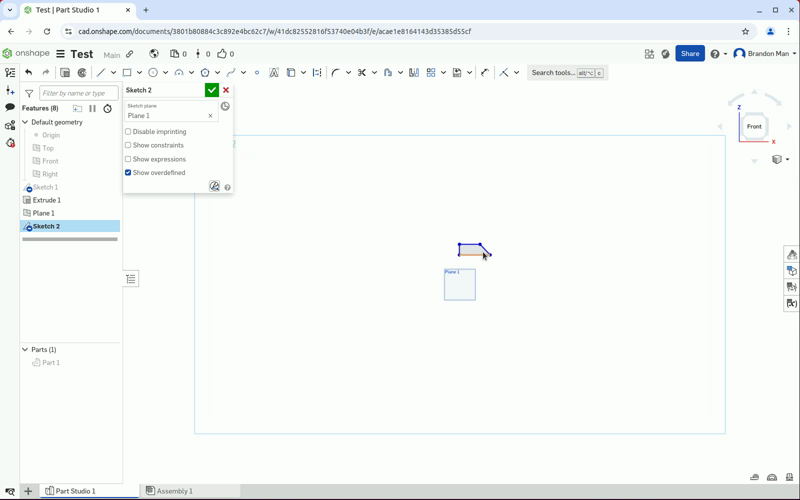
scroll(6)
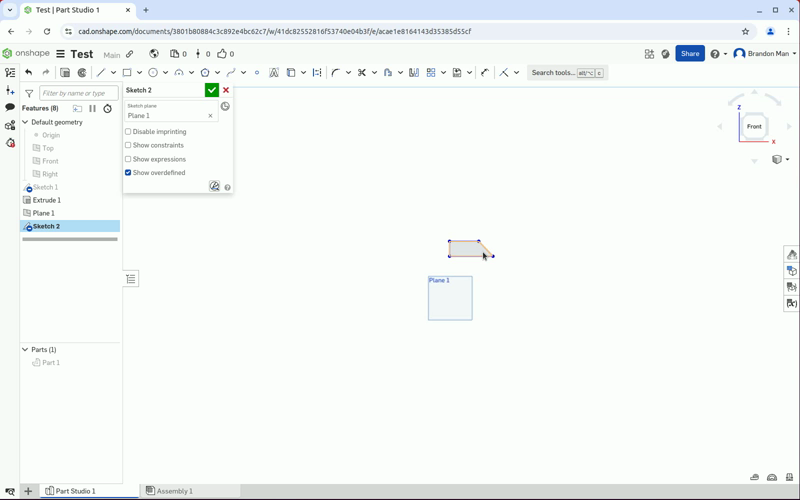
scroll(6)
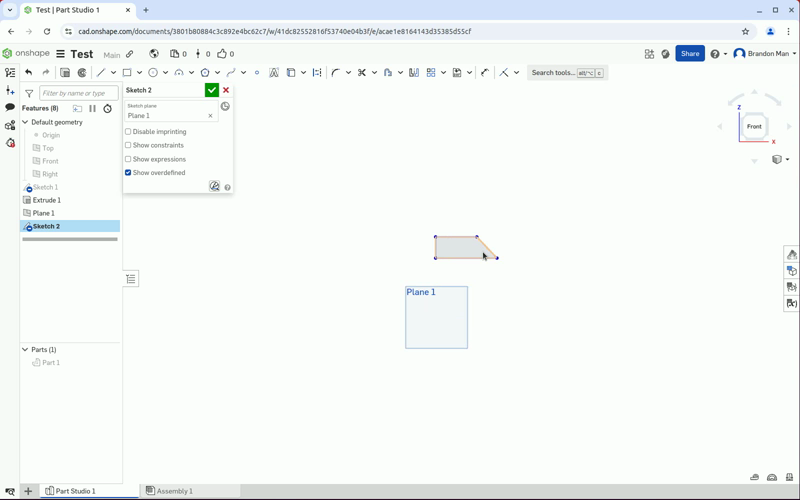
scroll(6)
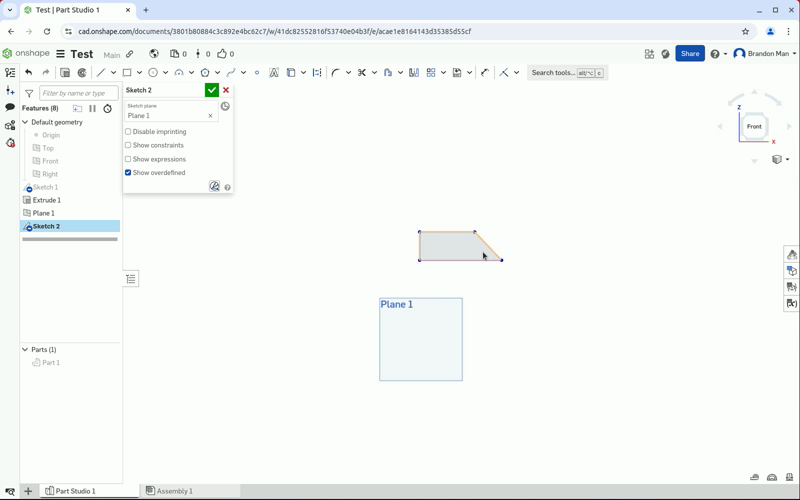
scroll(6)
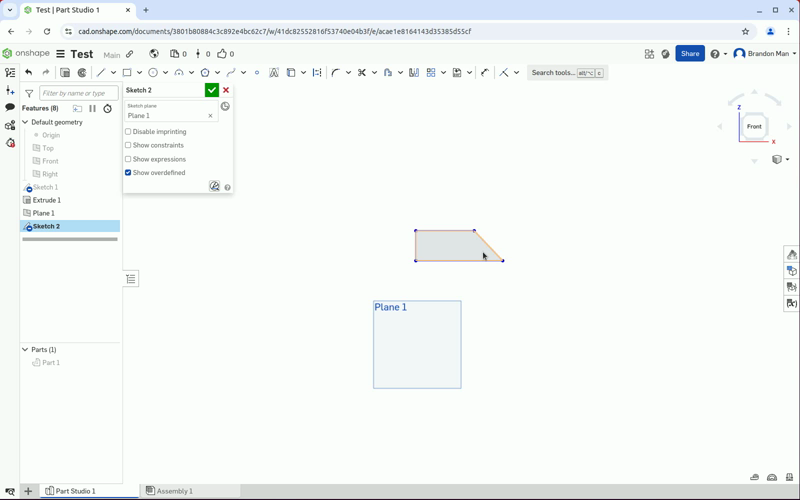
scroll(6)
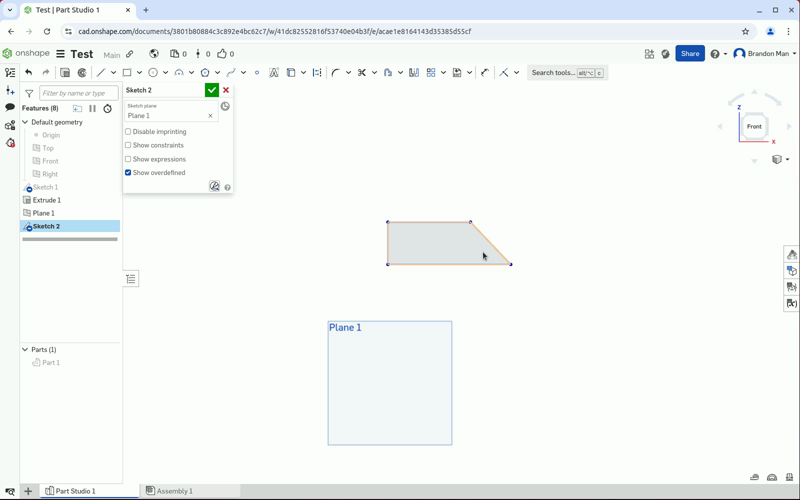
scroll(6)
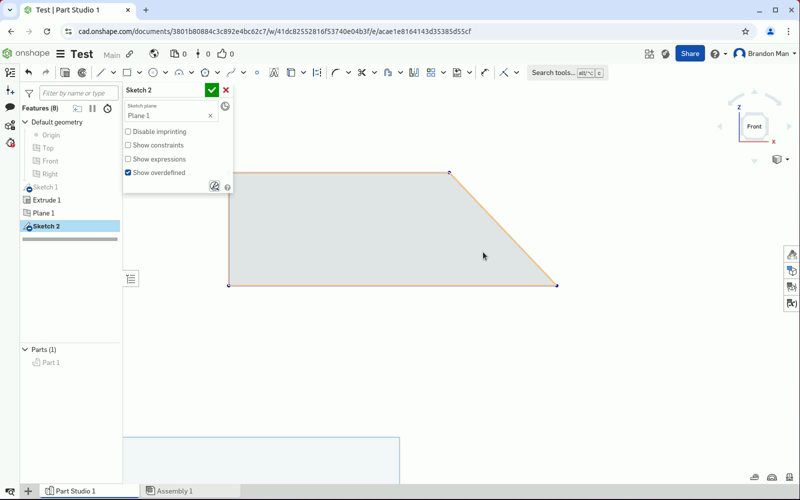
click(483, 251)
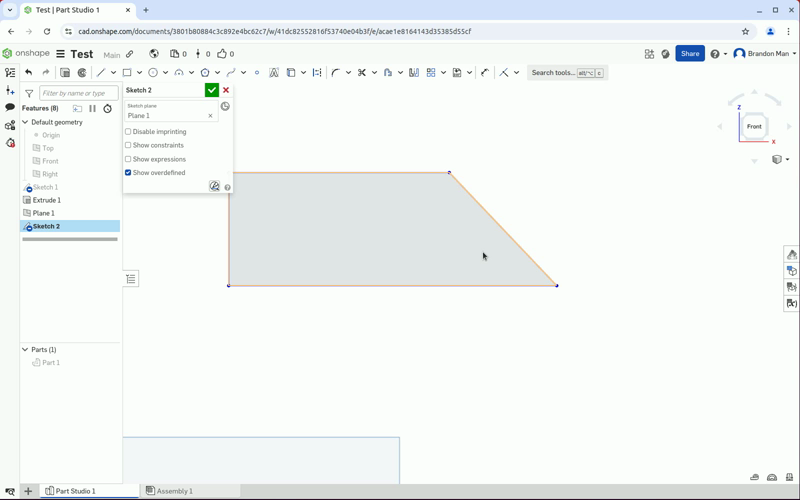
scroll(-6)
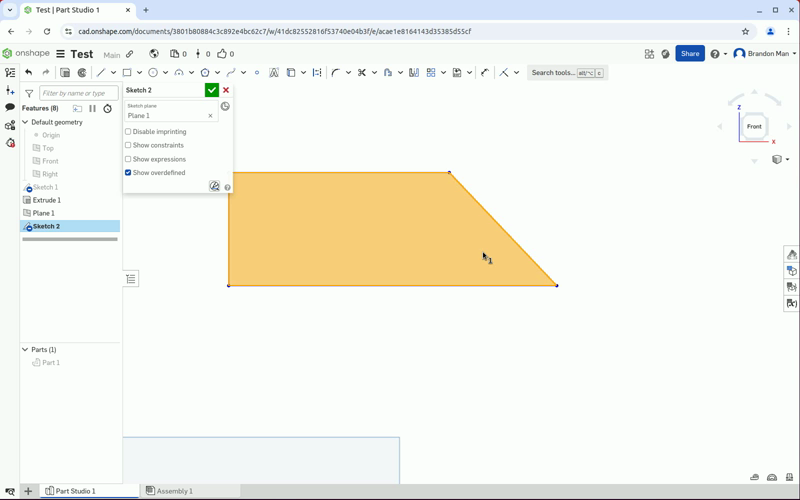
scroll(-6)
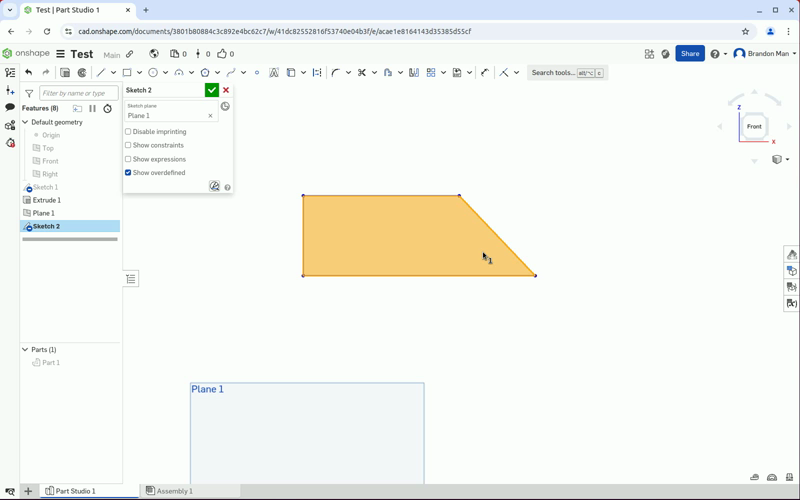
scroll(-6)
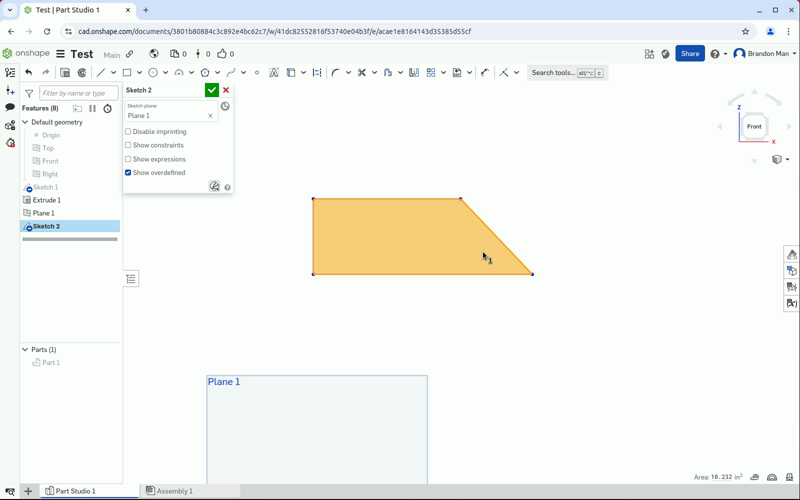
scroll(-6)
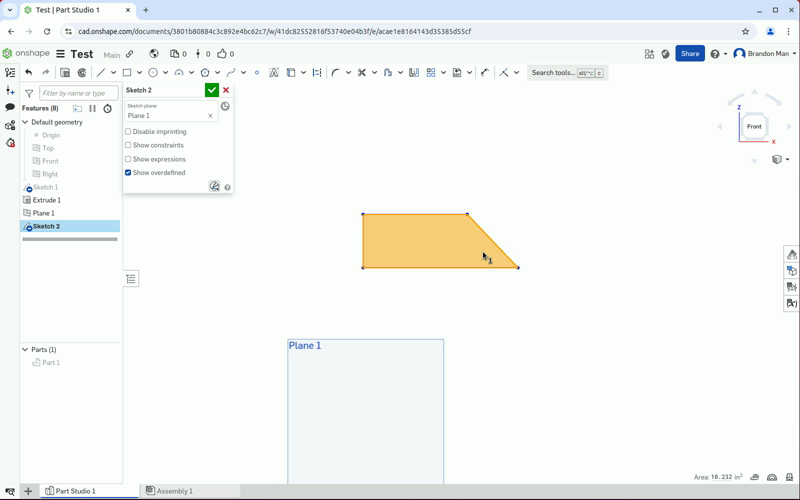
scroll(-6)
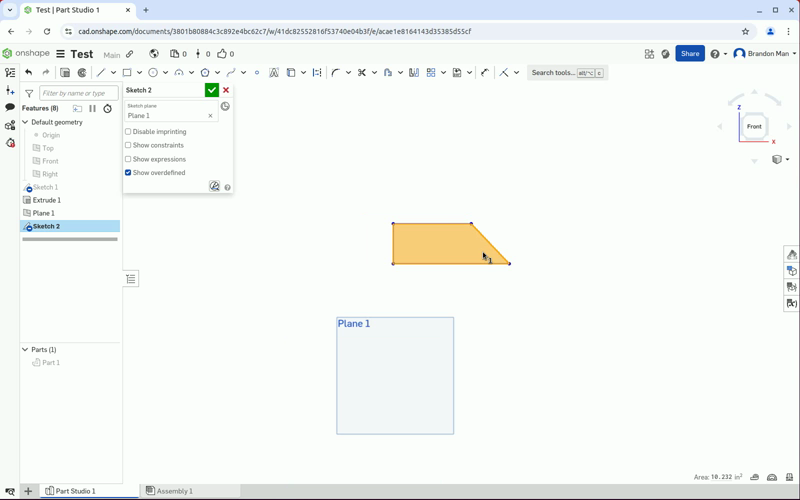
scroll(-6)
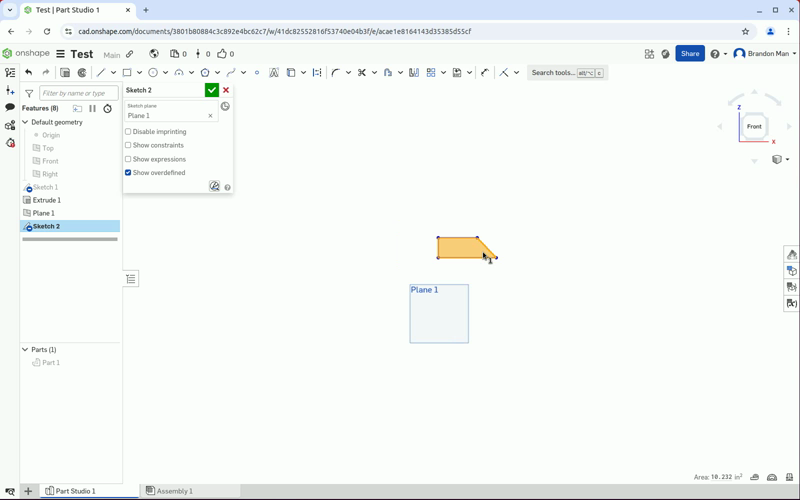
scroll(-6)
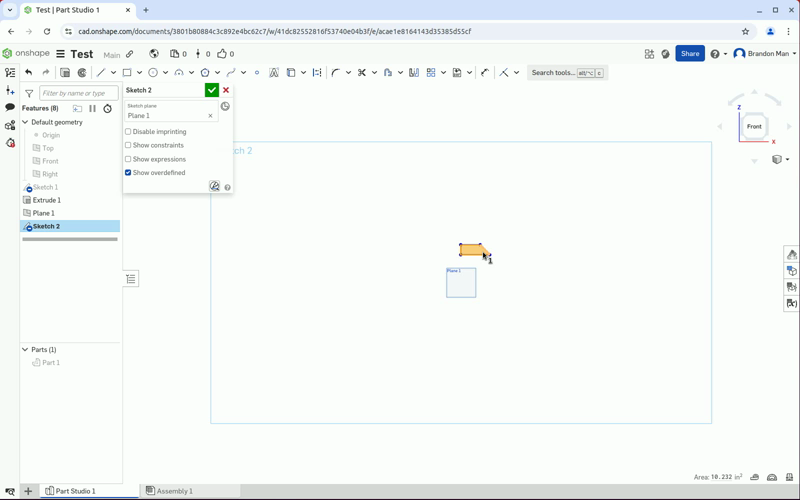
mouse_move(73, 352)
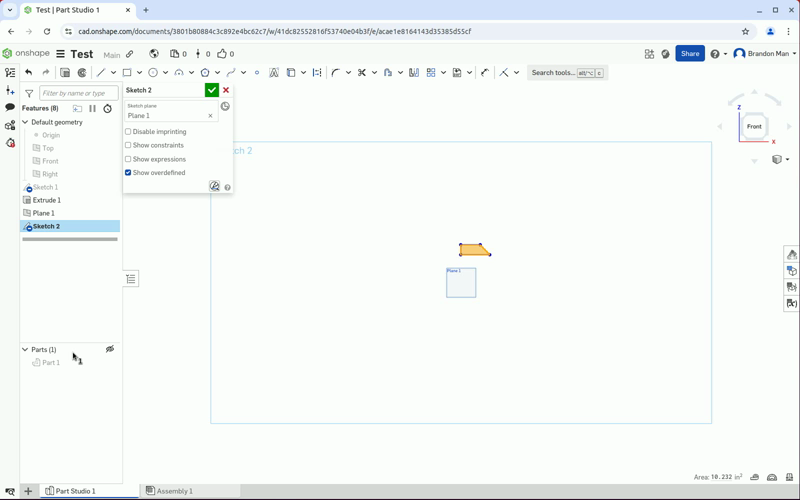
key(shift+y)
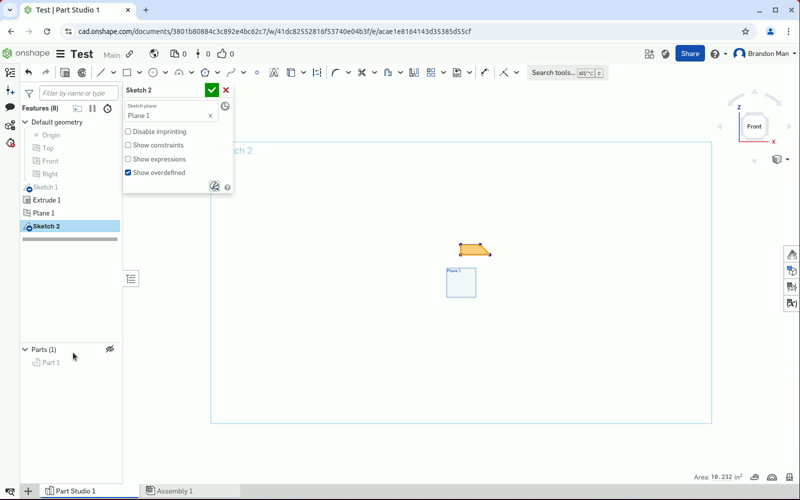
key(shift+e)
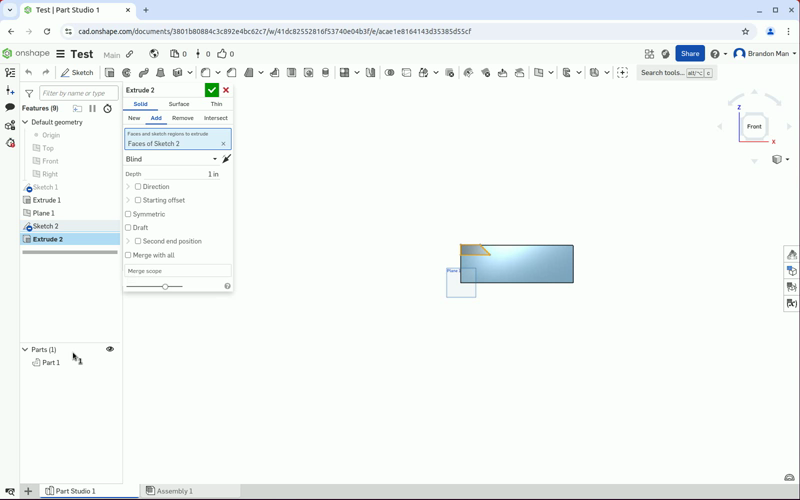
mouse_move(143, 106)
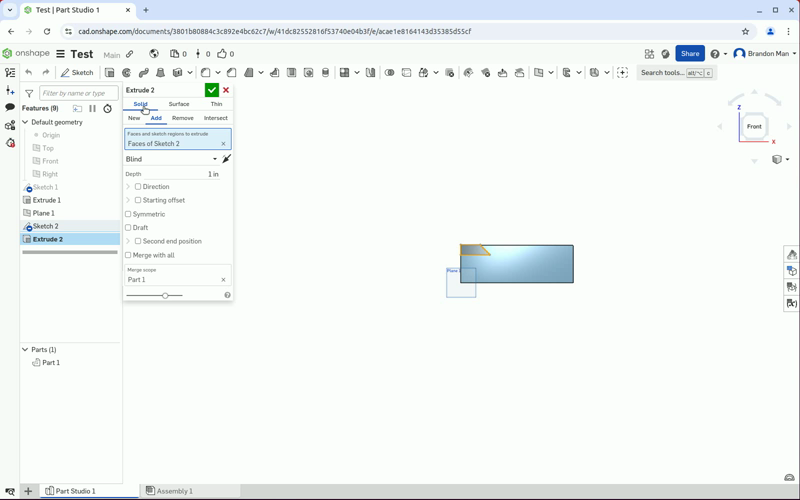
click(143, 106)
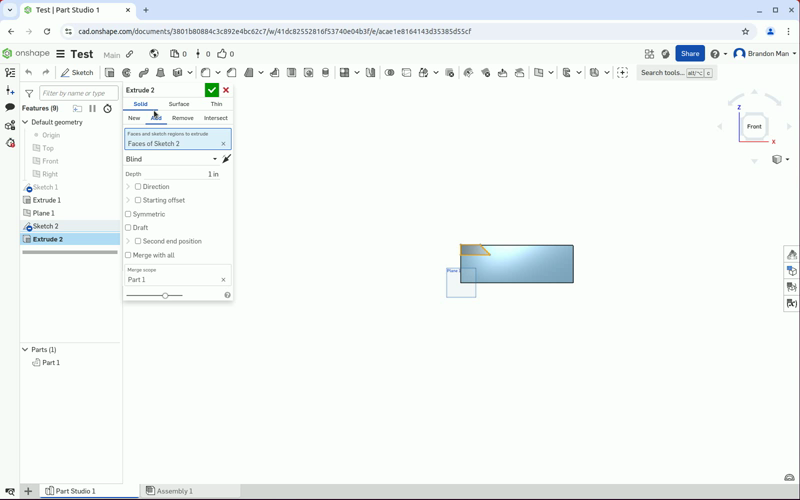
mouse_move(186, 120)
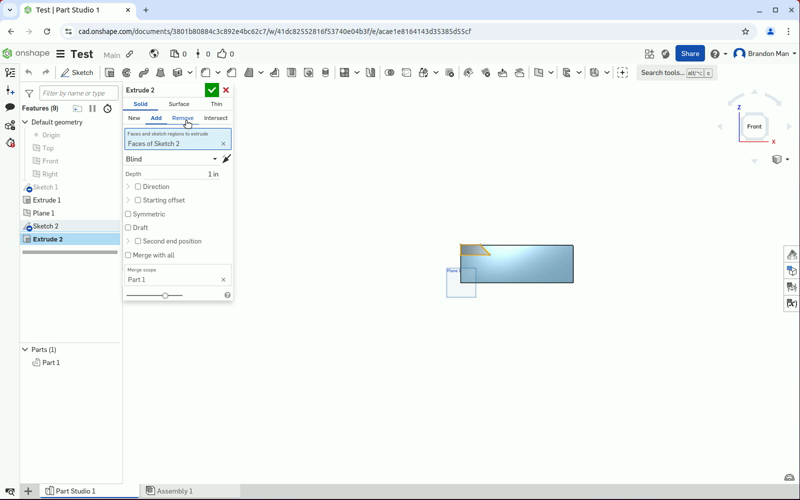
click(186, 120)
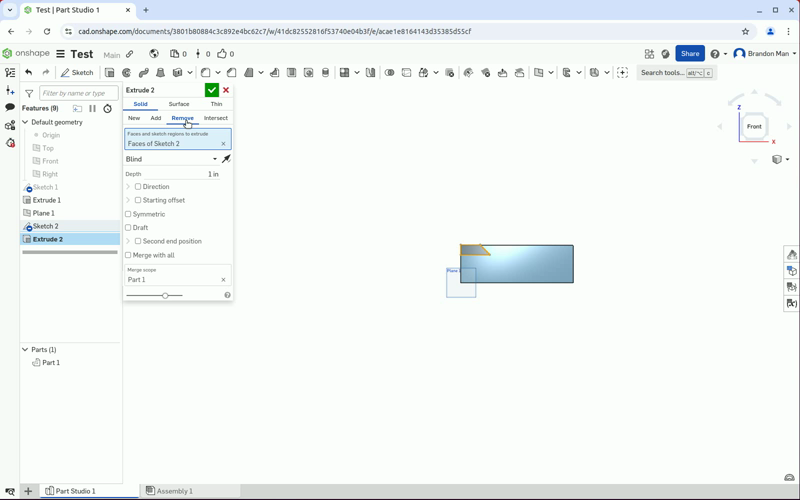
key(tab, 4)
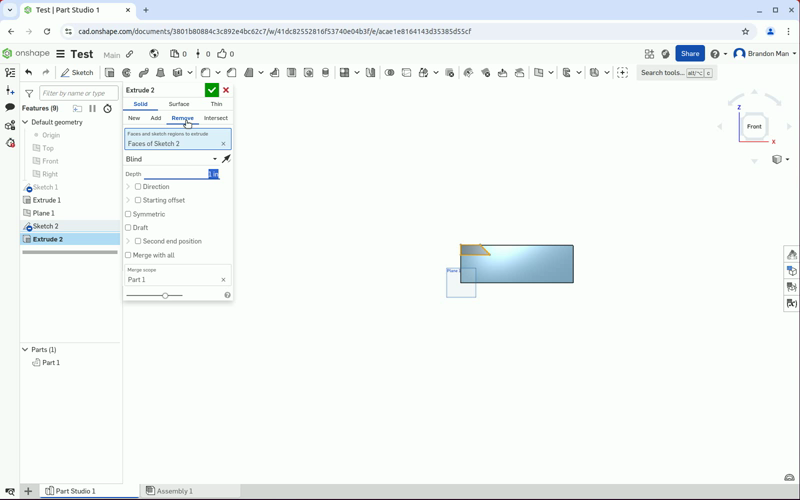
text(11.554)
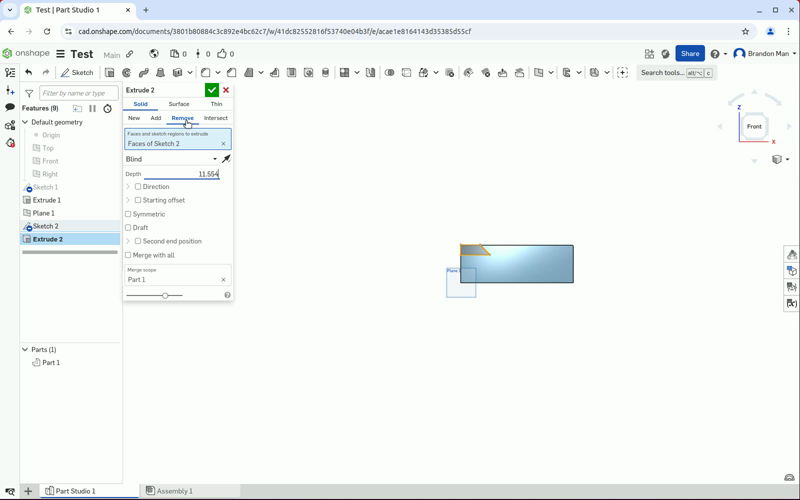
key(tab, 6)
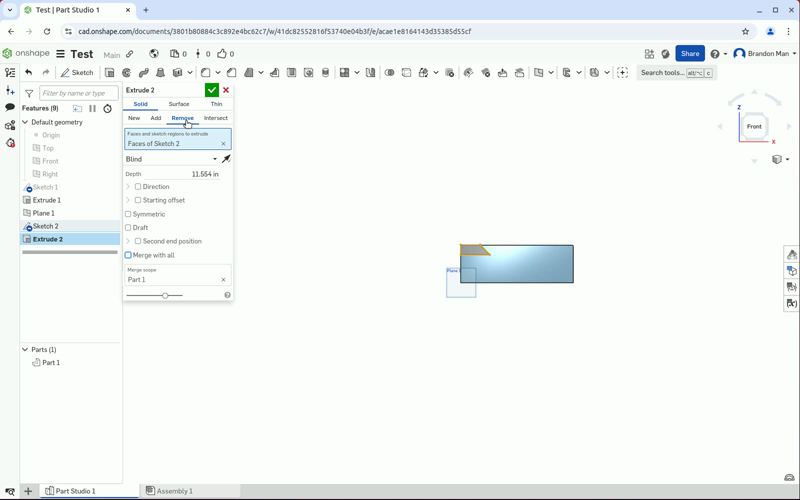
key(space)
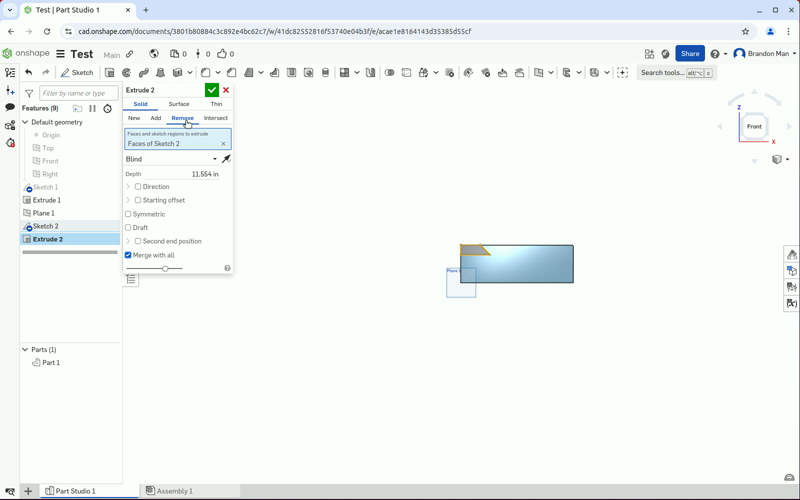
key(enter)
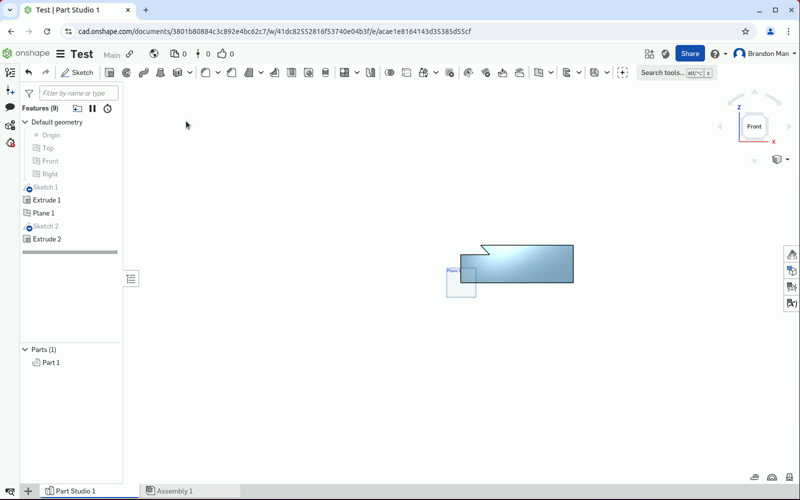
key(shift+h)
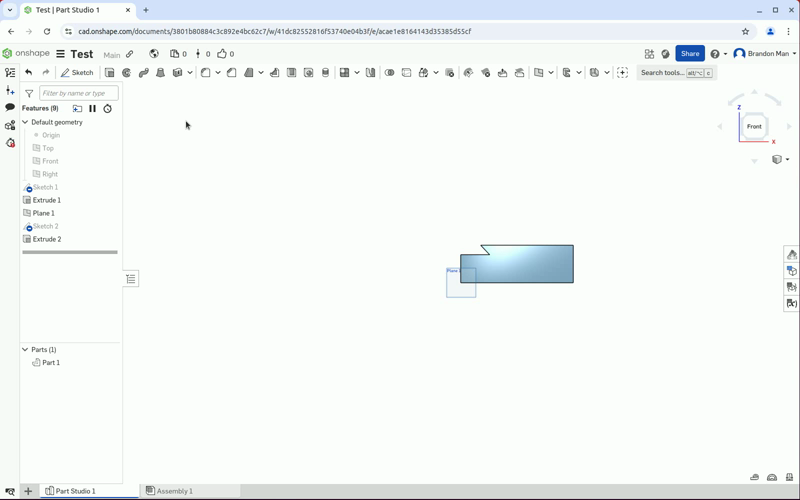
key(shift+h)
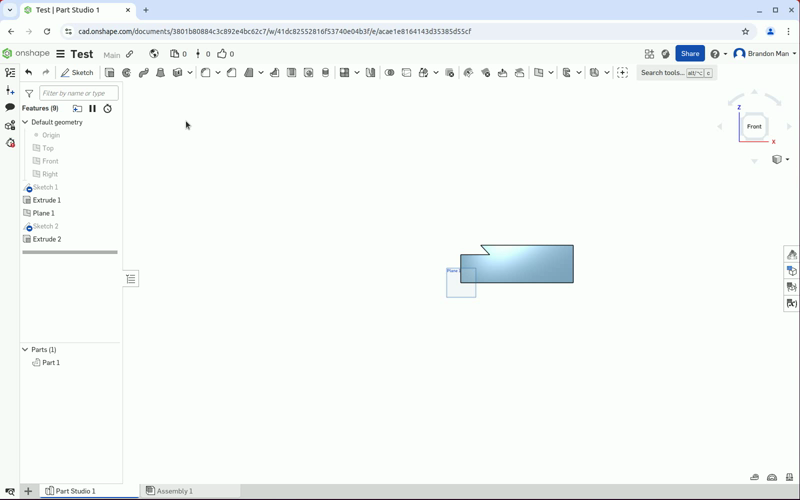
mouse_move(73, 189)
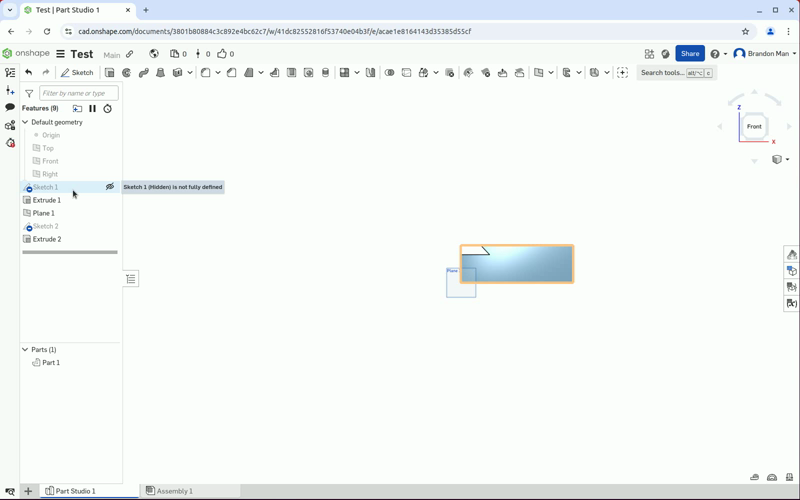
click(73, 189)
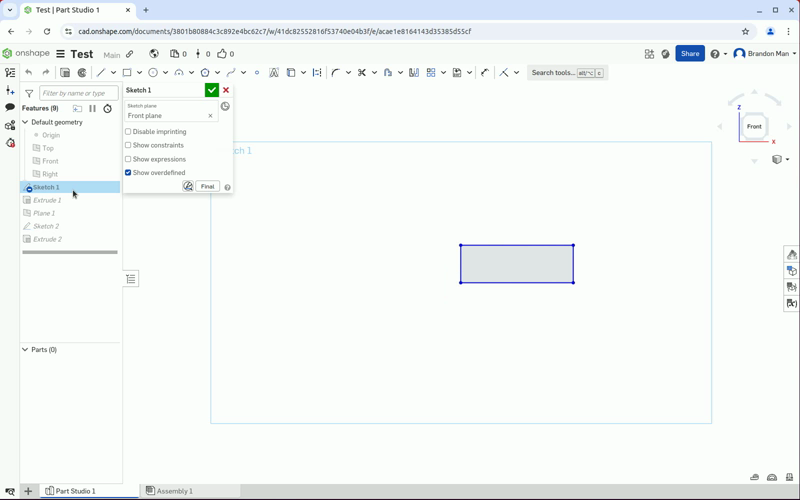
mouse_move(229, 92)
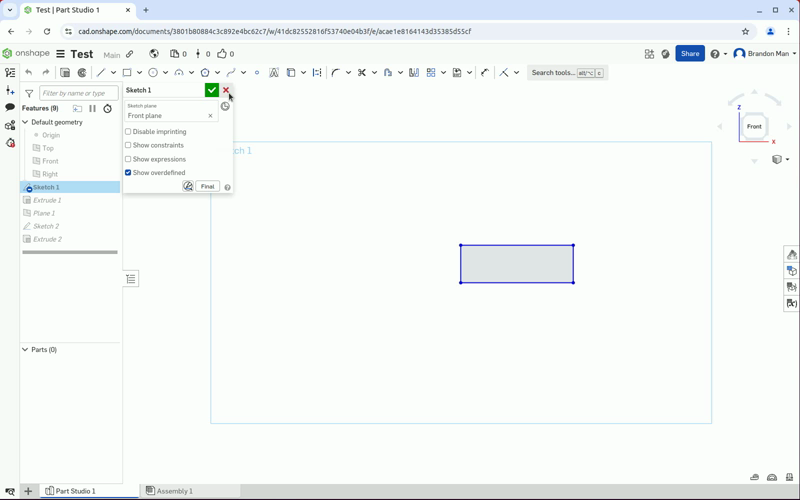
click(229, 92)
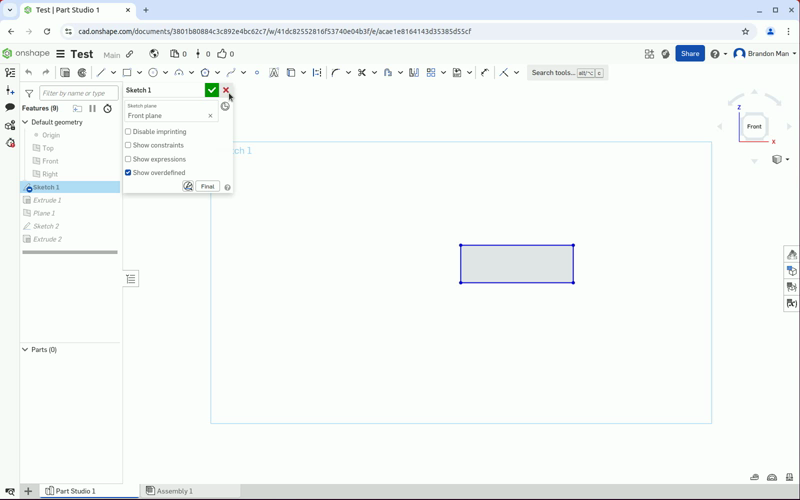
key(shift+s)
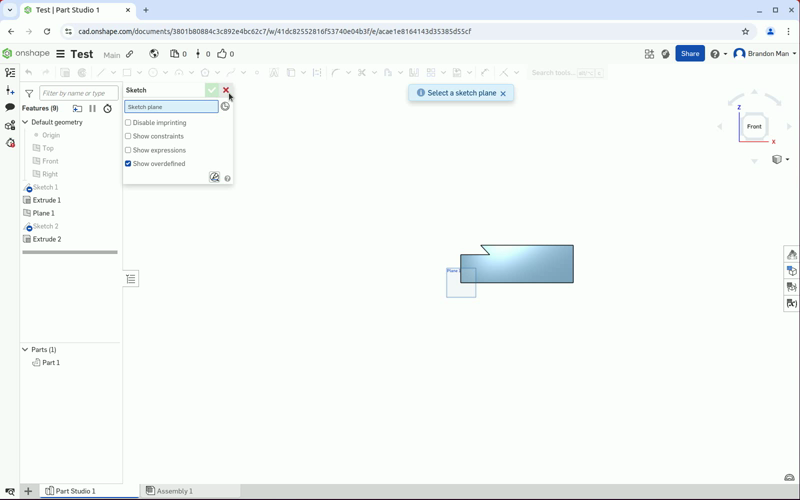
mouse_move(73, 215)
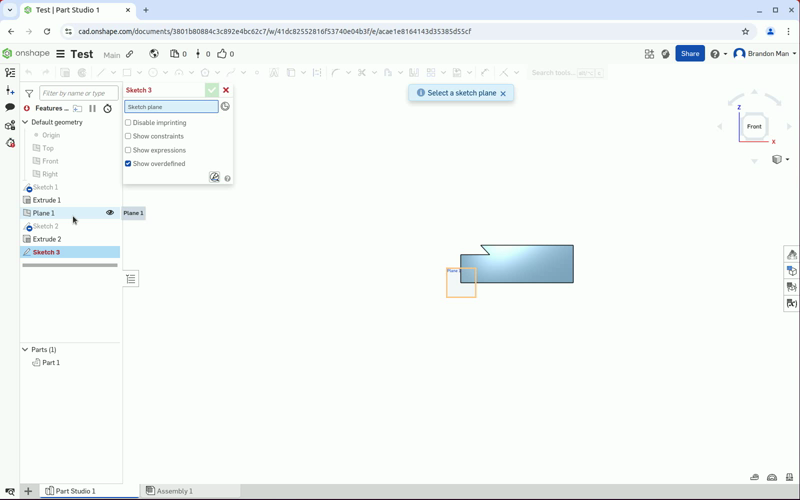
click(73, 215)
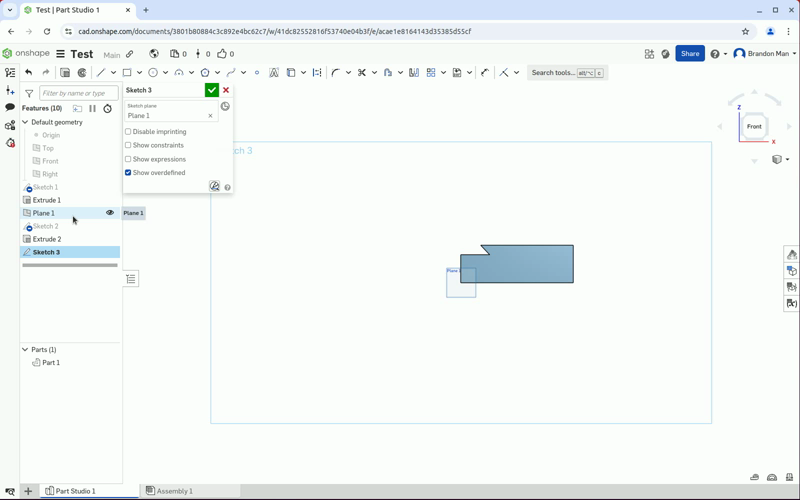
mouse_move(73, 352)
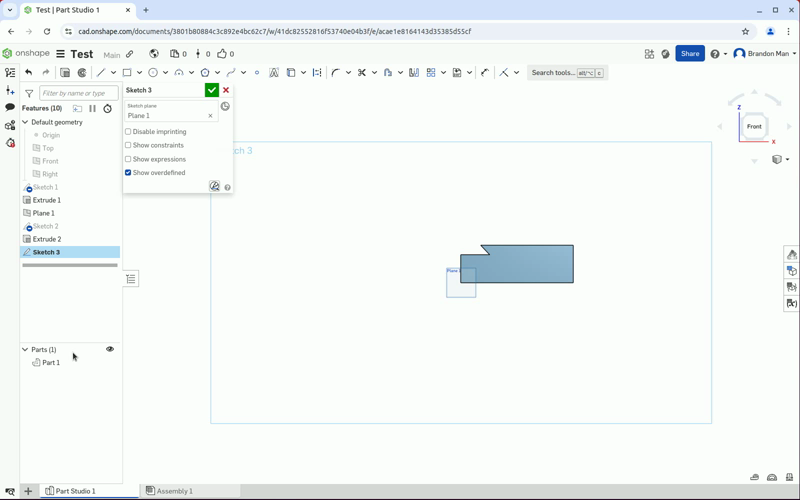
key(y)
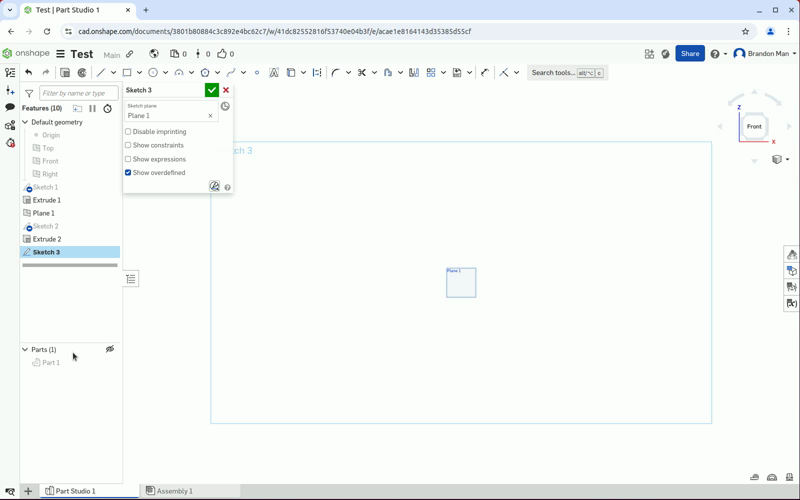
key(l)
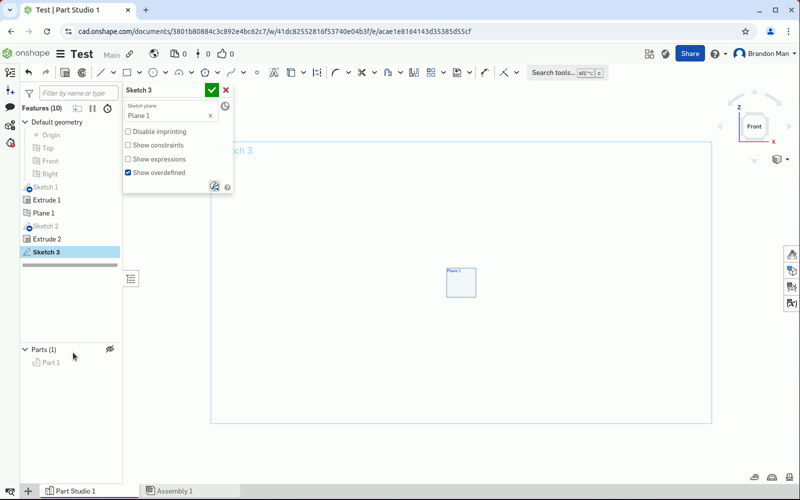
key_down(shift)
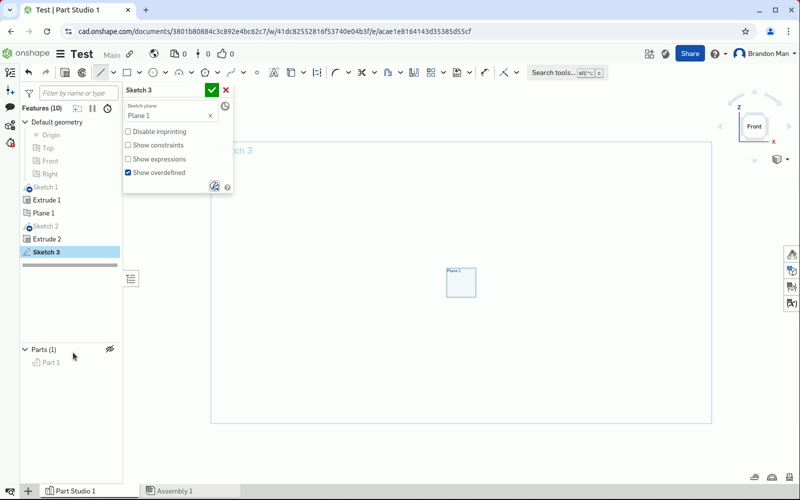
mouse_move(545, 254)
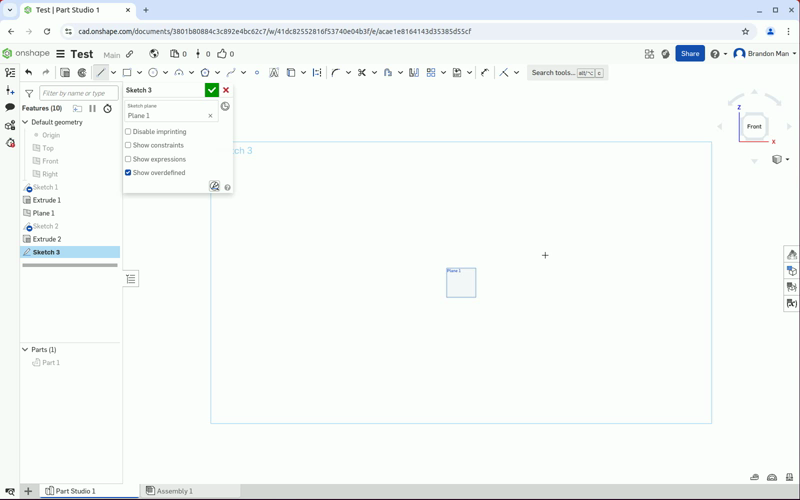
click(545, 254)
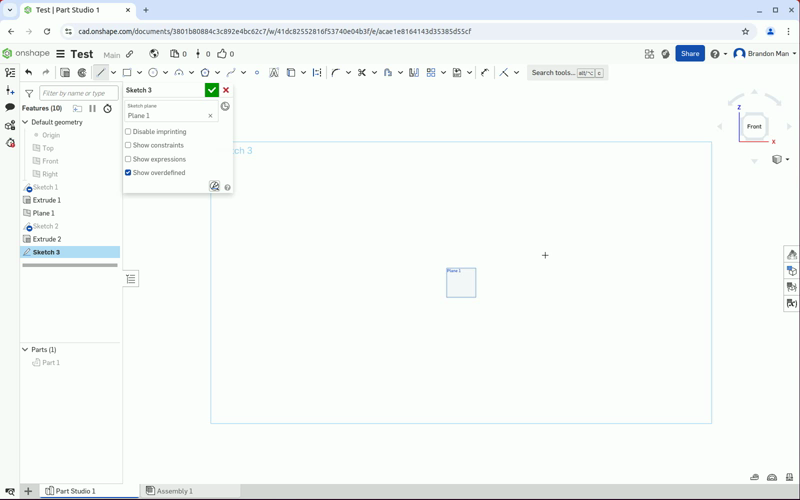
key_up(shift)
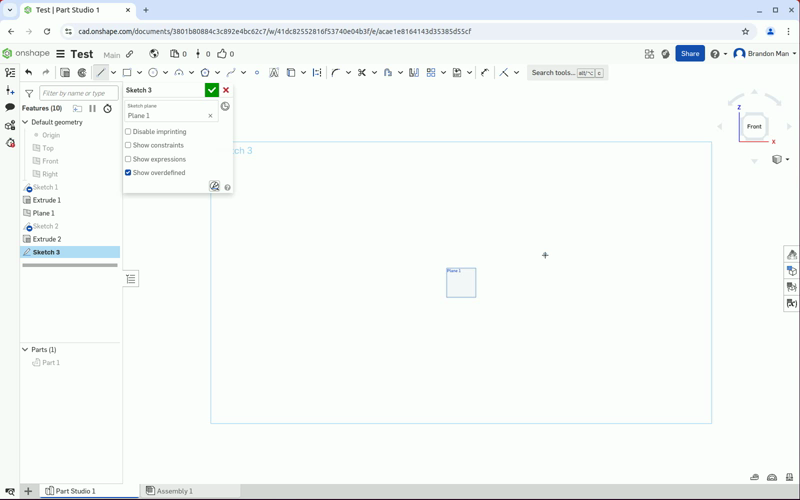
key_down(shift)
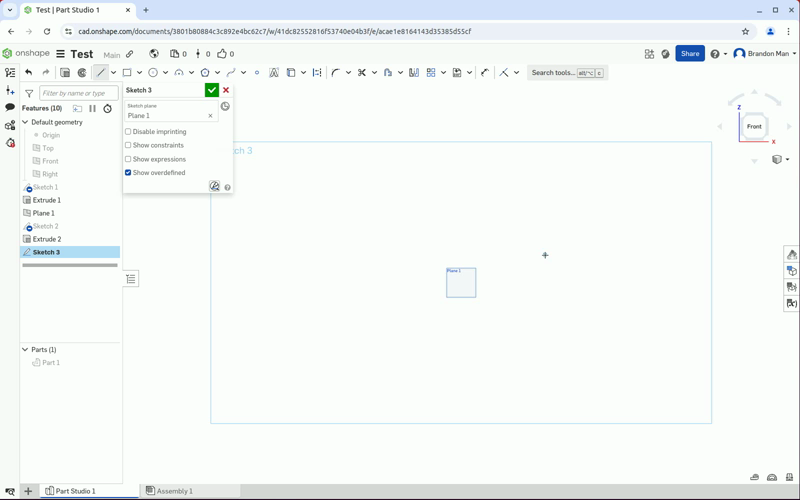
mouse_move(575, 254)
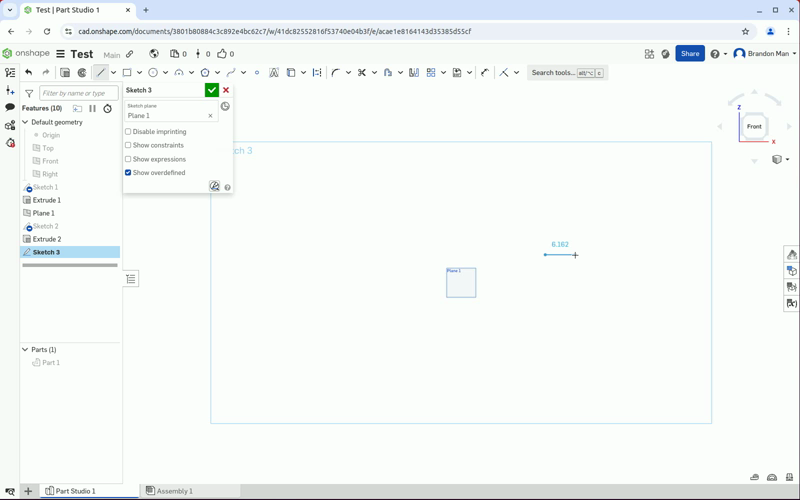
mouse_move(574, 254)
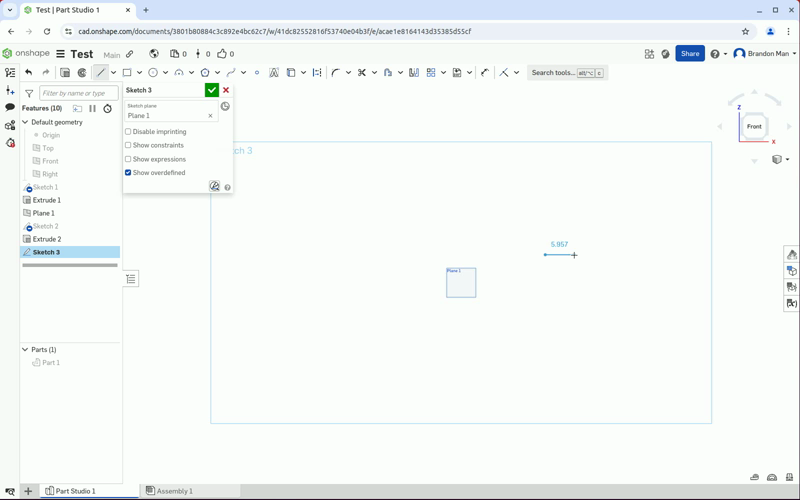
click(574, 254)
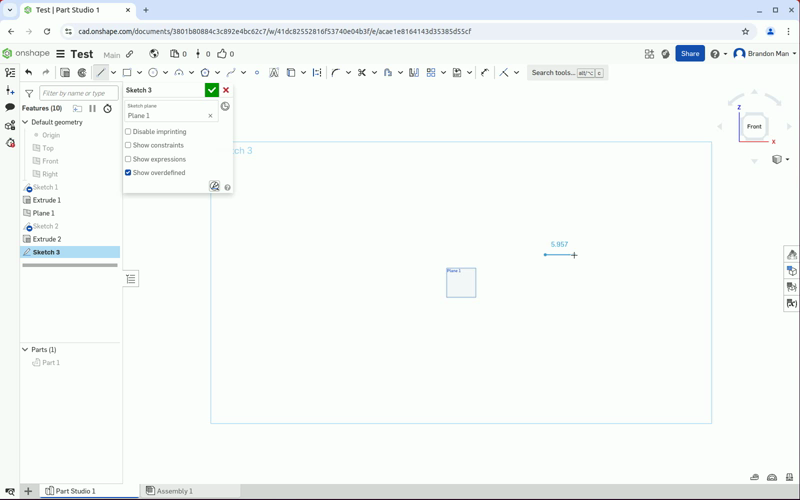
key_up(shift)
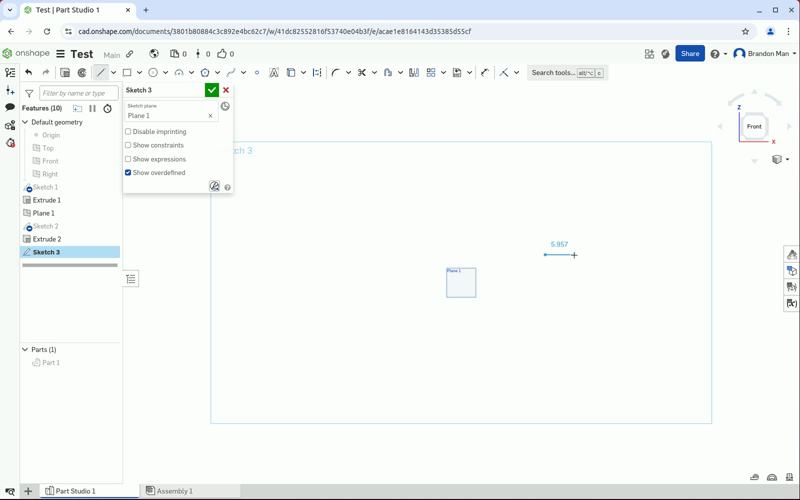
key_down(shift)
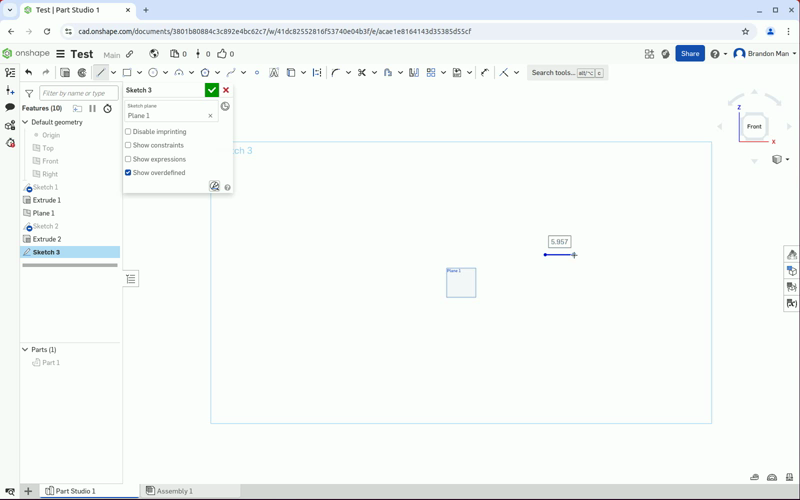
mouse_move(589, 254)
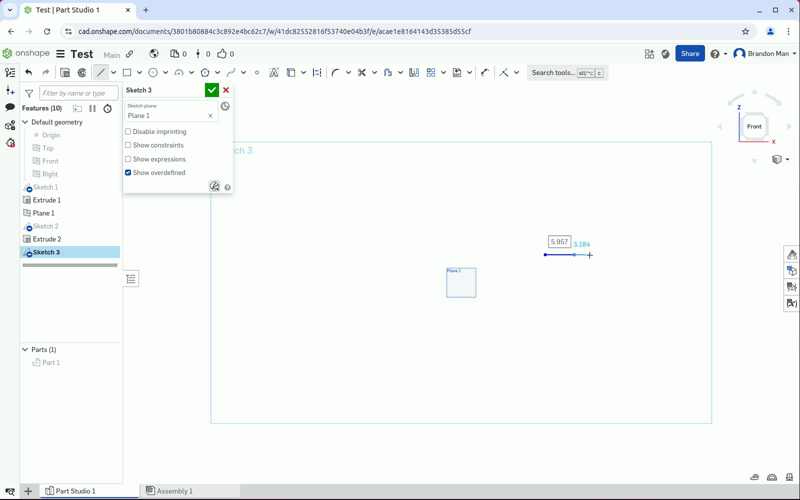
mouse_move(574, 244)
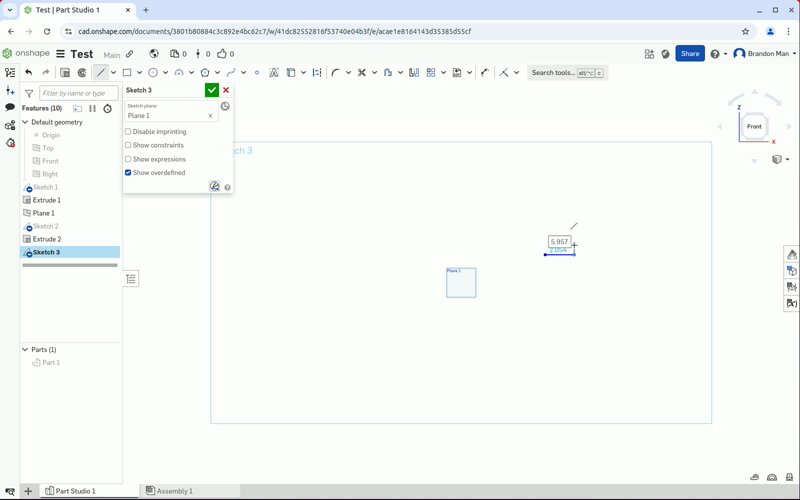
click(574, 244)
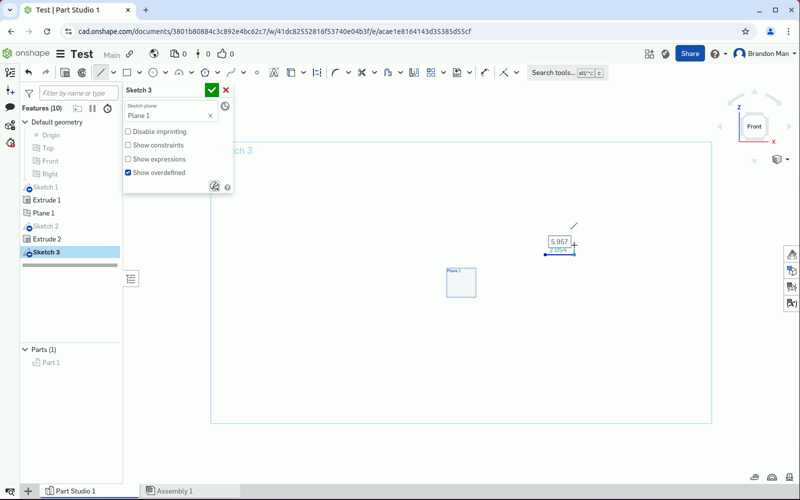
key_up(shift)
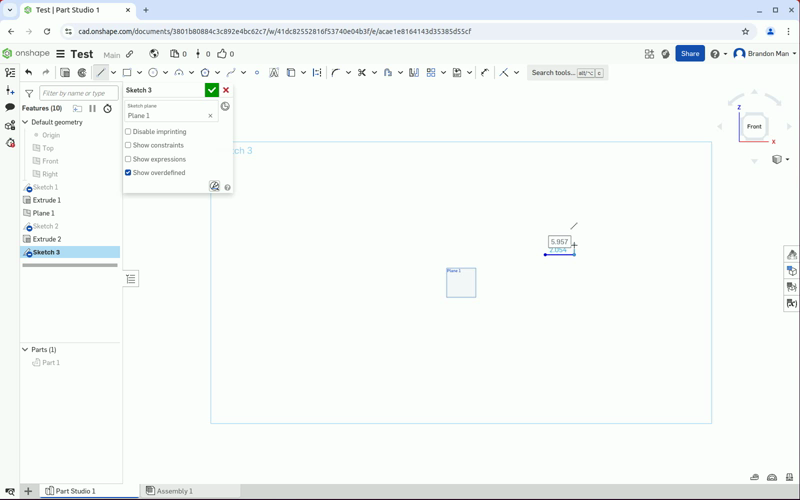
key_down(shift)
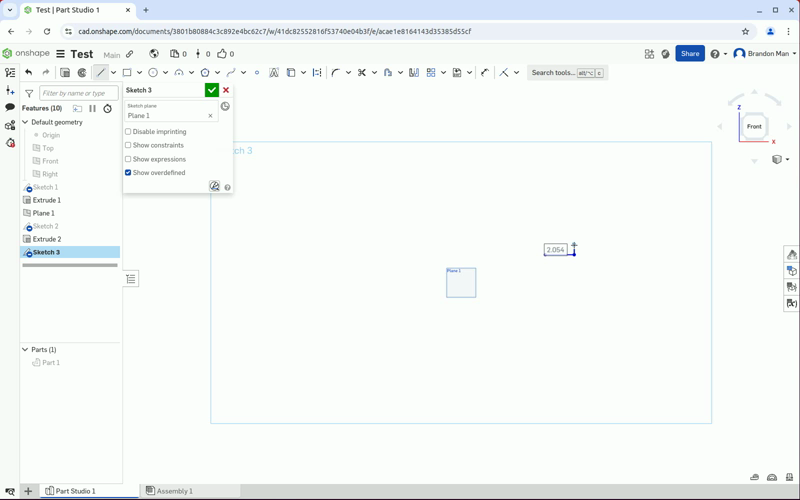
mouse_move(589, 244)
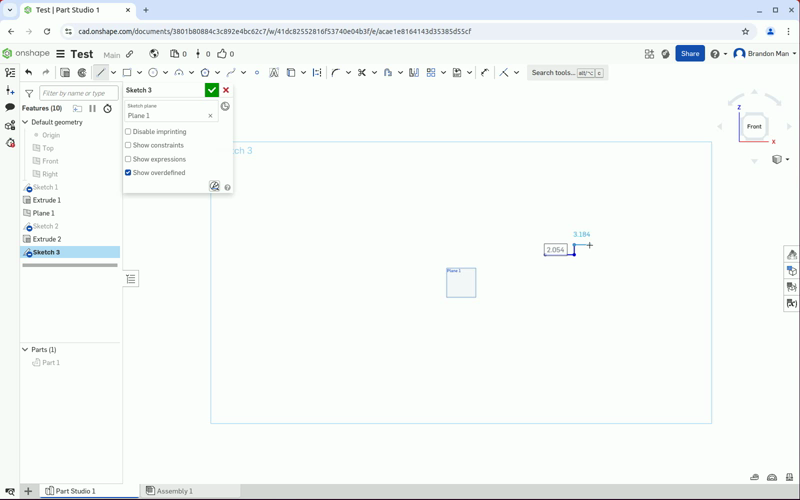
mouse_move(555, 244)
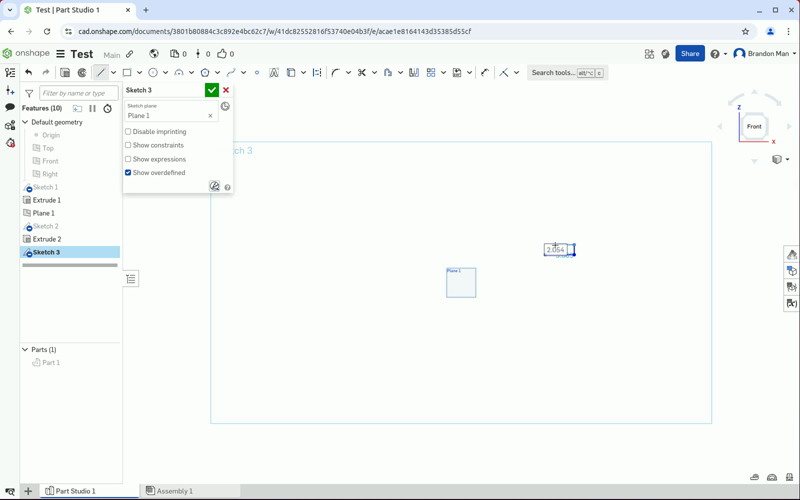
click(555, 244)
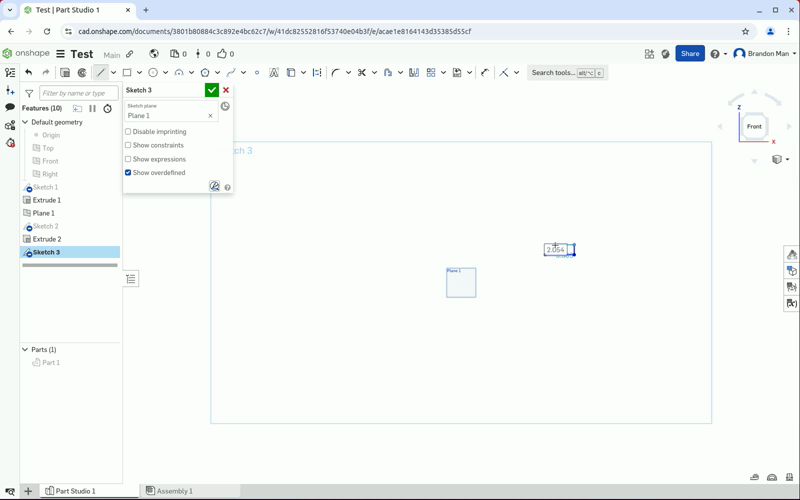
key_up(shift)
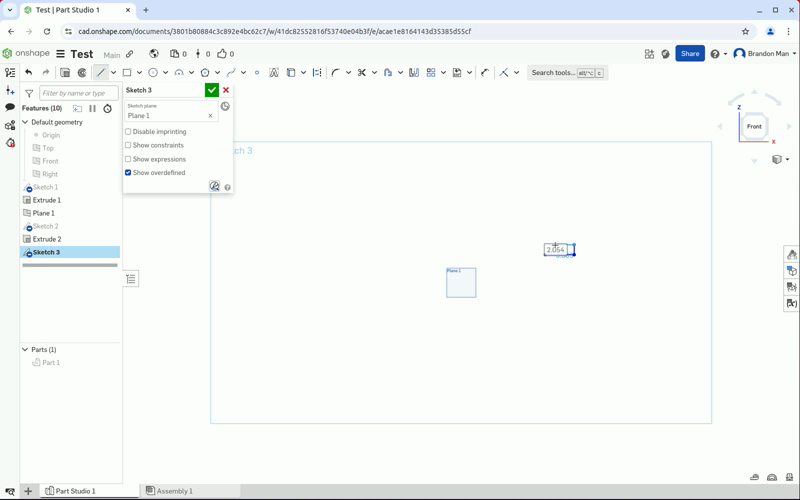
mouse_move(585, 244)
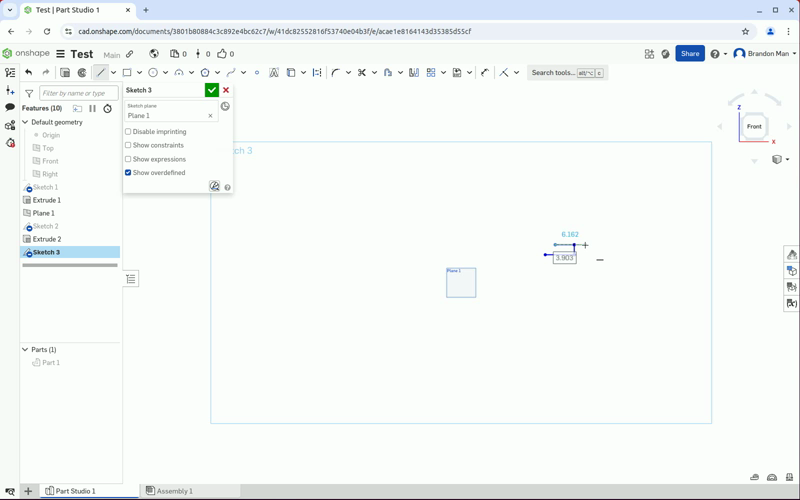
key_down(shift)
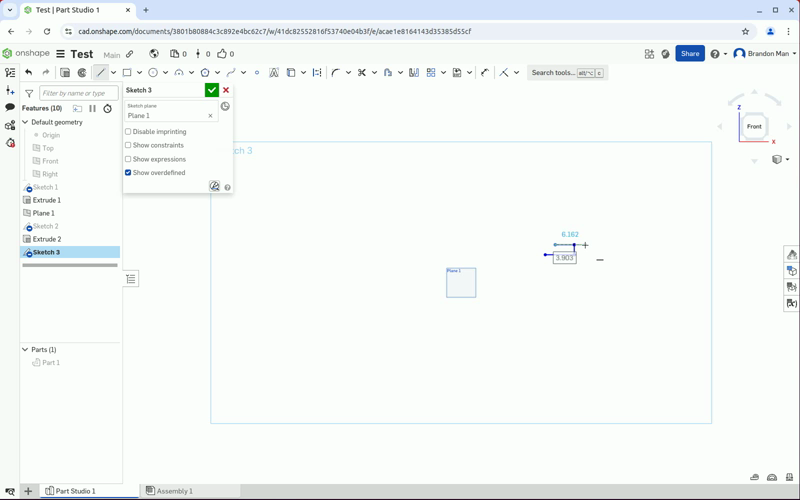
mouse_move(545, 254)
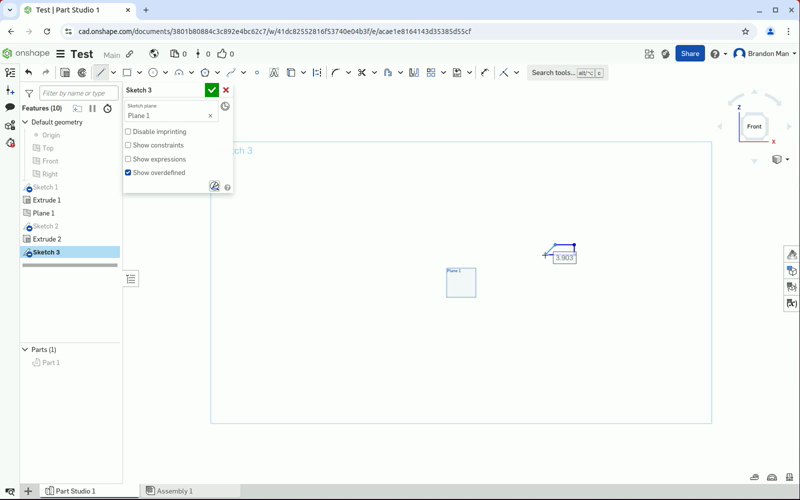
key_up(shift)
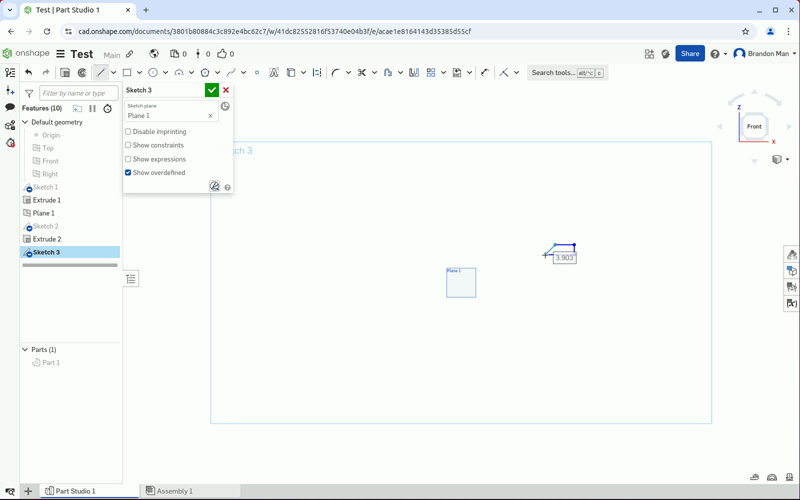
click(545, 254)
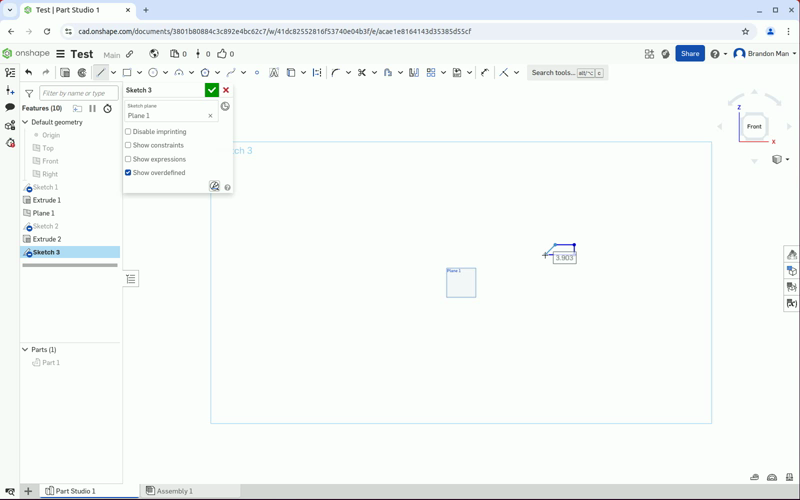
key(esc)
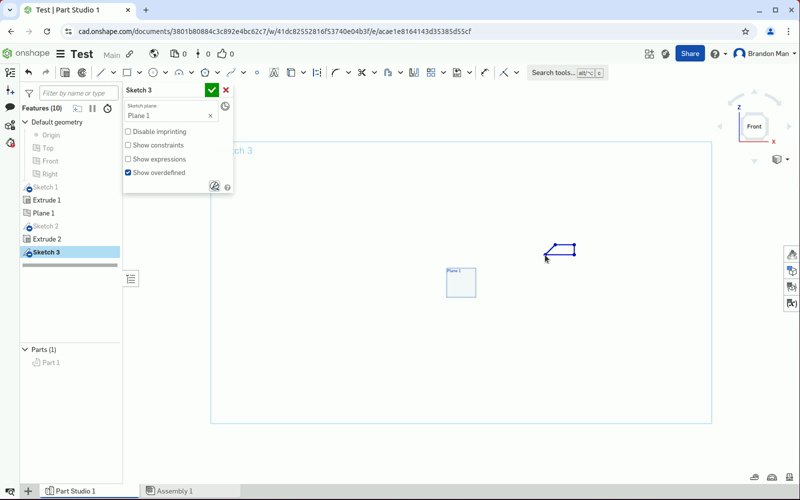
mouse_move(567, 250)
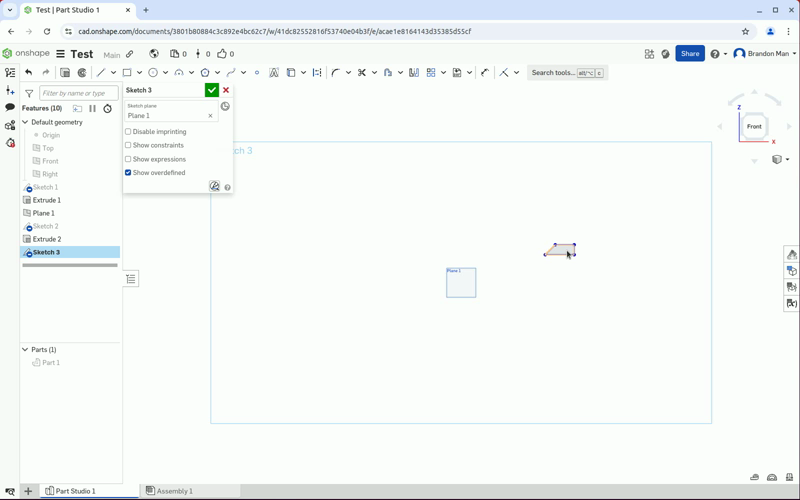
scroll(6)
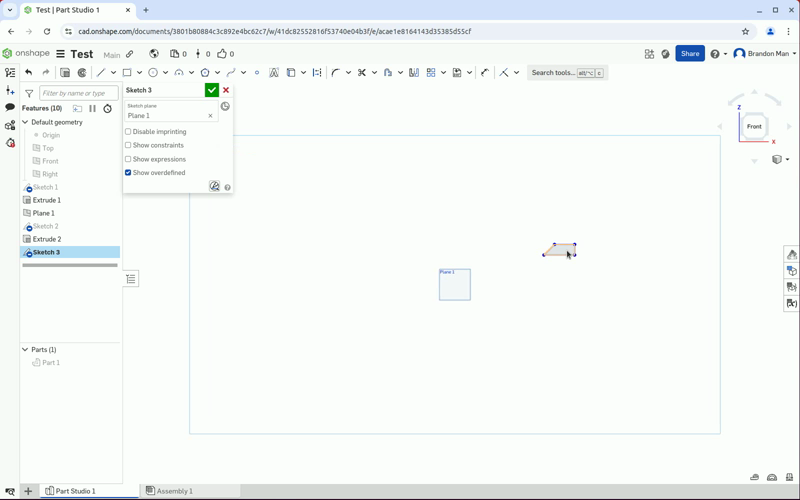
scroll(6)
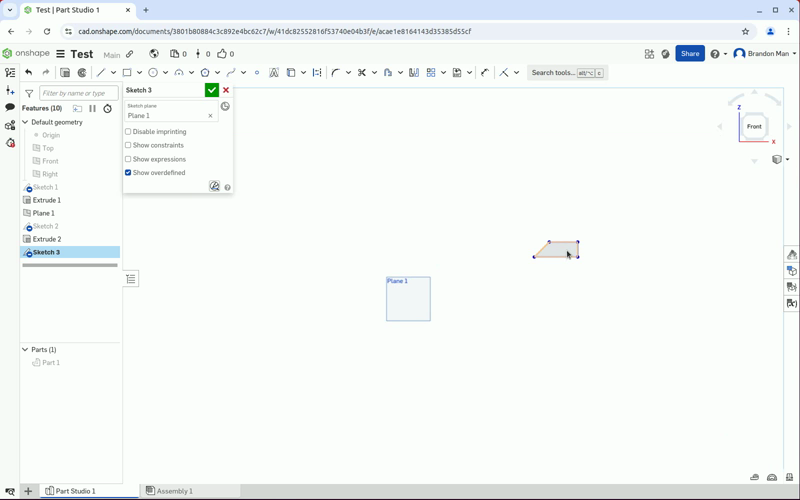
scroll(6)
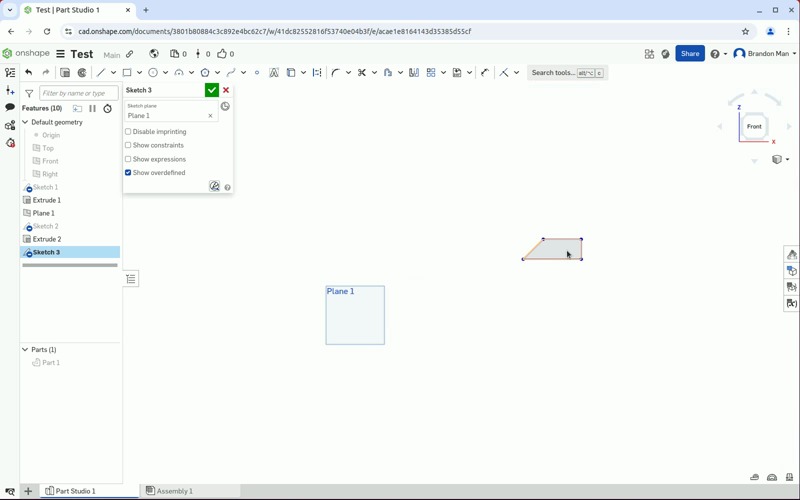
scroll(6)
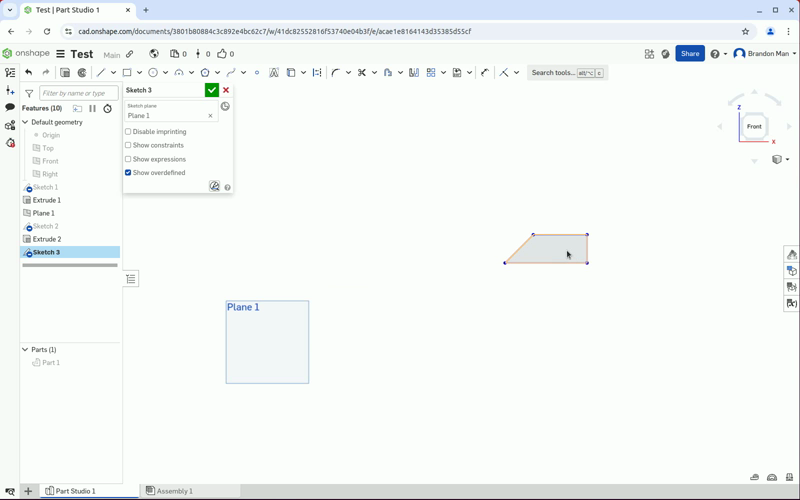
scroll(6)
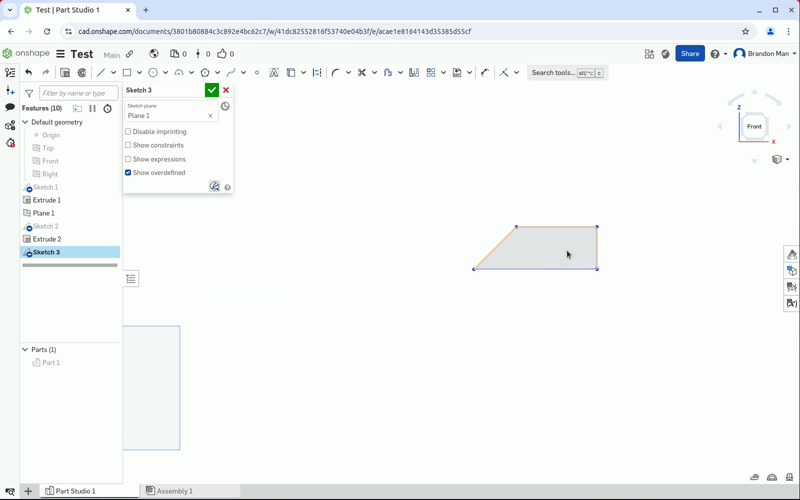
scroll(6)
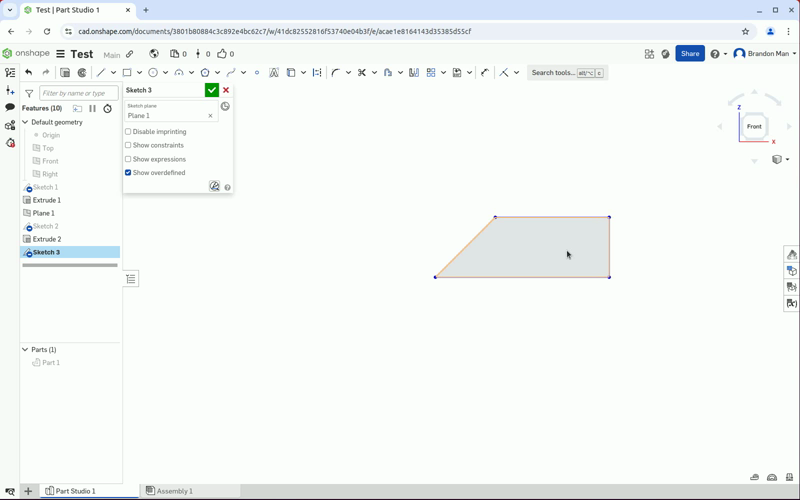
scroll(6)
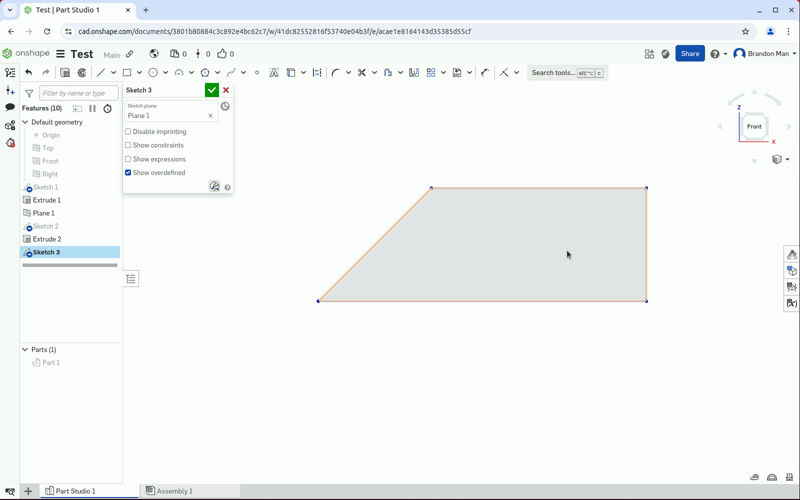
click(567, 250)
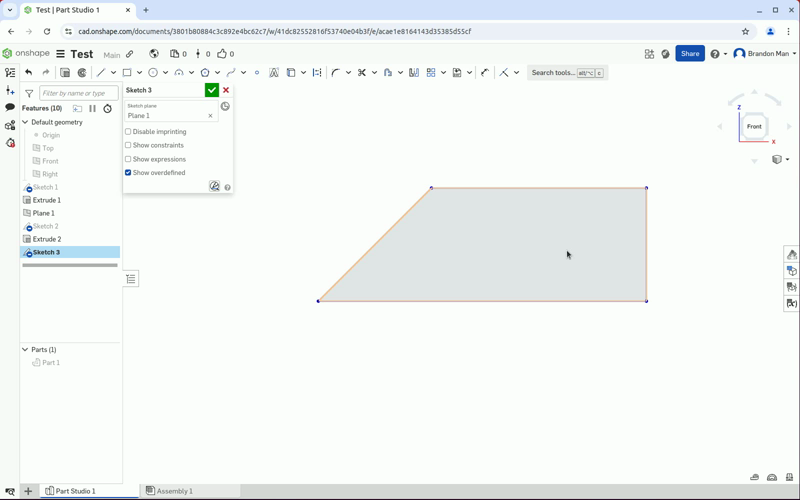
scroll(-6)
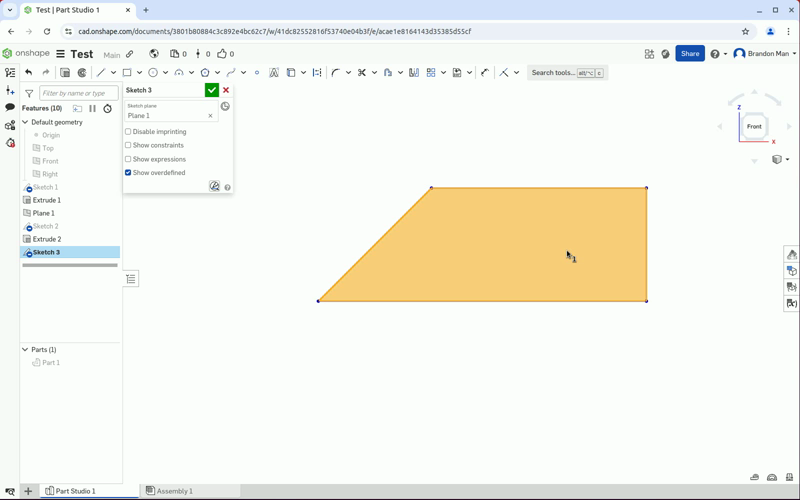
scroll(-6)
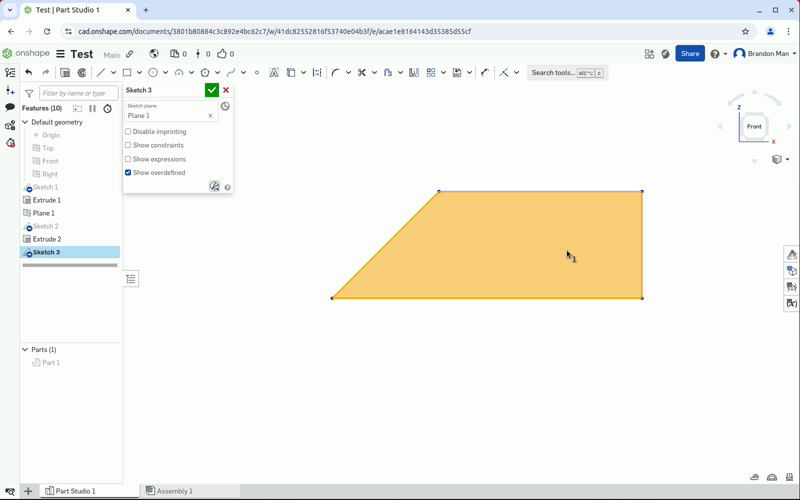
scroll(-6)
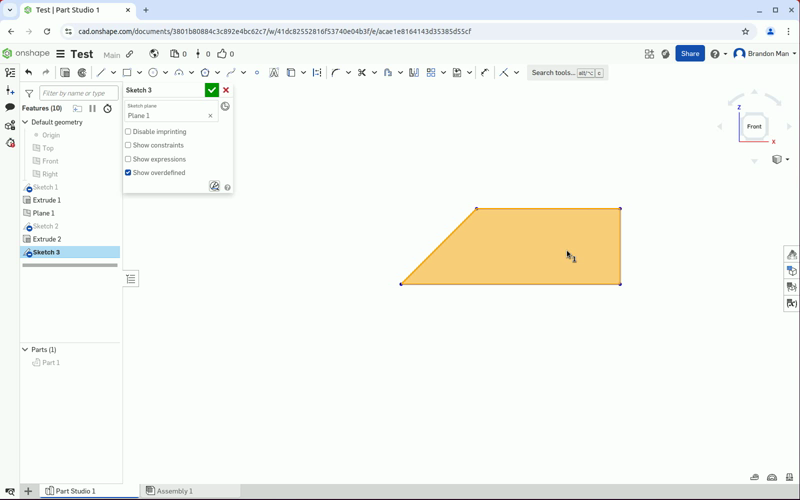
scroll(-6)
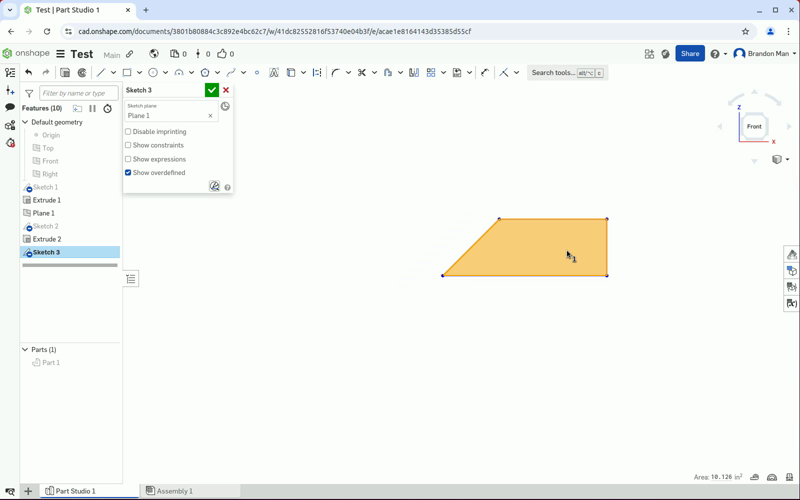
scroll(-6)
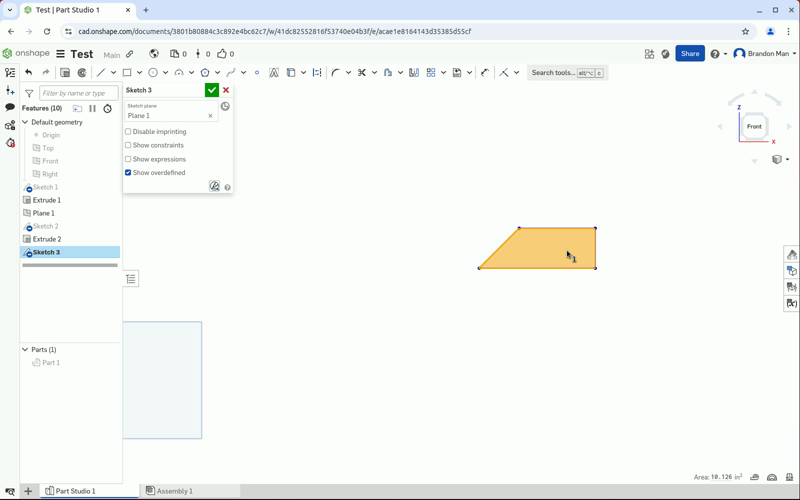
scroll(-6)
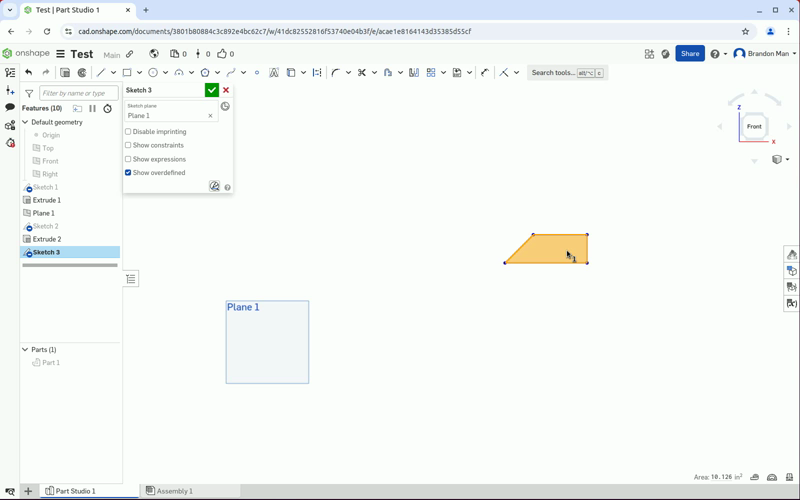
scroll(-6)
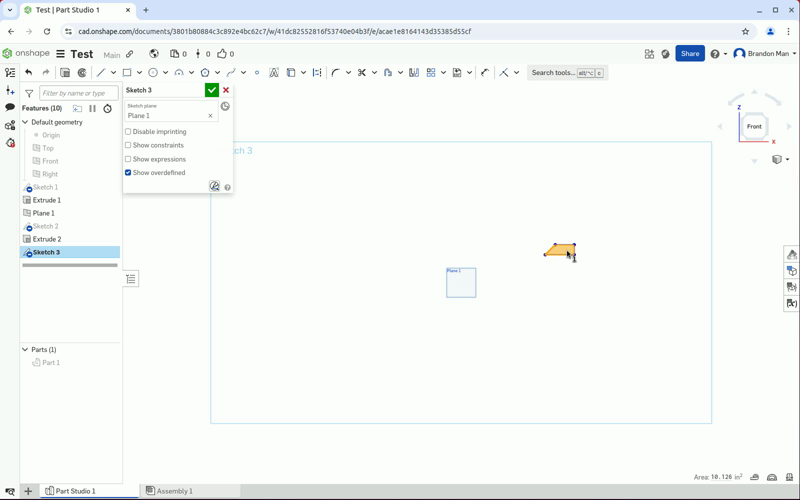
mouse_move(73, 352)
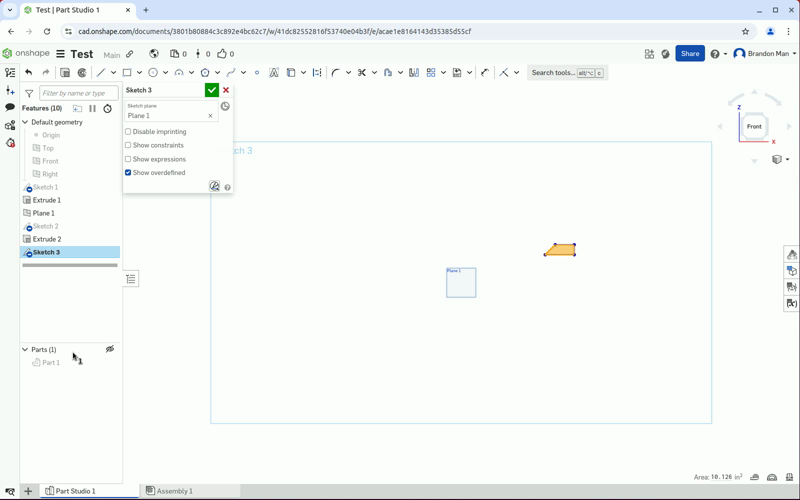
key(shift+y)
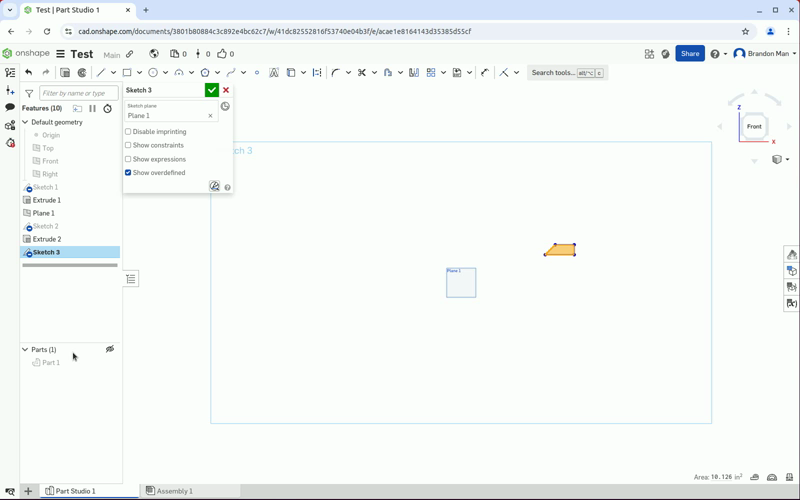
key(shift+e)
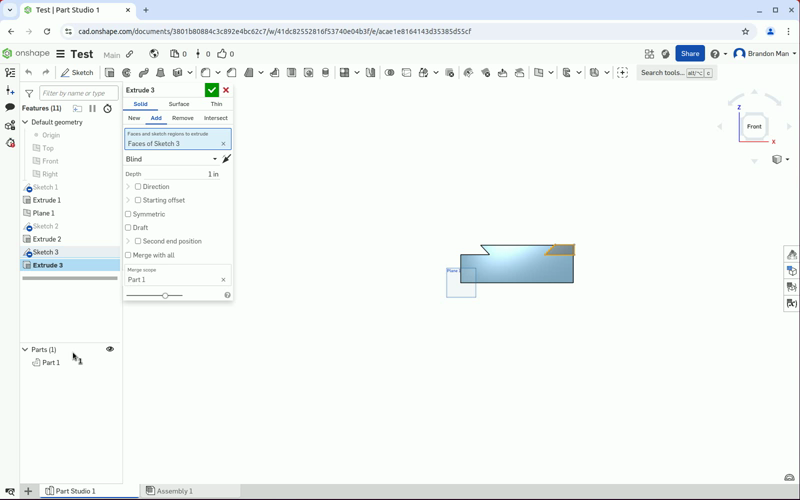
mouse_move(143, 106)
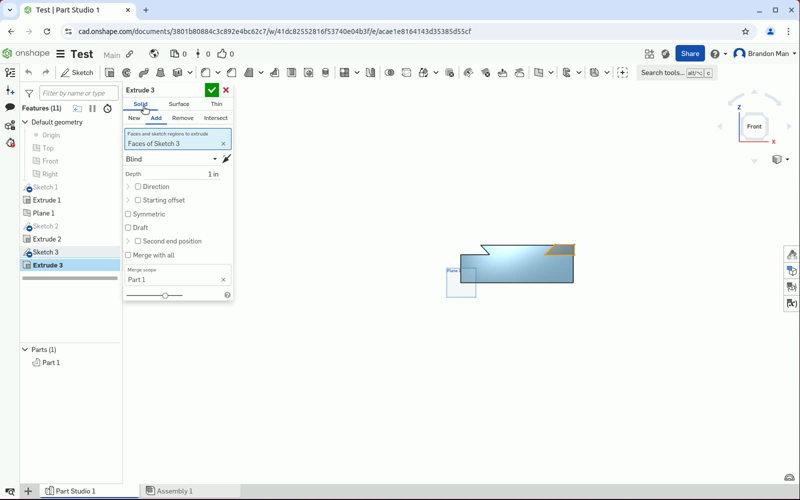
click(143, 106)
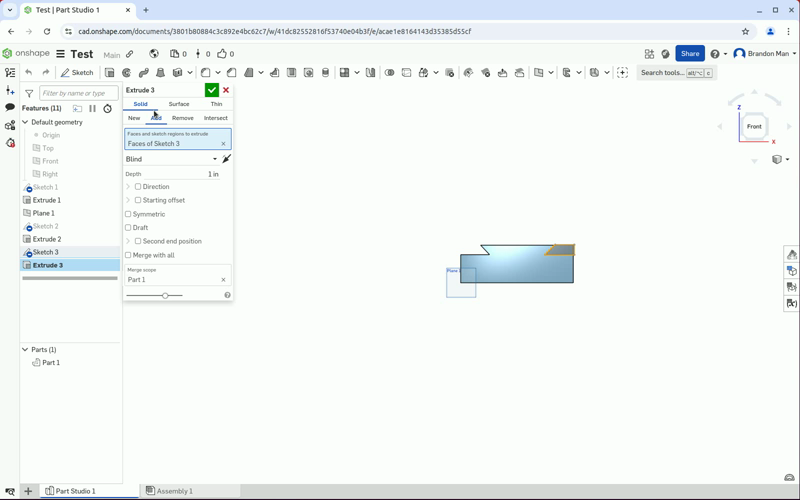
mouse_move(186, 120)
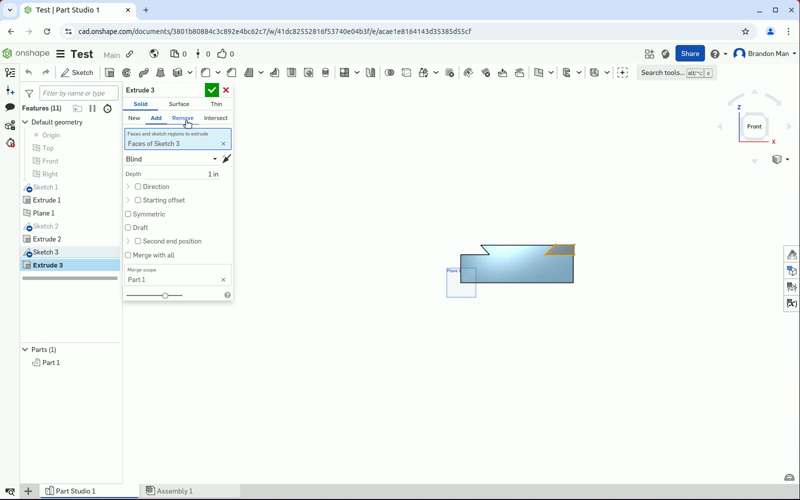
click(186, 120)
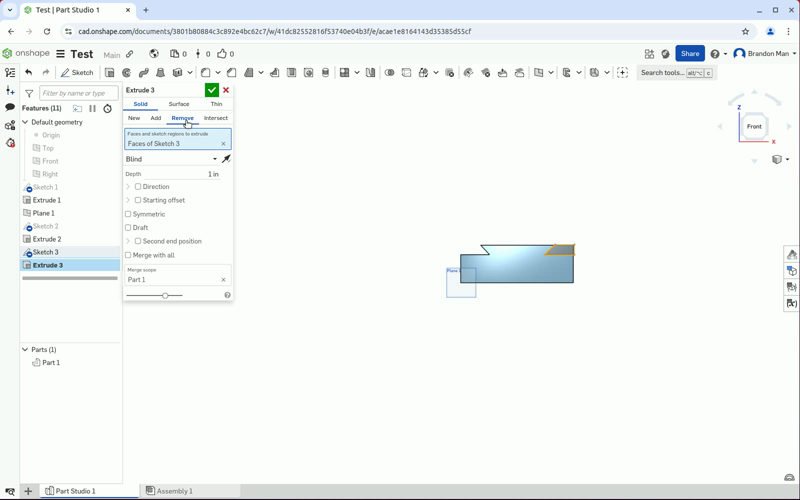
key(tab, 4)
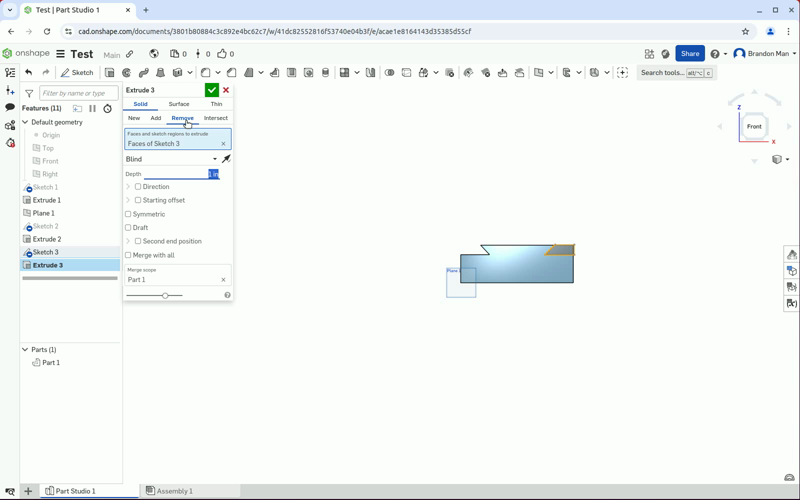
text(11.554)
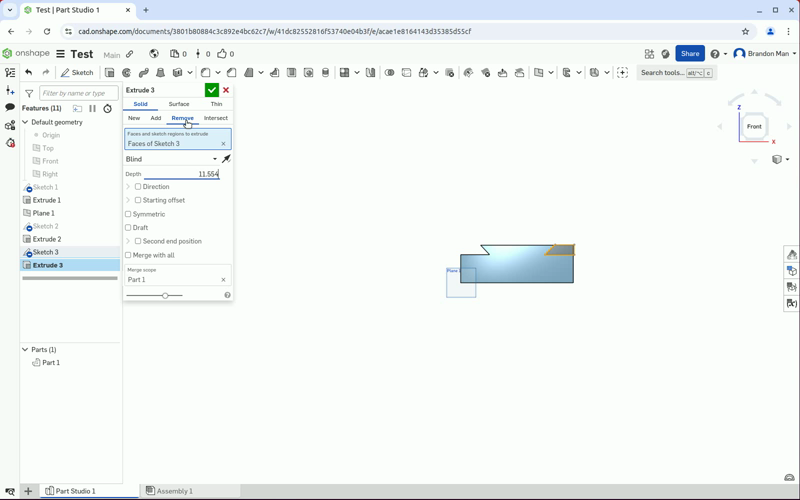
key(tab, 6)
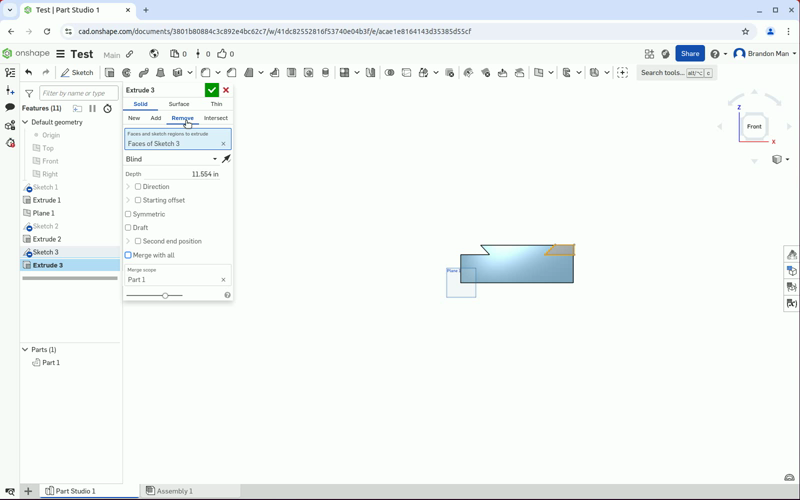
key(space)
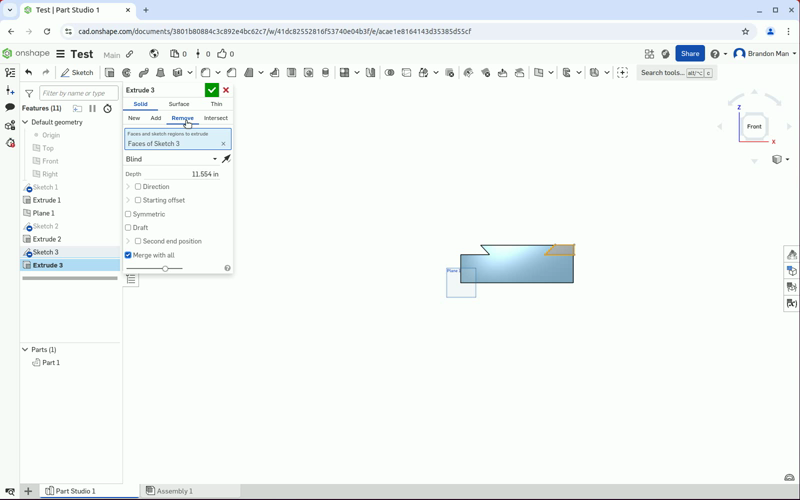
key(enter)
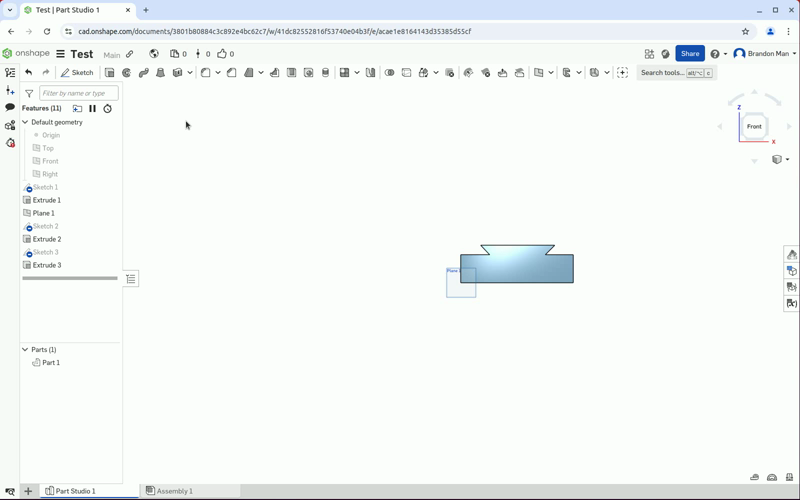
key(shift+h)
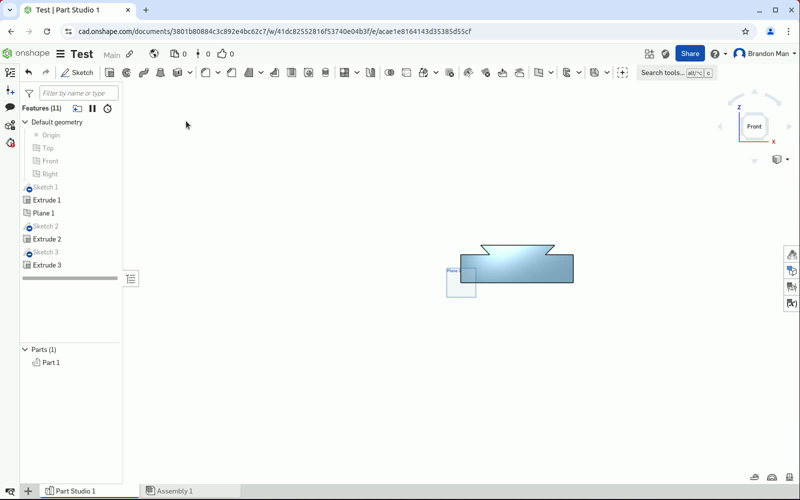
key(shift+h)
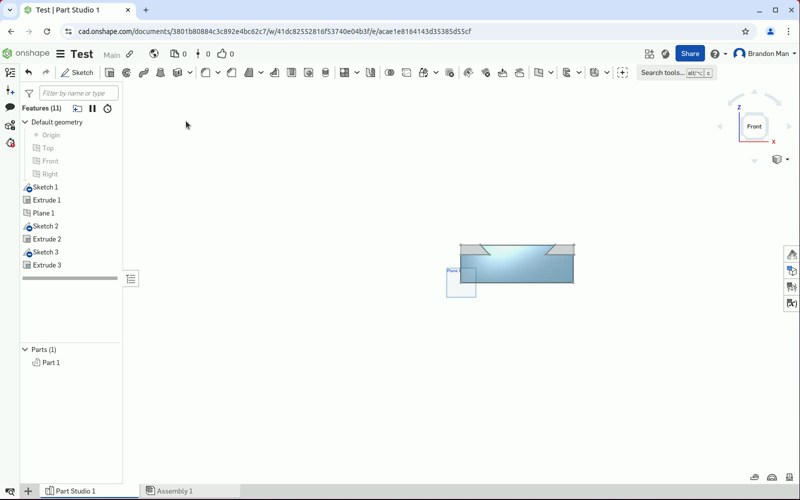
key(shift+7)
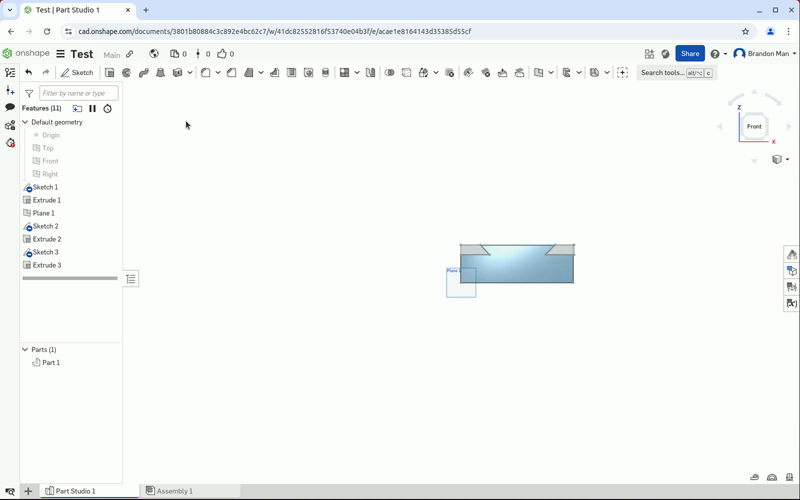
key(left, 2)
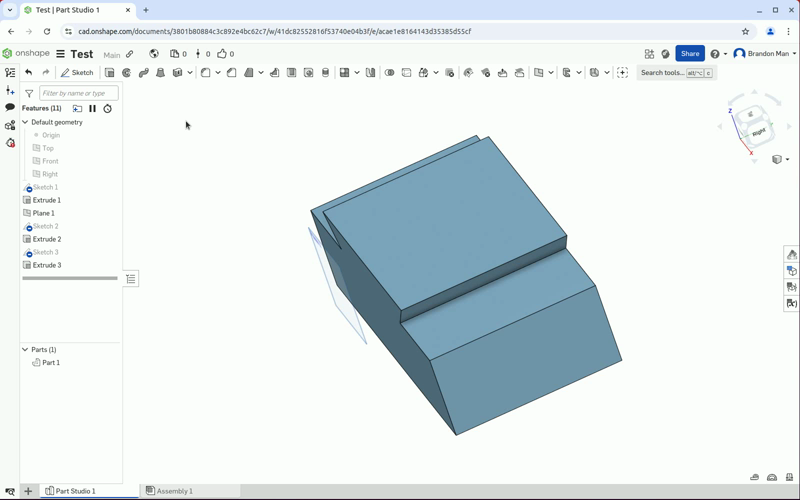
key(down, 2)
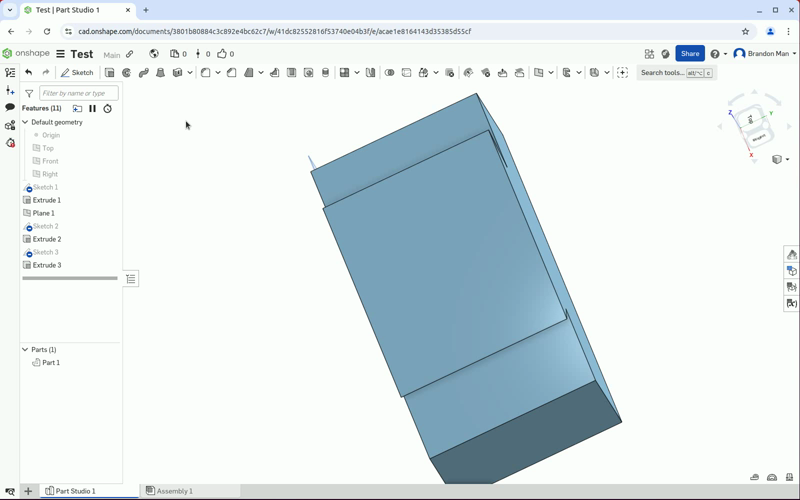
key(up, 2)
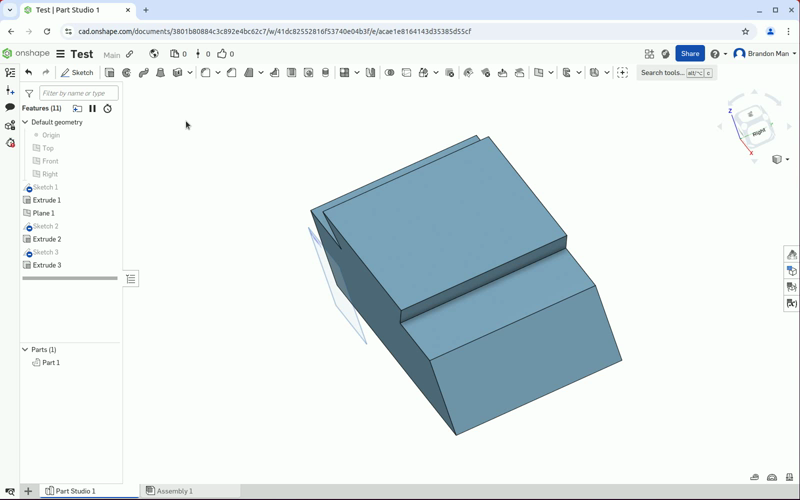
key(right, 2)
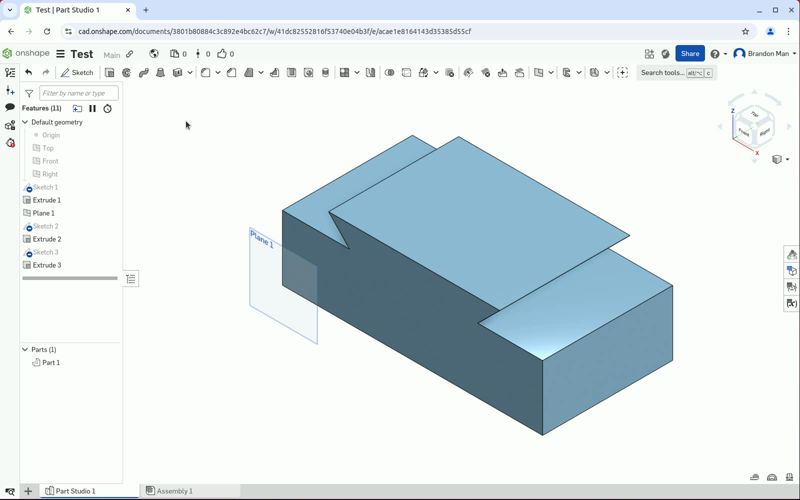
mouse_move(73, 189)
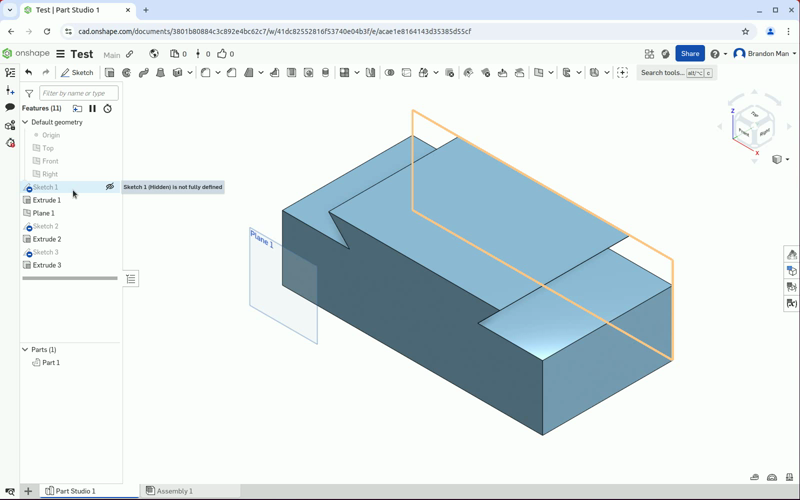
click(73, 189)